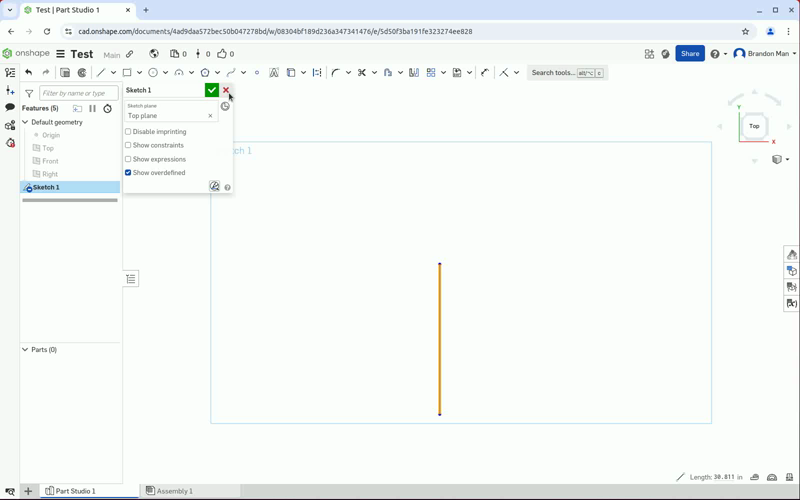
key(shift+h)
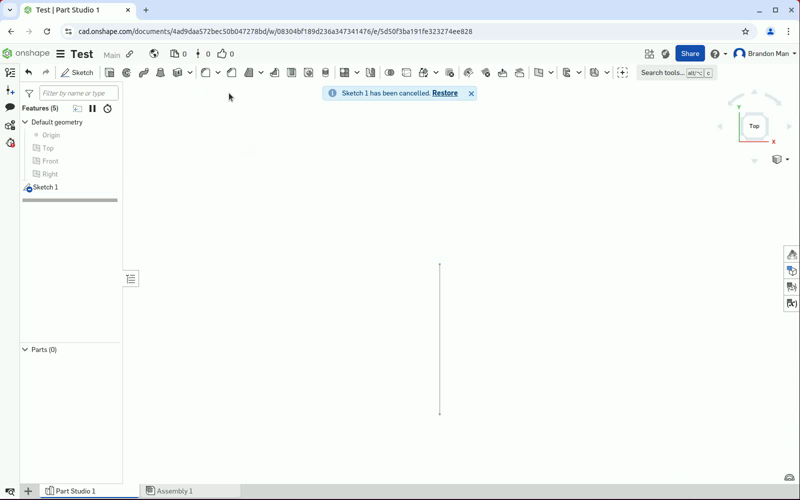
key(shift+s)
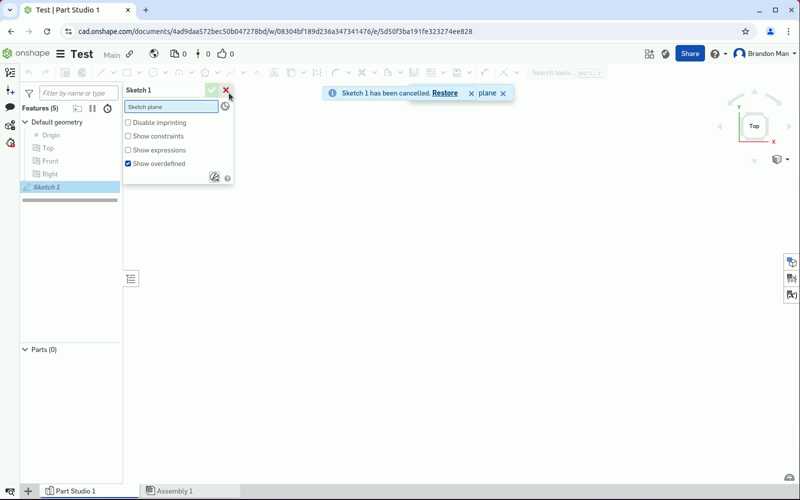
mouse_move(73, 150)
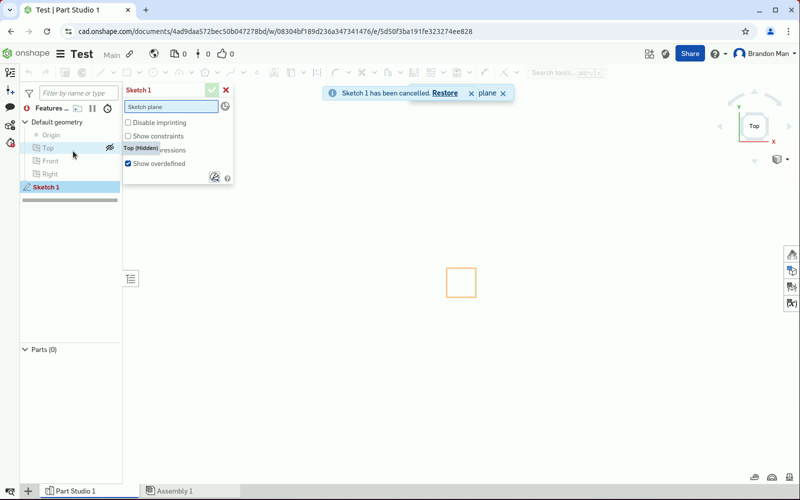
click(73, 150)
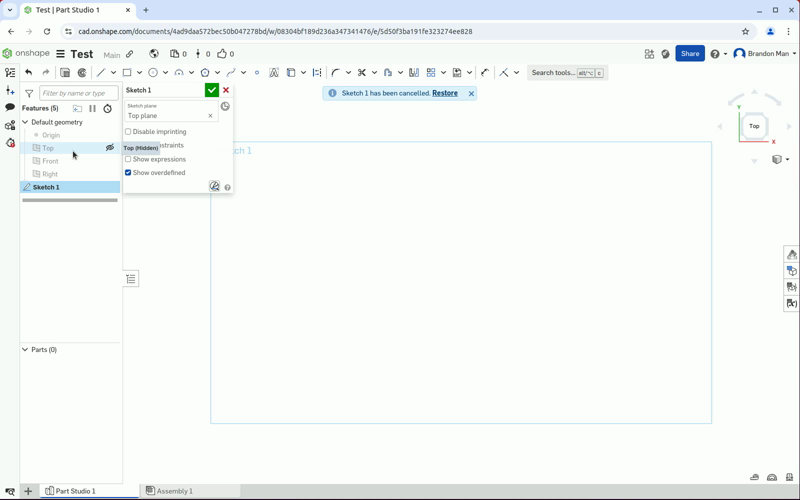
mouse_move(73, 352)
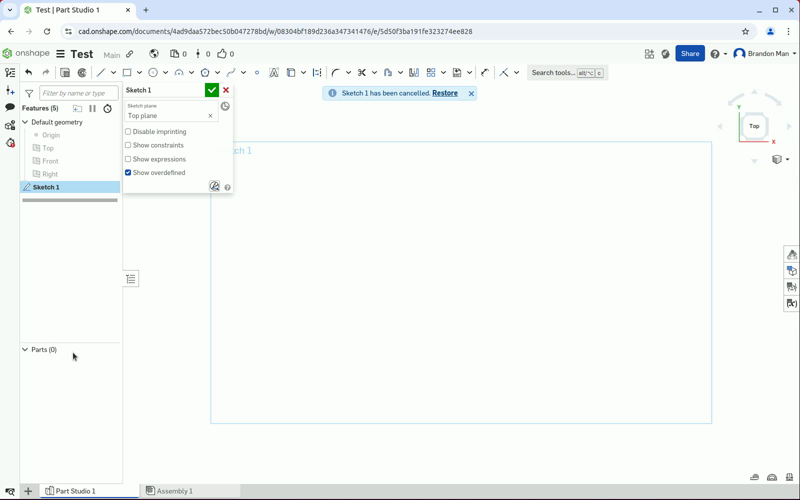
key(y)
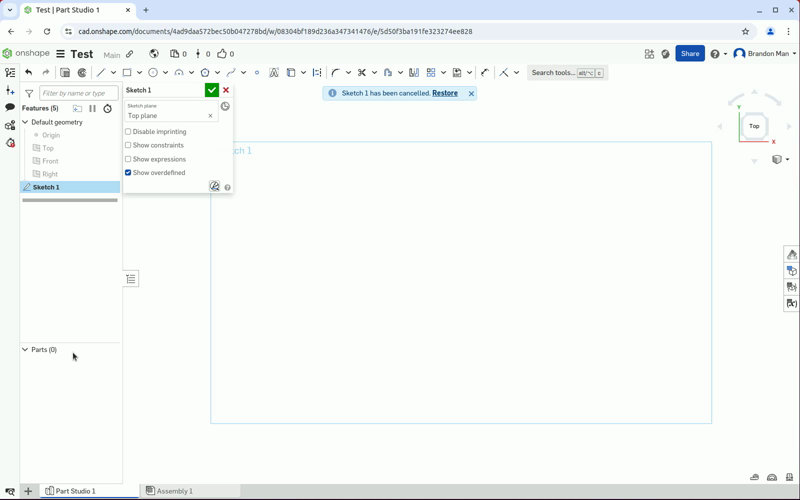
key(l)
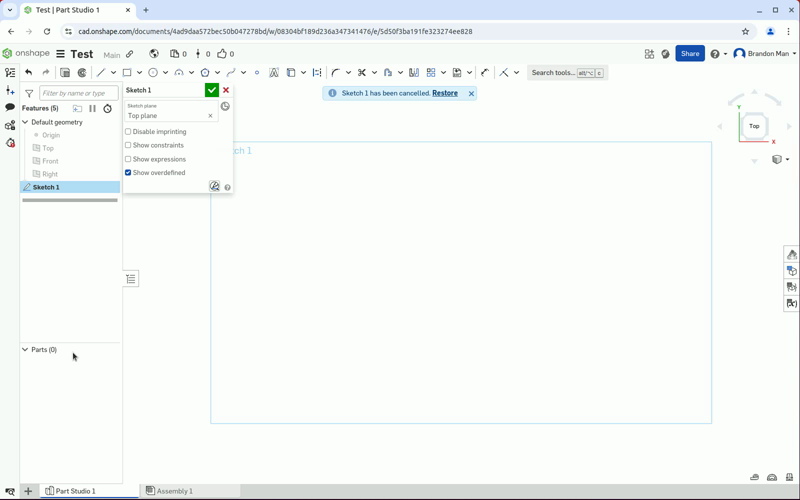
key_down(shift)
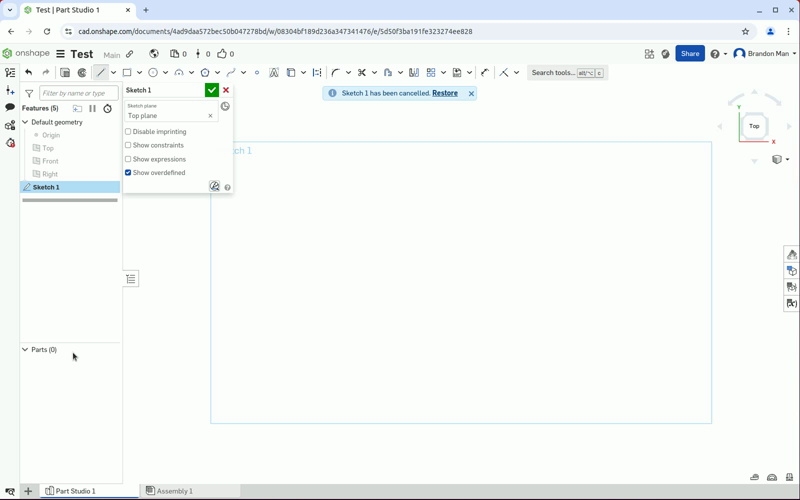
mouse_move(430, 287)
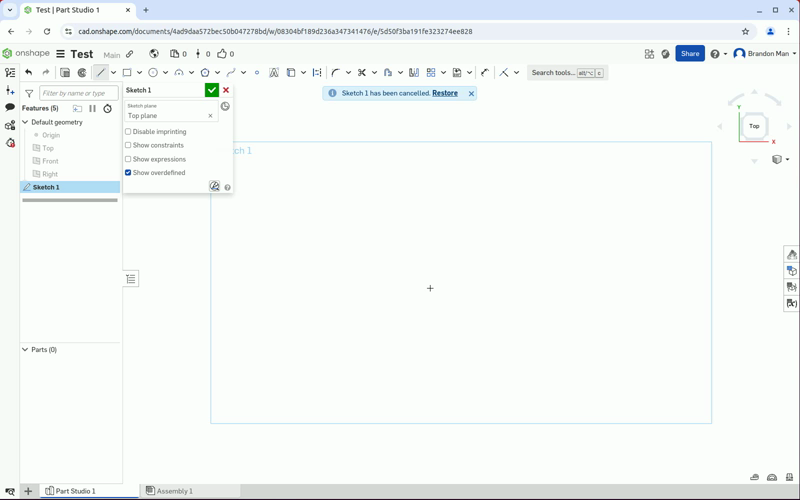
click(430, 287)
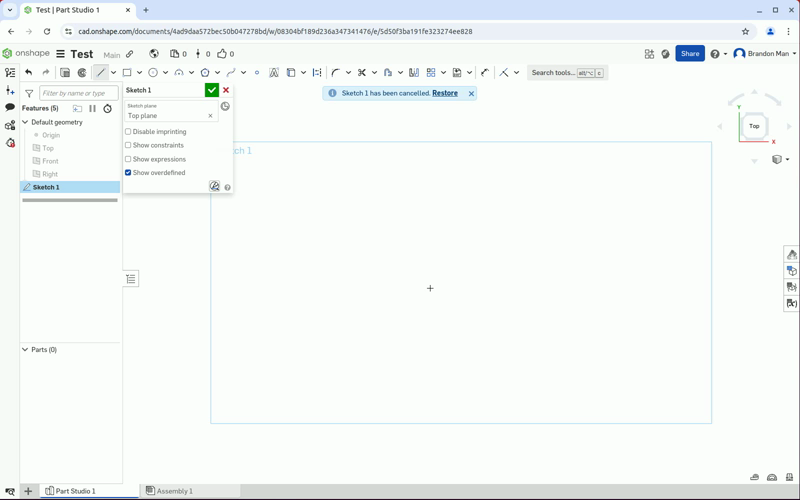
key_up(shift)
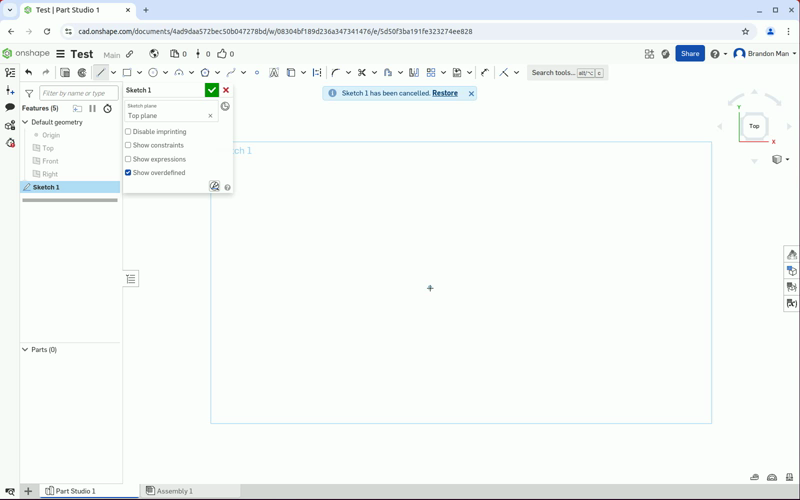
key_down(shift)
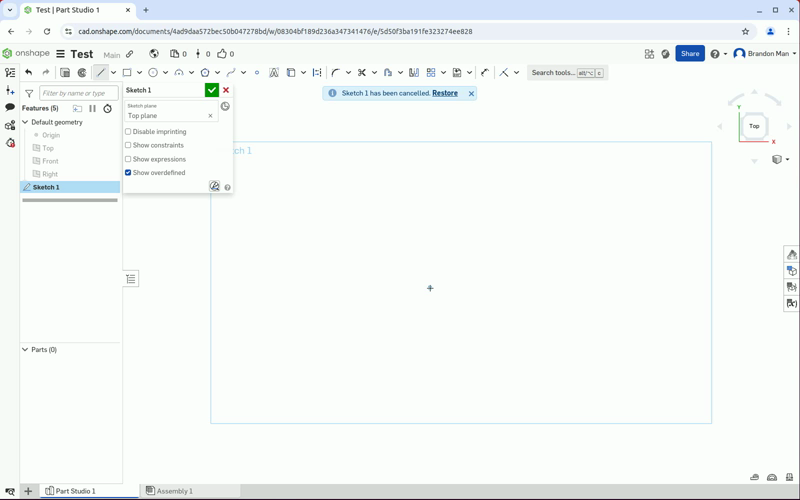
mouse_move(492, 287)
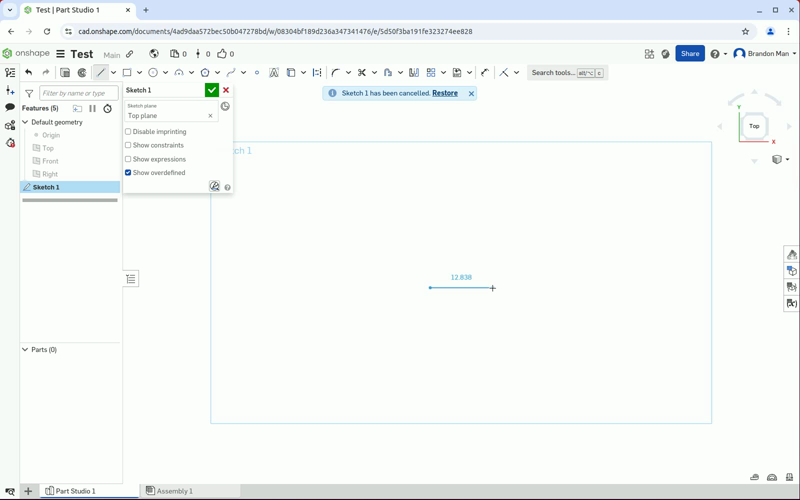
click(492, 287)
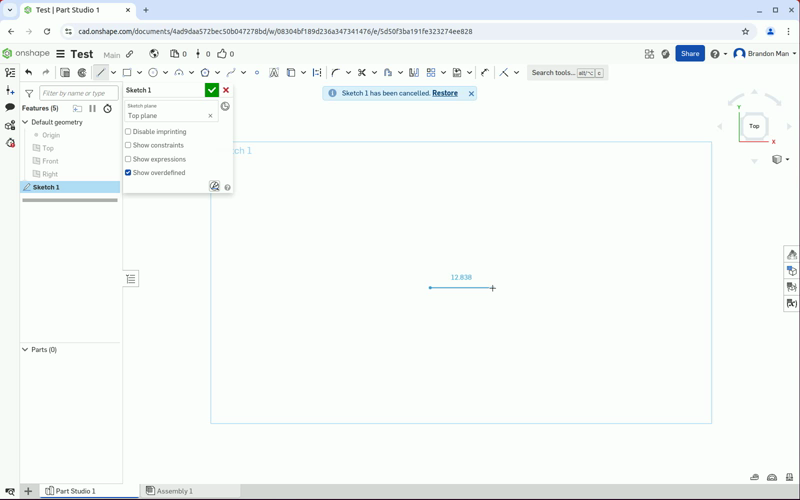
key_up(shift)
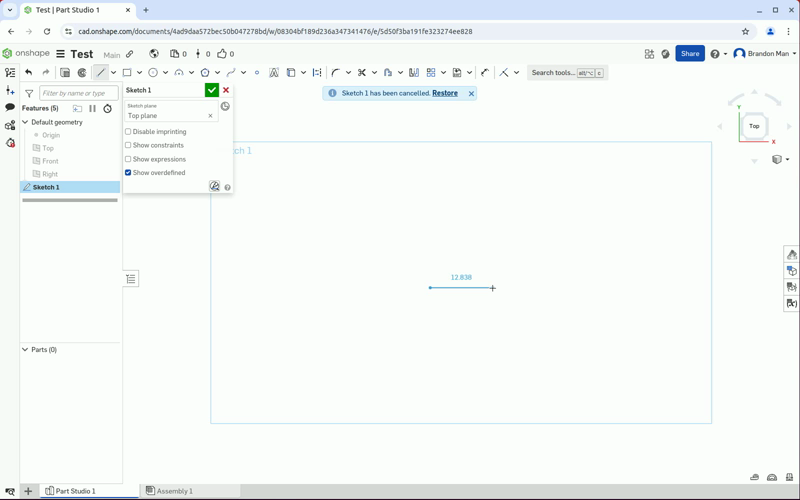
key_down(shift)
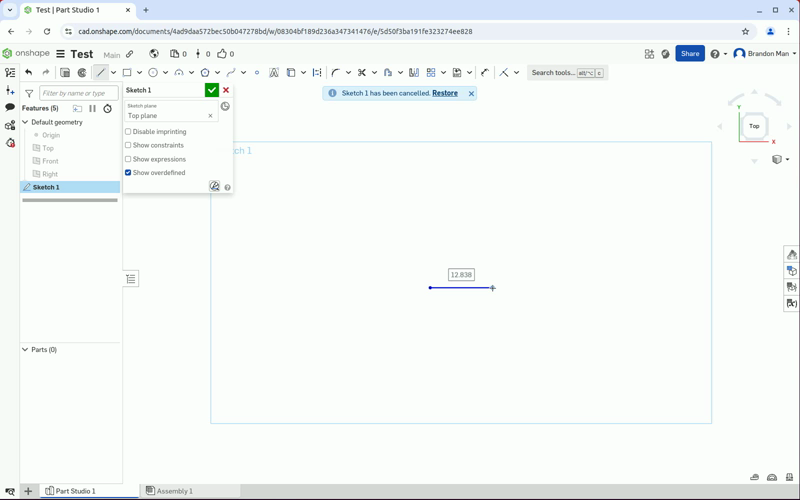
mouse_move(522, 287)
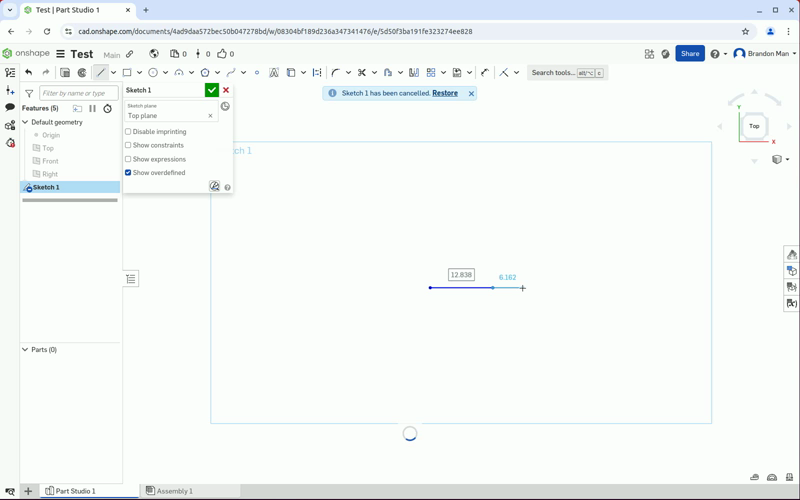
mouse_move(492, 279)
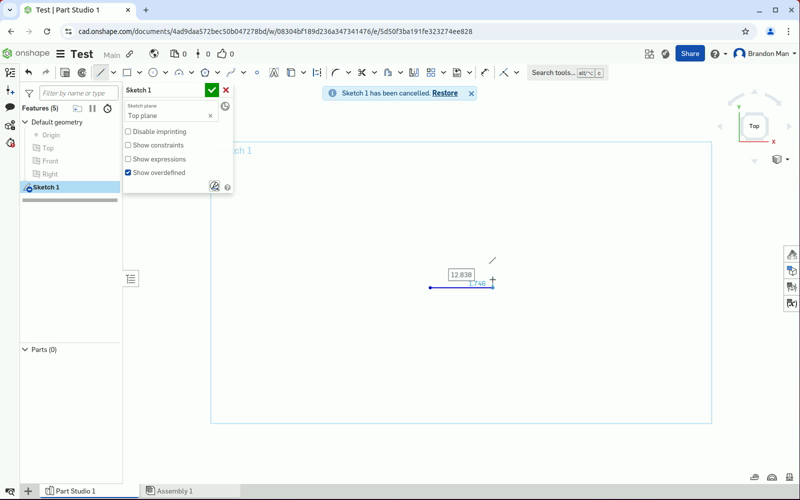
click(492, 279)
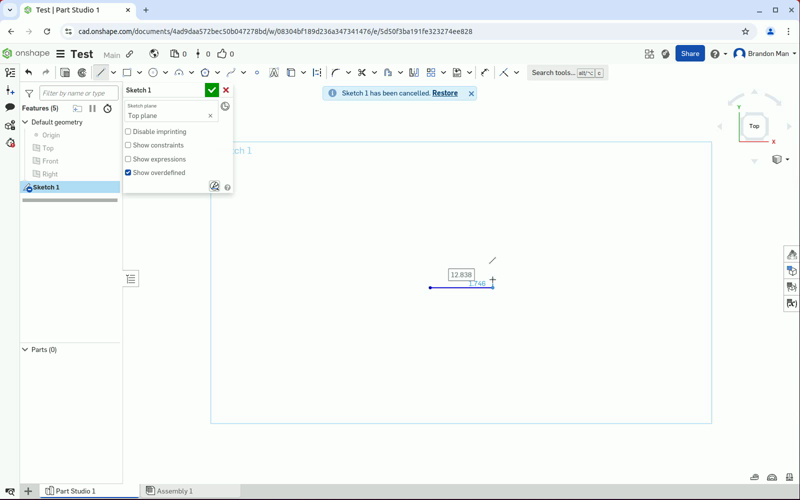
key_up(shift)
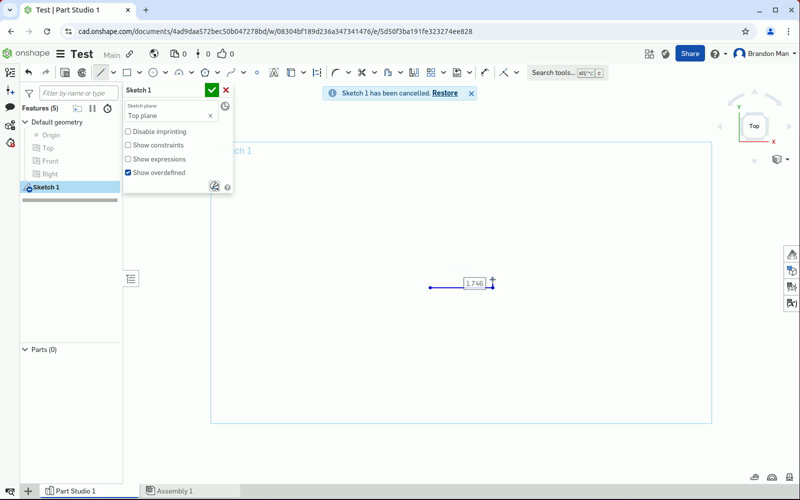
key_down(shift)
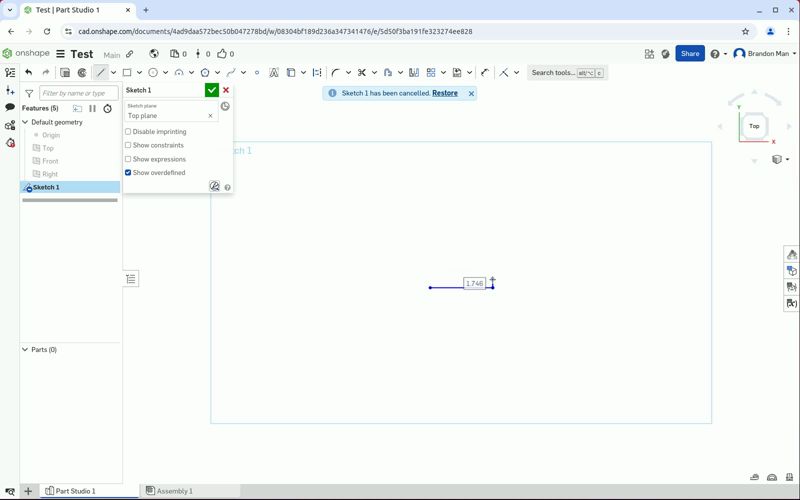
mouse_move(522, 279)
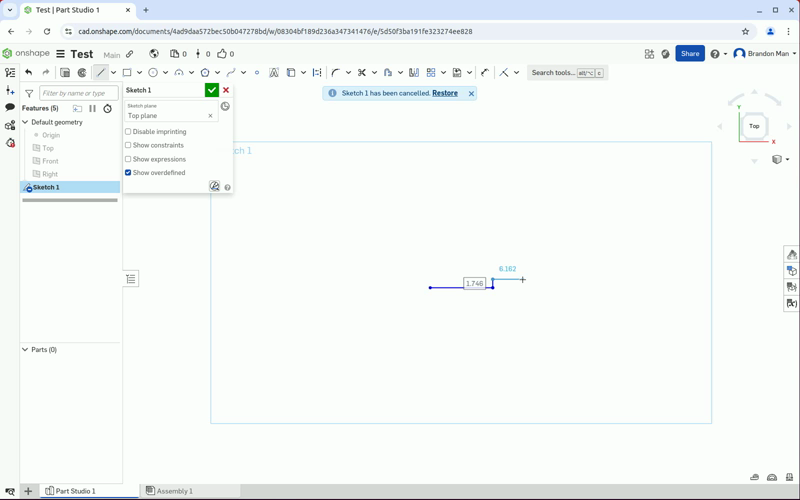
mouse_move(486, 279)
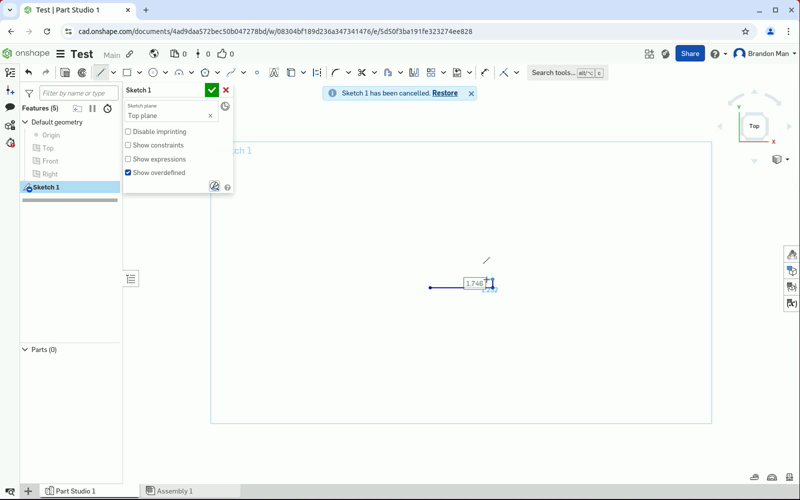
scroll(6)
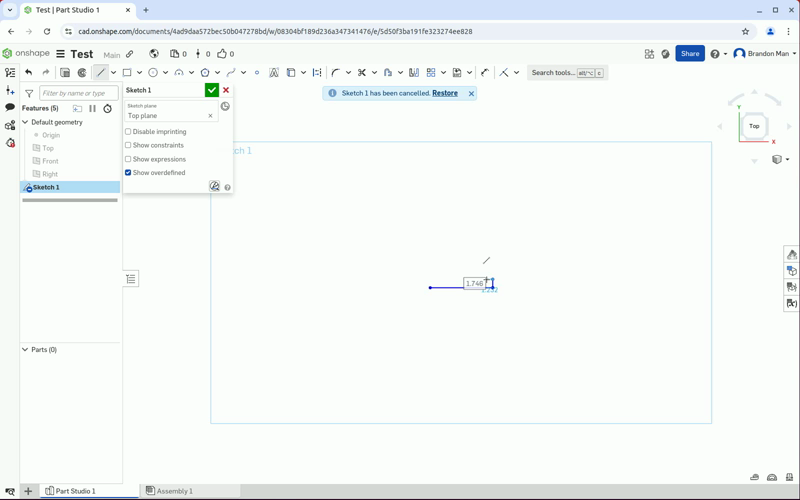
scroll(6)
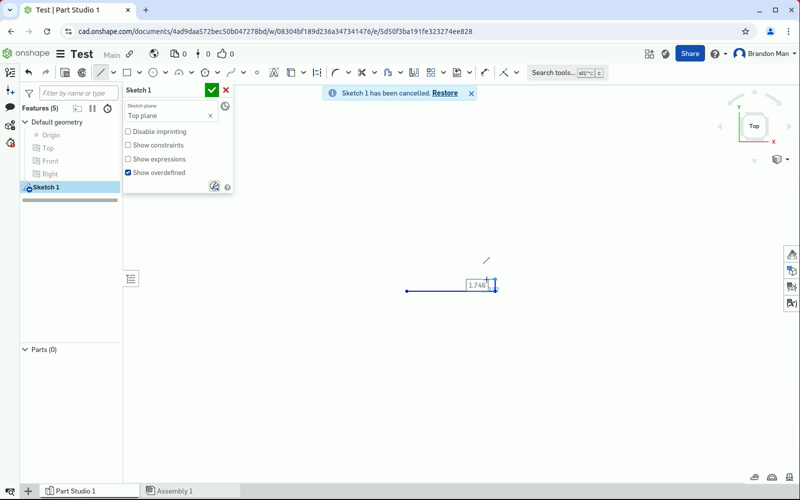
scroll(6)
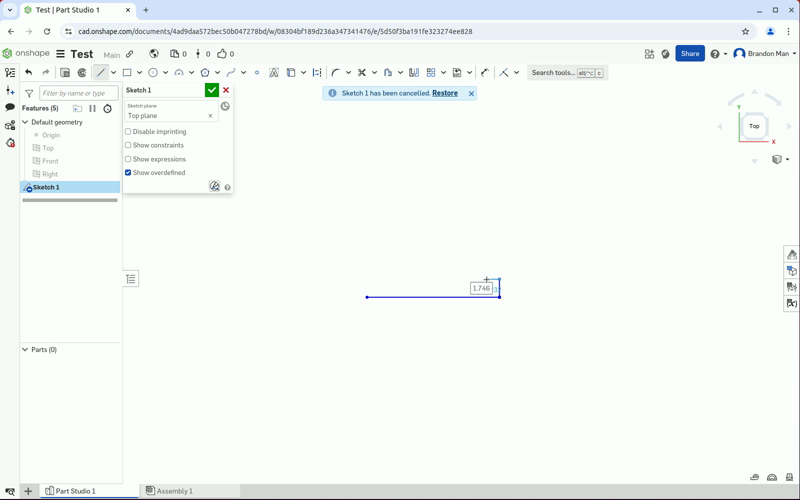
scroll(6)
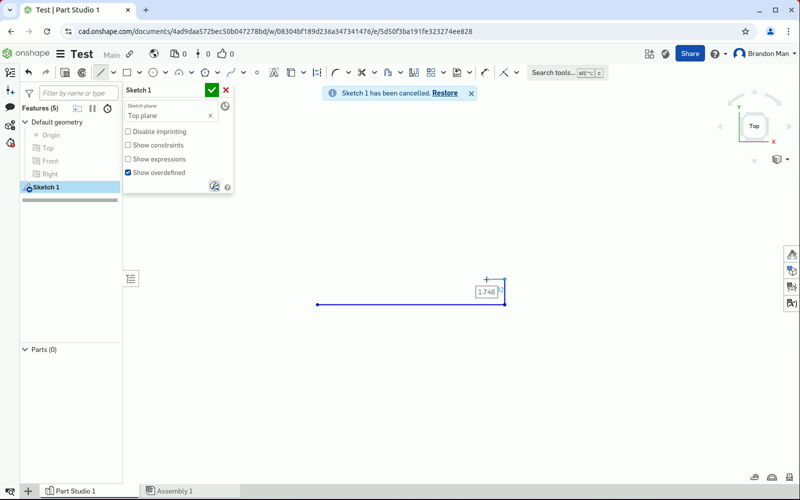
scroll(6)
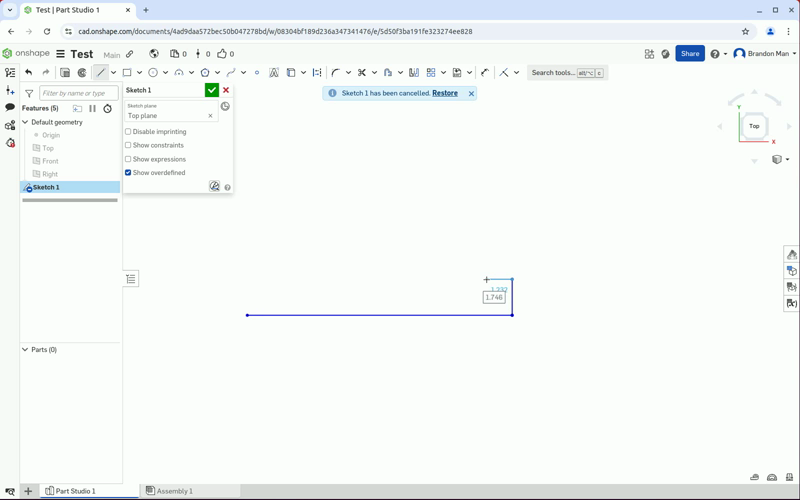
scroll(6)
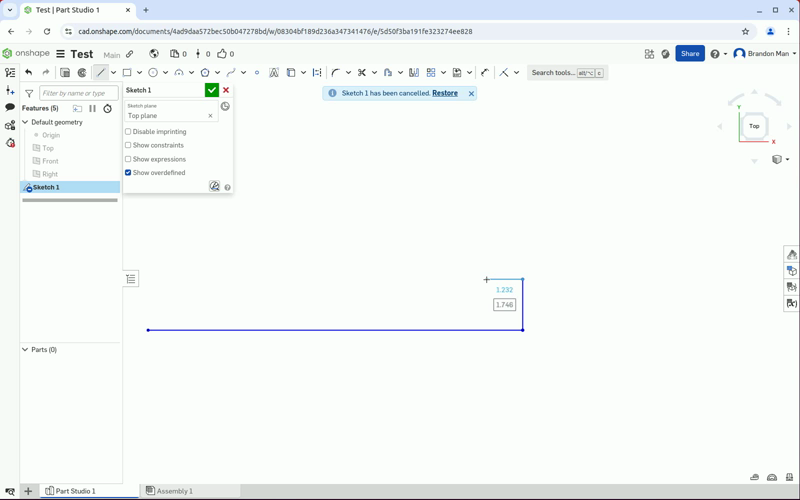
scroll(6)
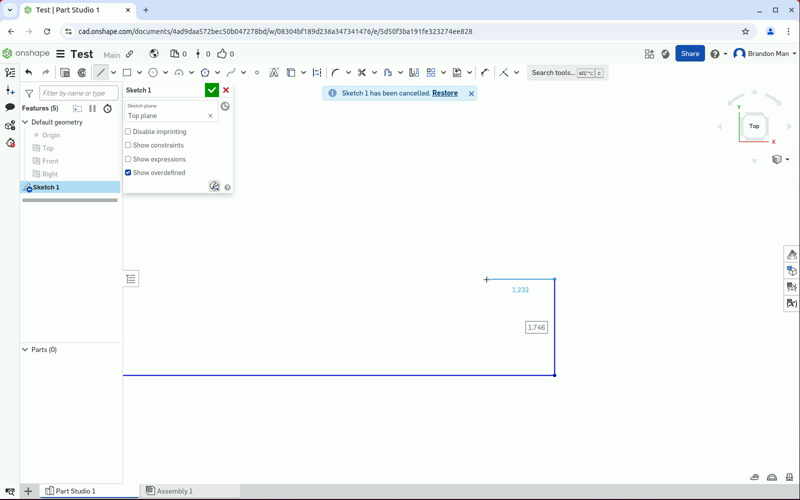
click(486, 279)
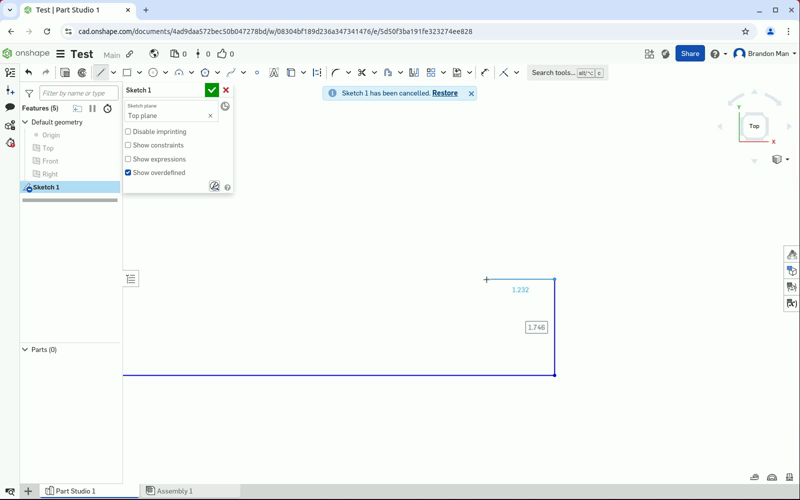
scroll(-6)
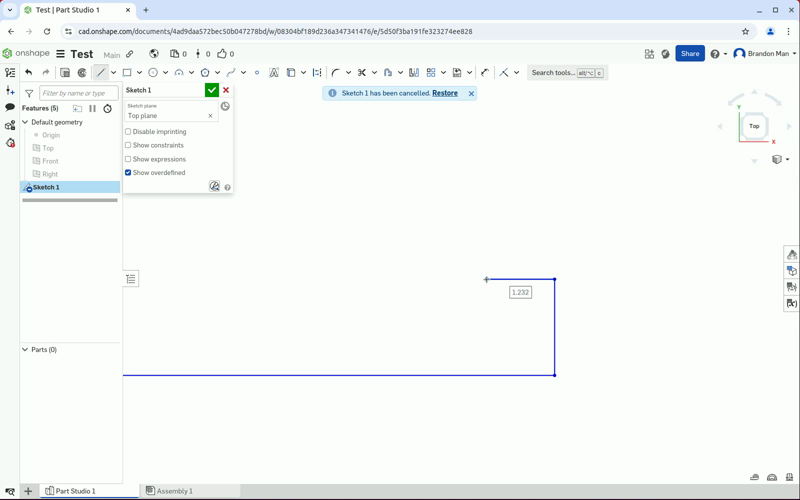
scroll(-6)
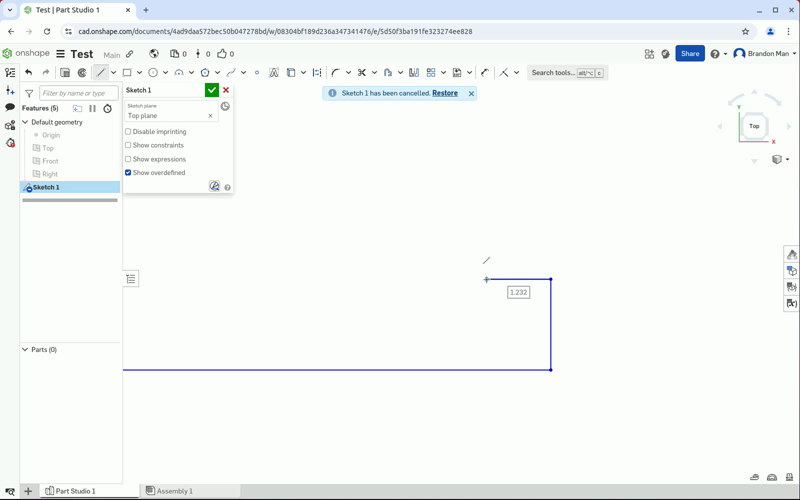
scroll(-6)
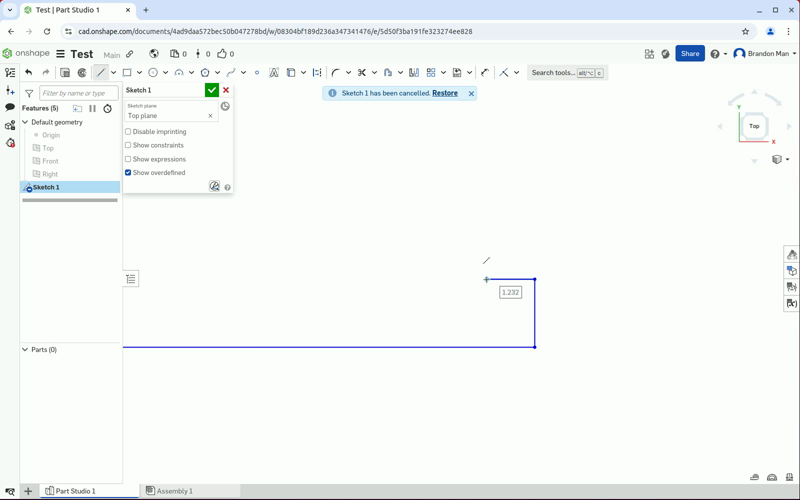
scroll(-6)
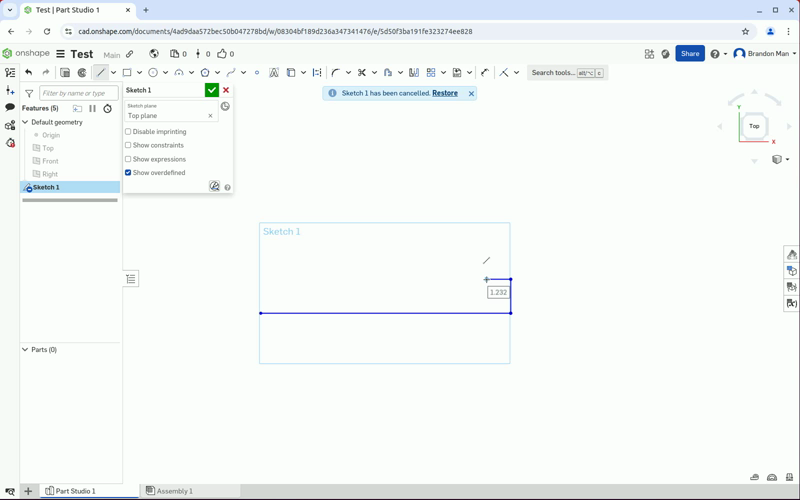
scroll(-6)
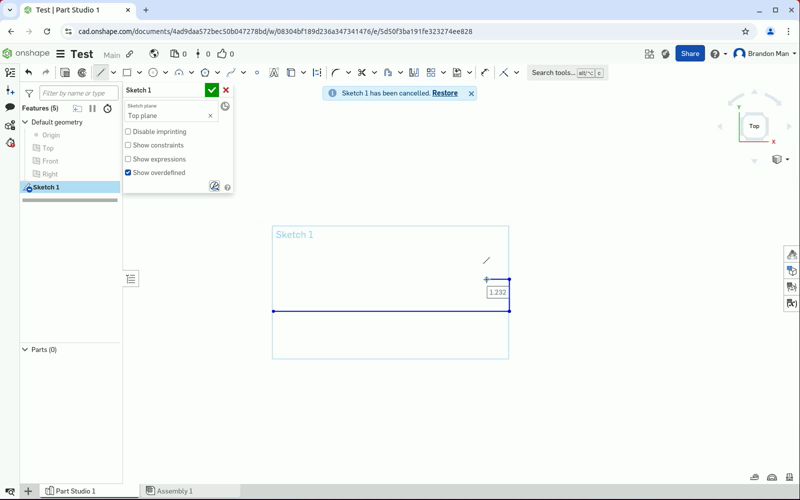
scroll(-6)
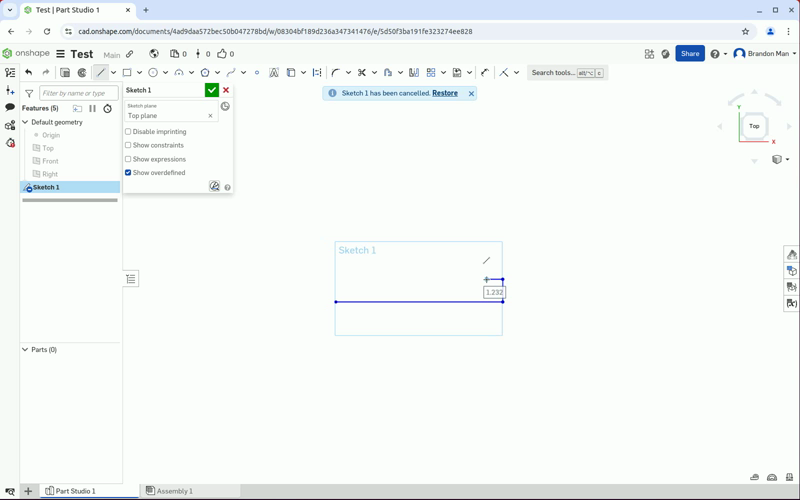
scroll(-6)
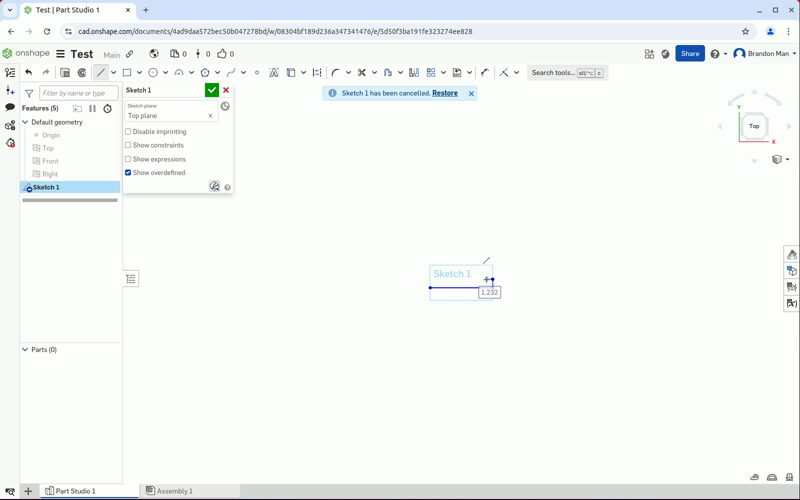
key_up(shift)
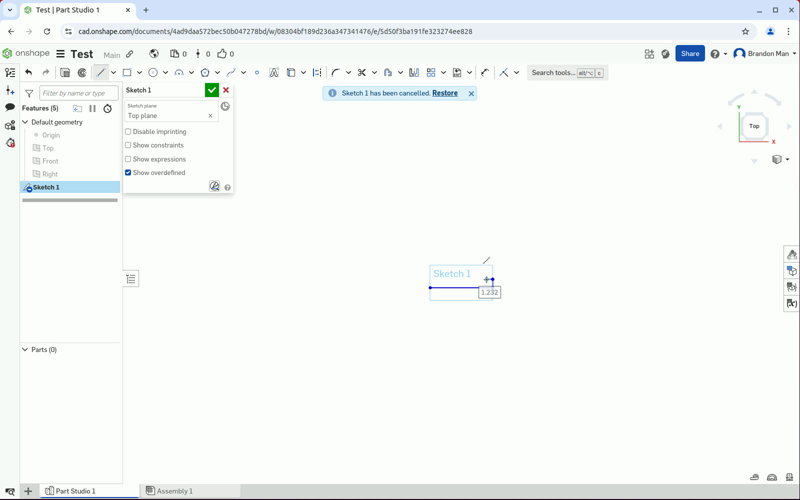
key_down(shift)
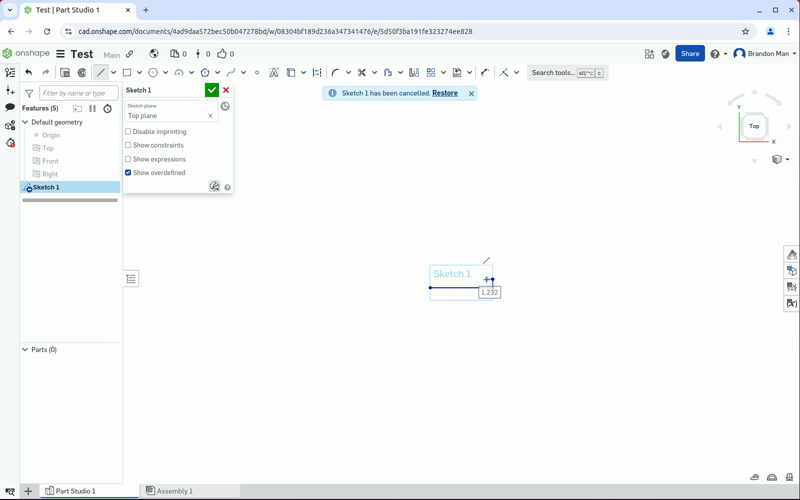
mouse_move(516, 279)
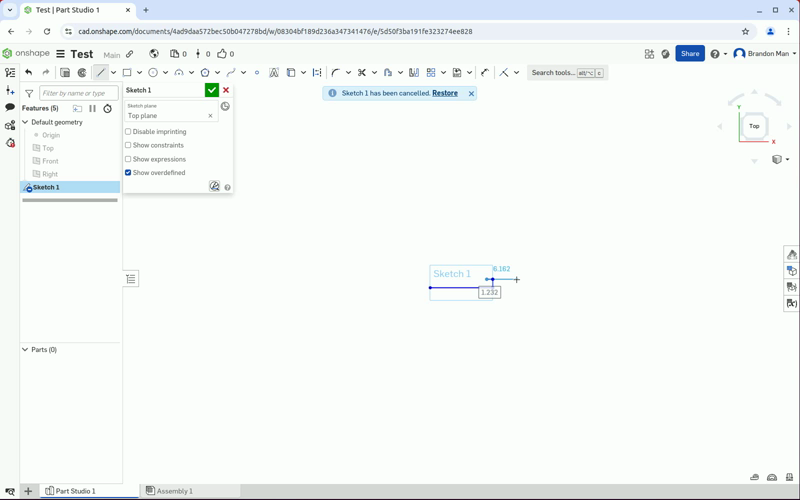
mouse_move(486, 286)
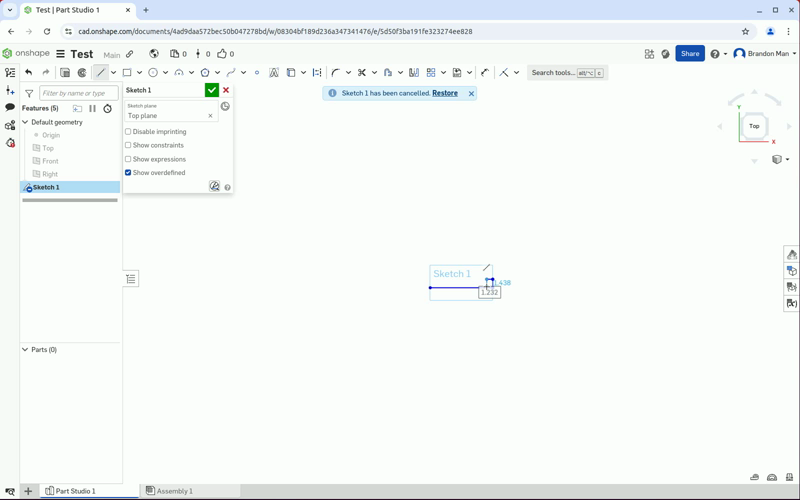
scroll(6)
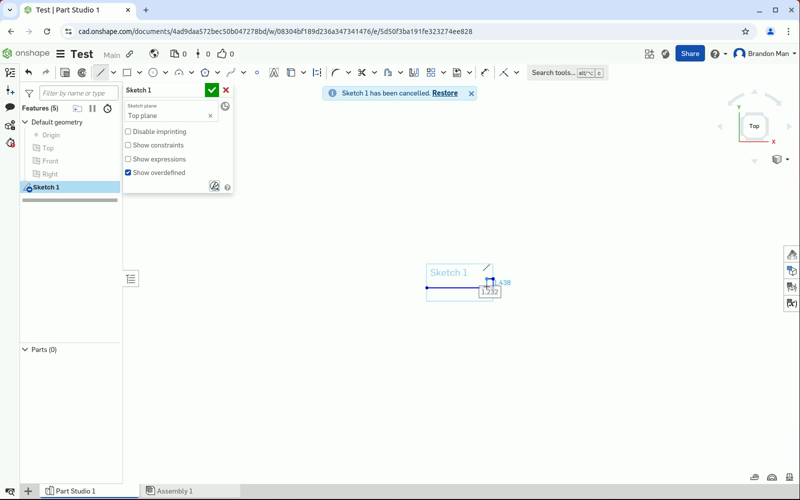
scroll(6)
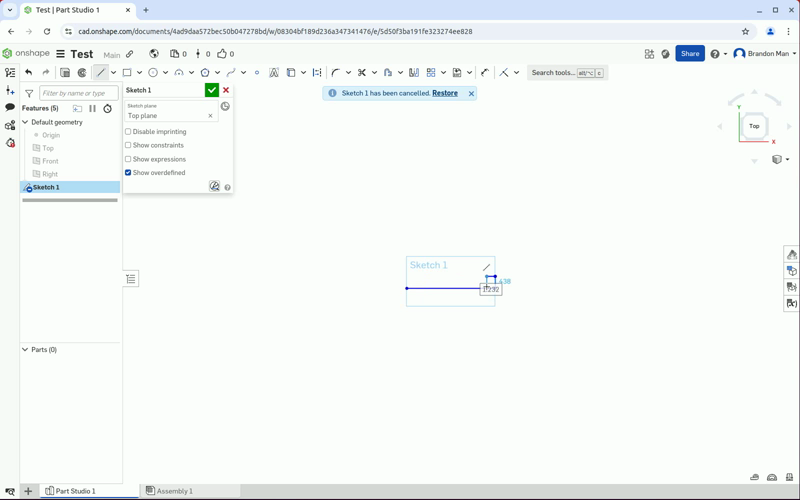
scroll(6)
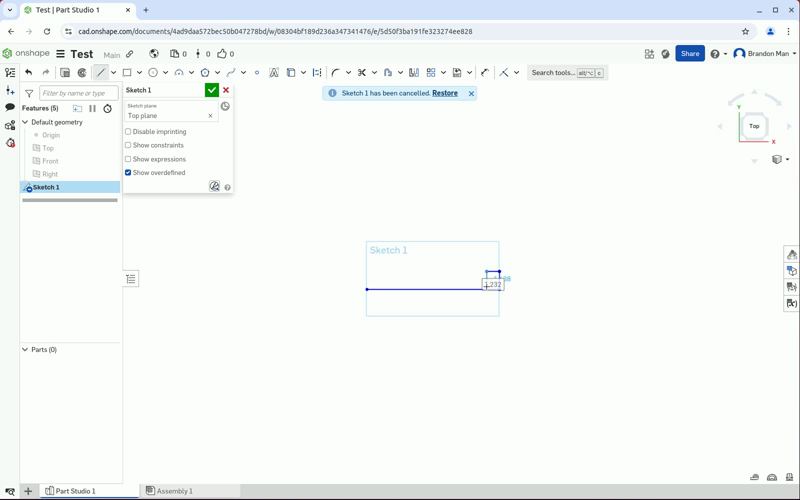
scroll(6)
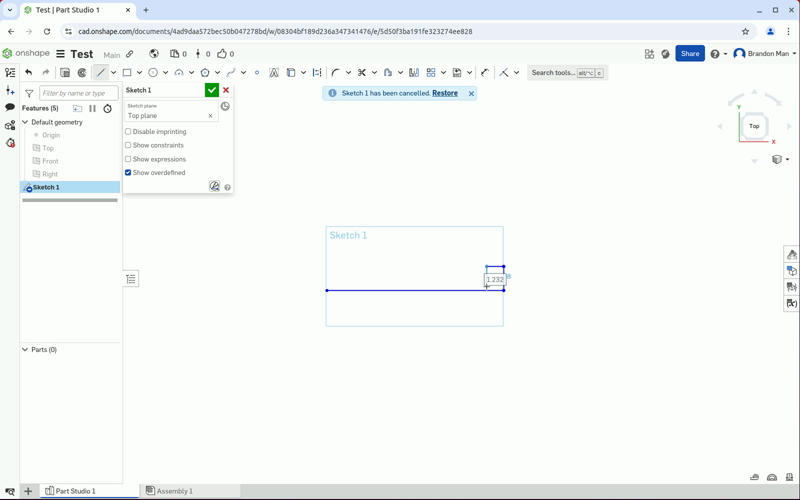
scroll(6)
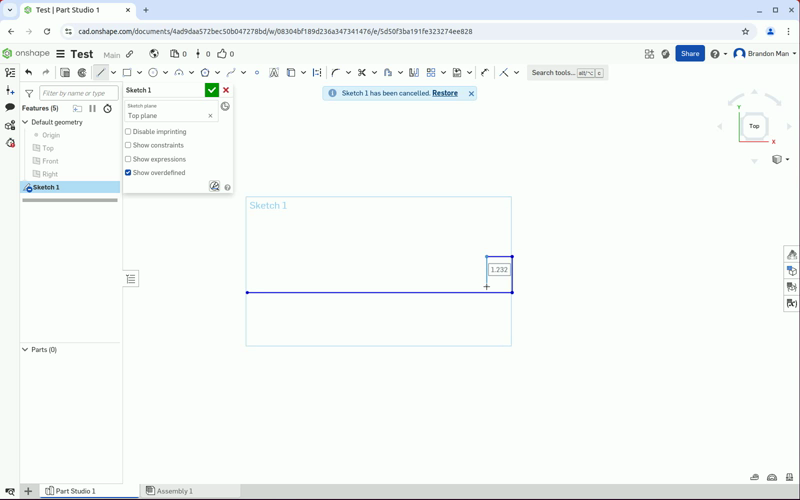
scroll(6)
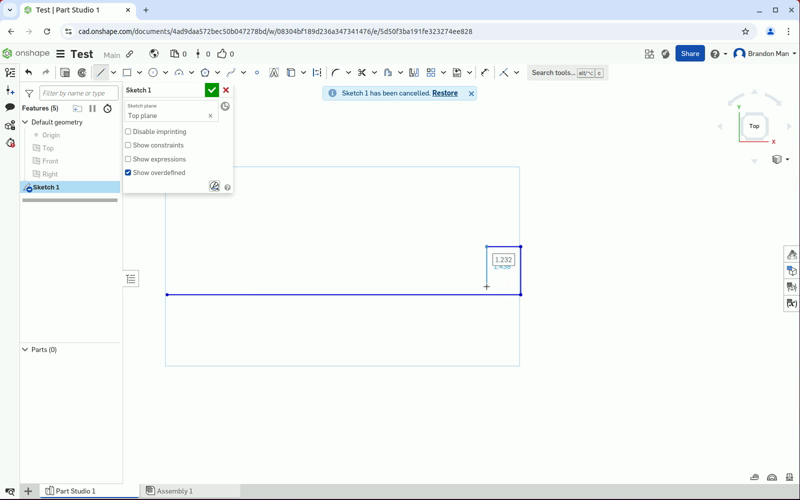
scroll(6)
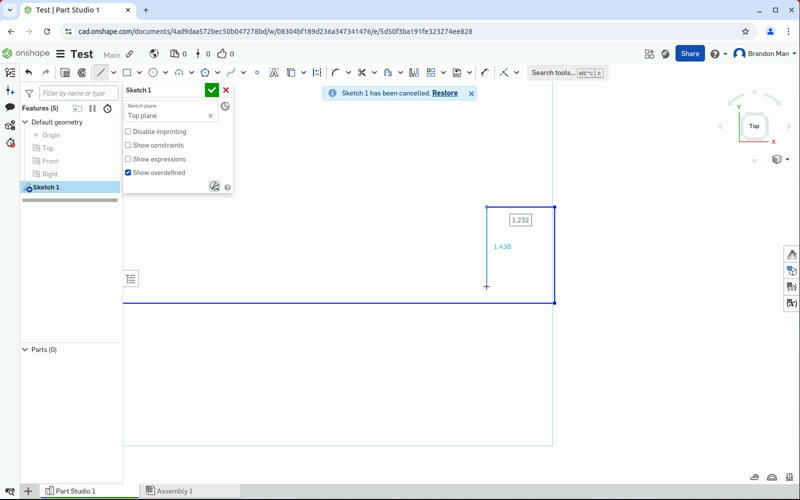
click(486, 286)
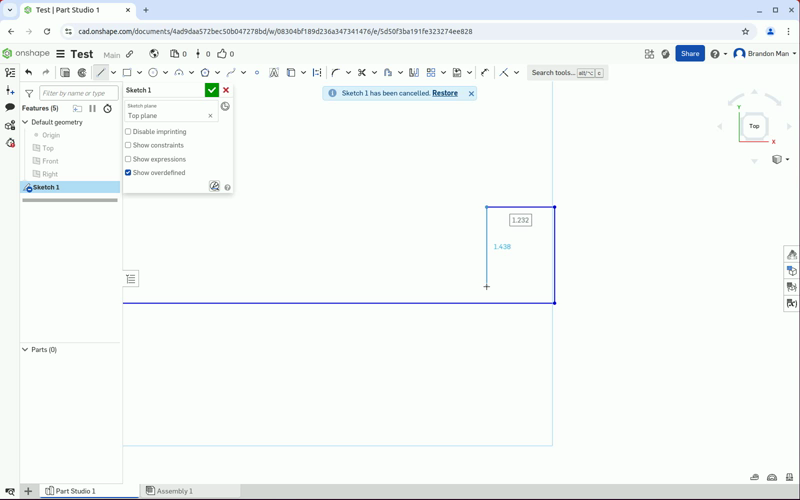
scroll(-6)
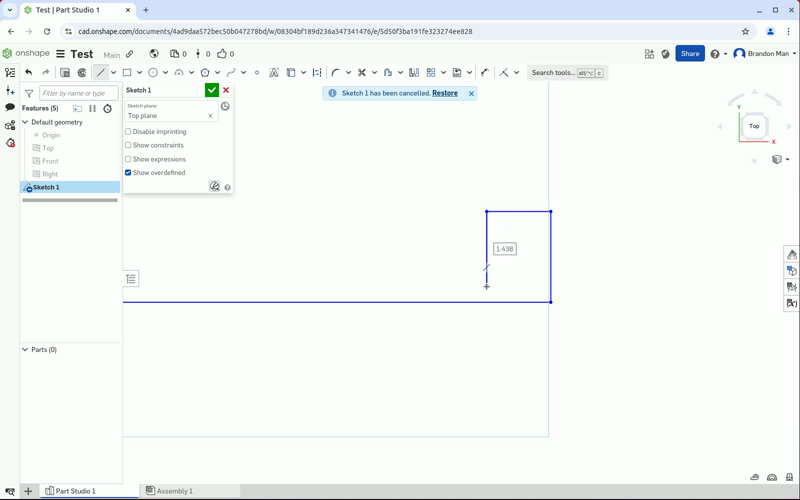
scroll(-6)
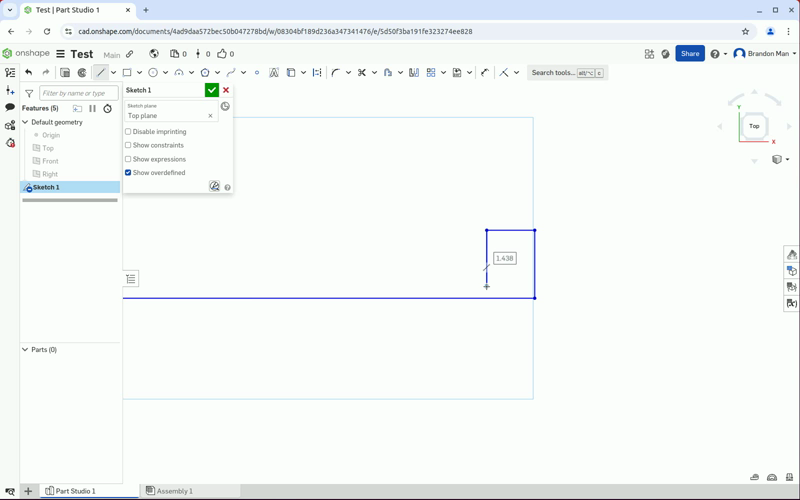
scroll(-6)
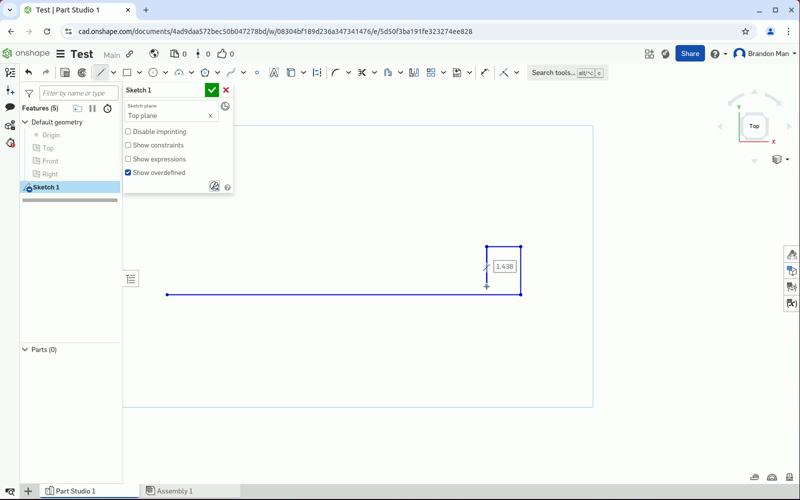
scroll(-6)
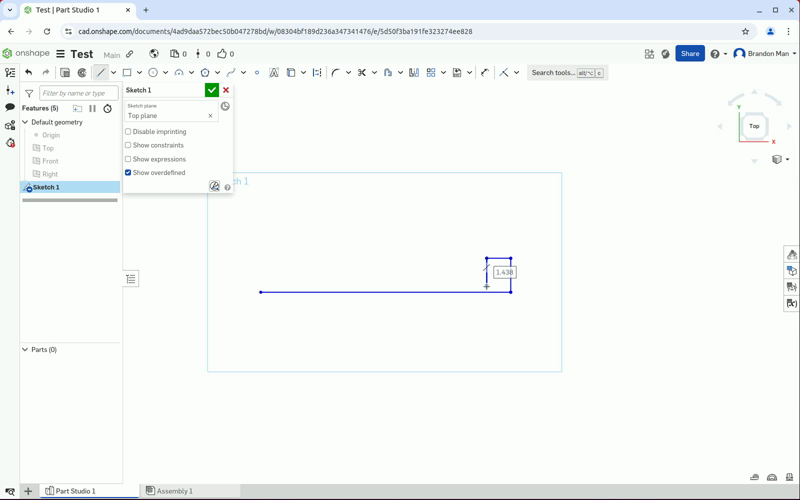
scroll(-6)
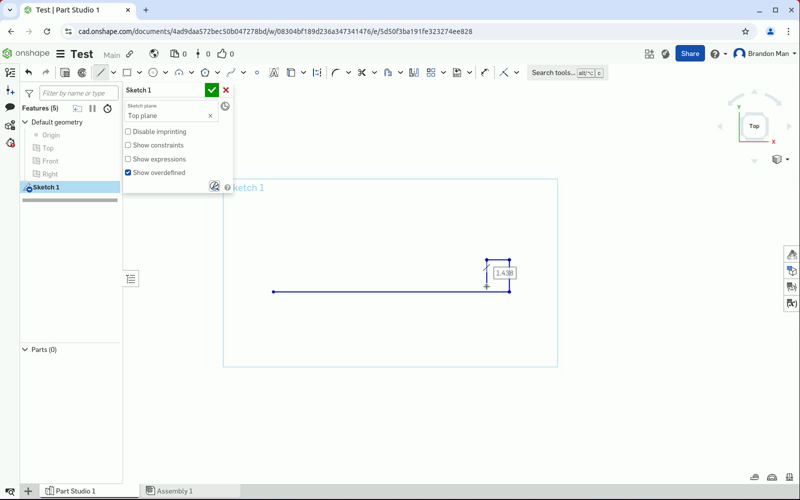
scroll(-6)
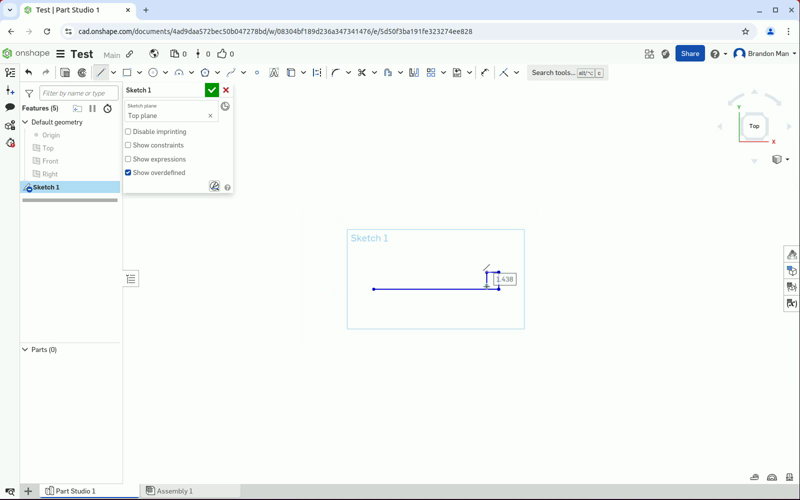
scroll(-6)
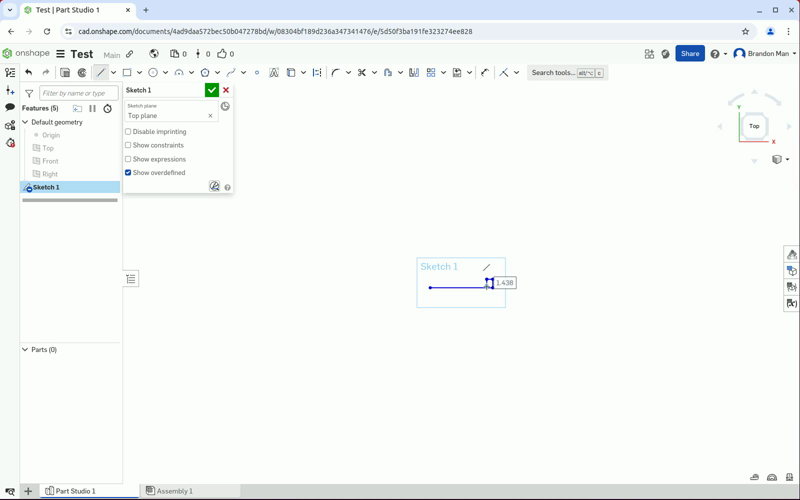
key_up(shift)
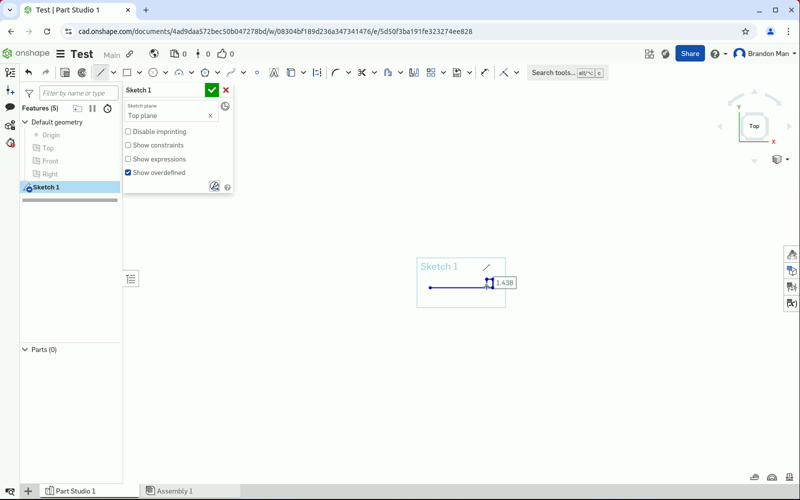
key_down(shift)
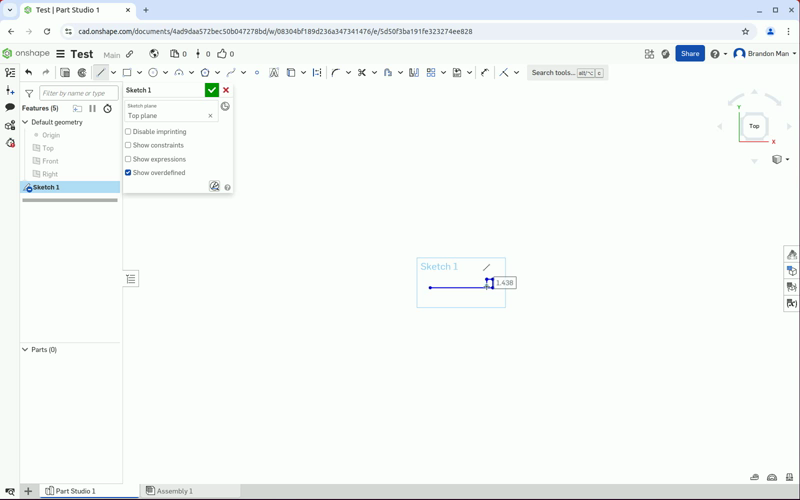
mouse_move(516, 286)
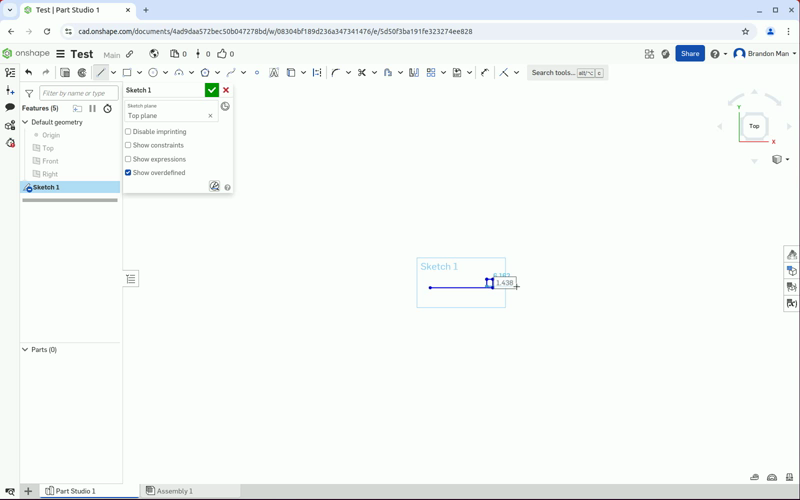
mouse_move(436, 286)
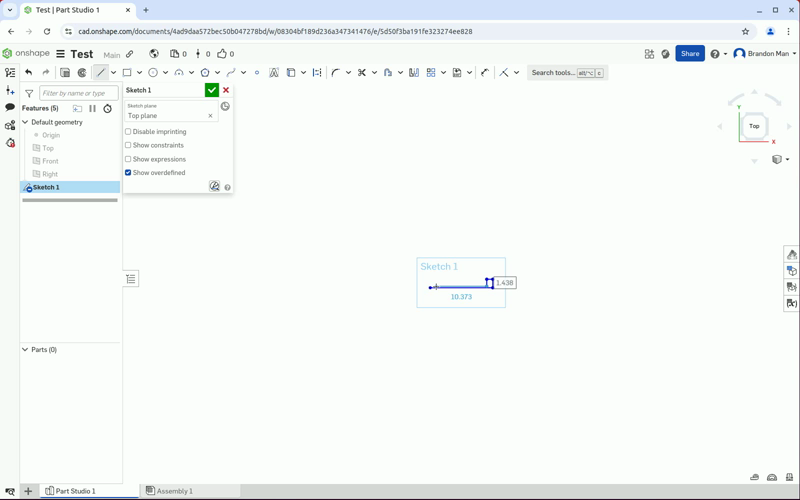
click(436, 286)
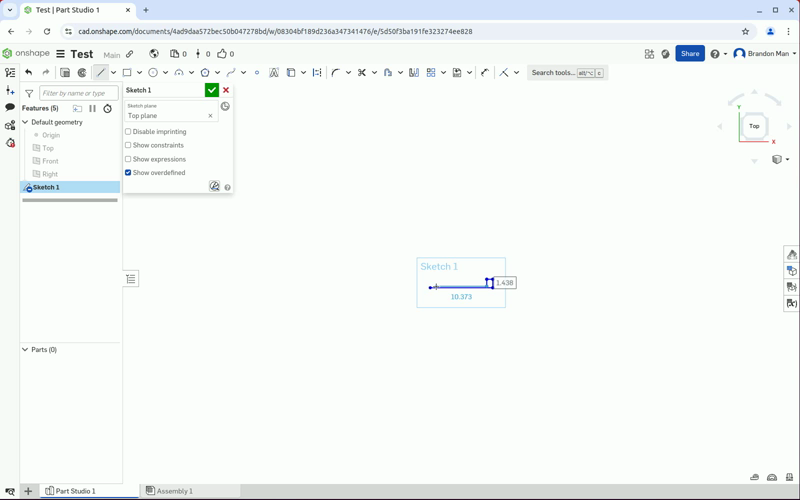
key_up(shift)
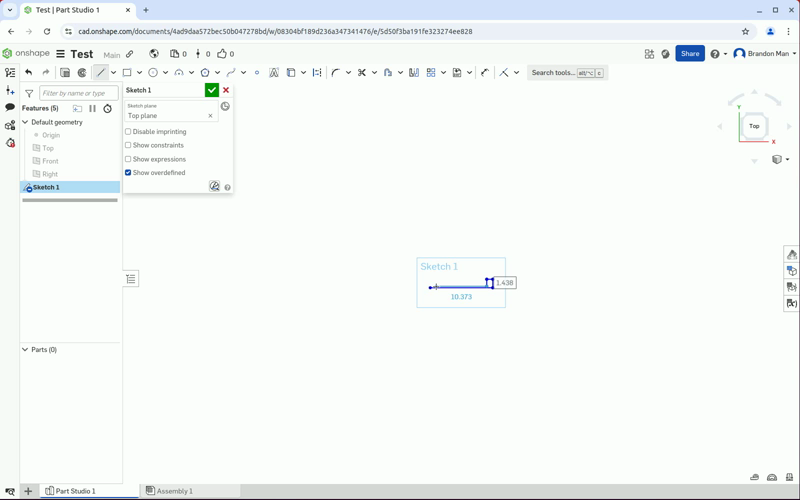
key_down(shift)
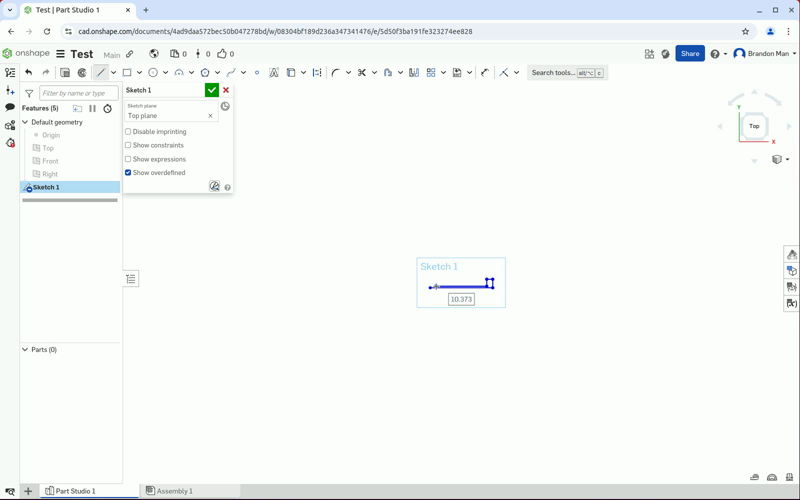
mouse_move(466, 286)
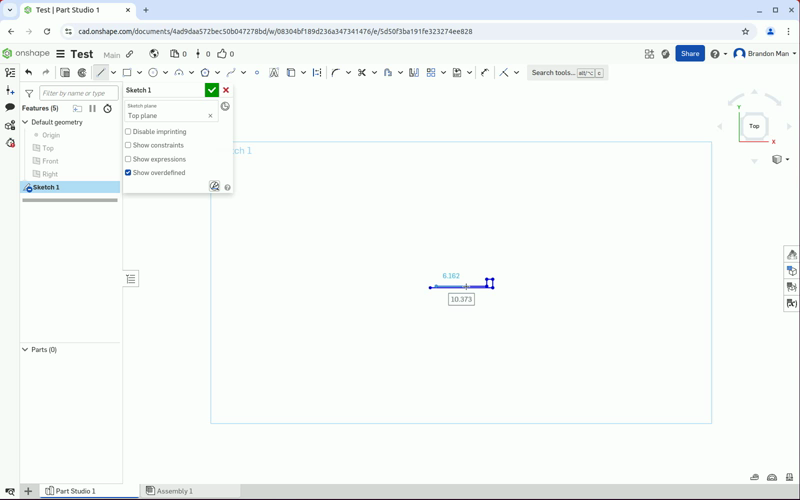
mouse_move(436, 279)
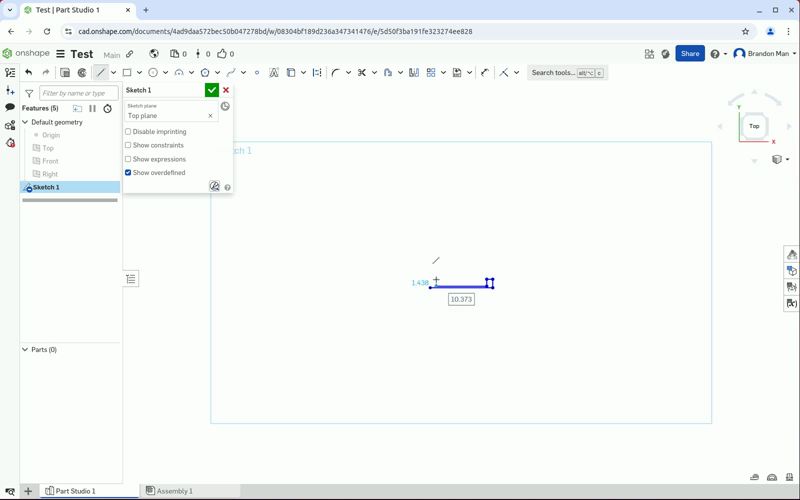
scroll(6)
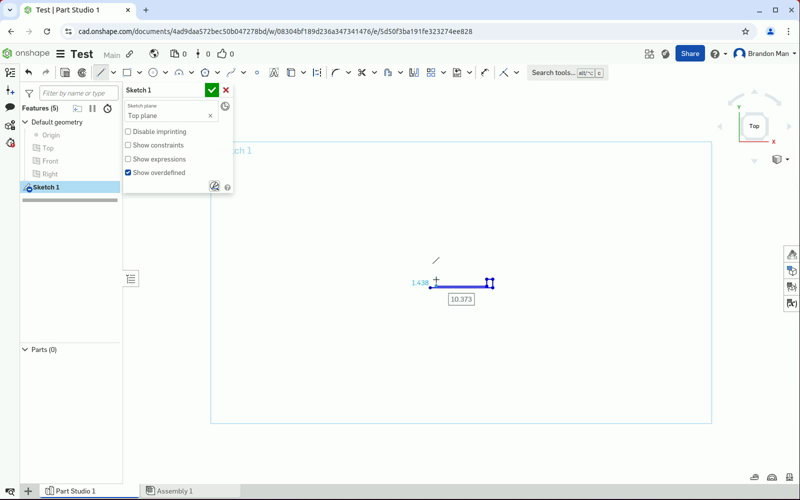
scroll(6)
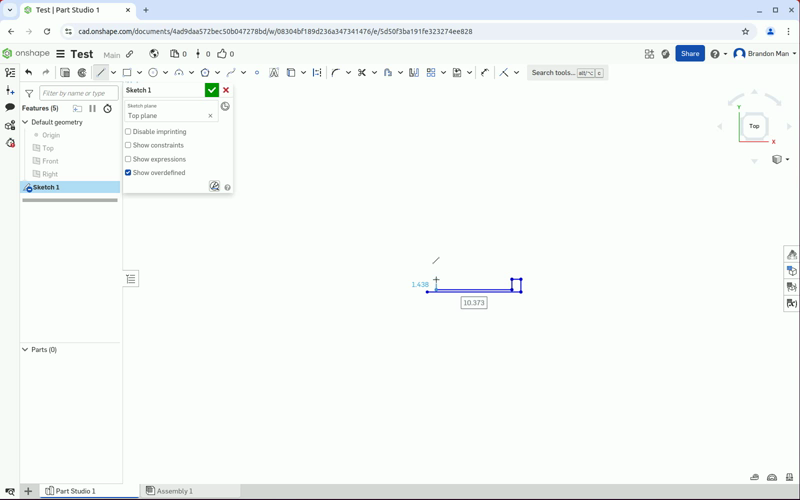
scroll(6)
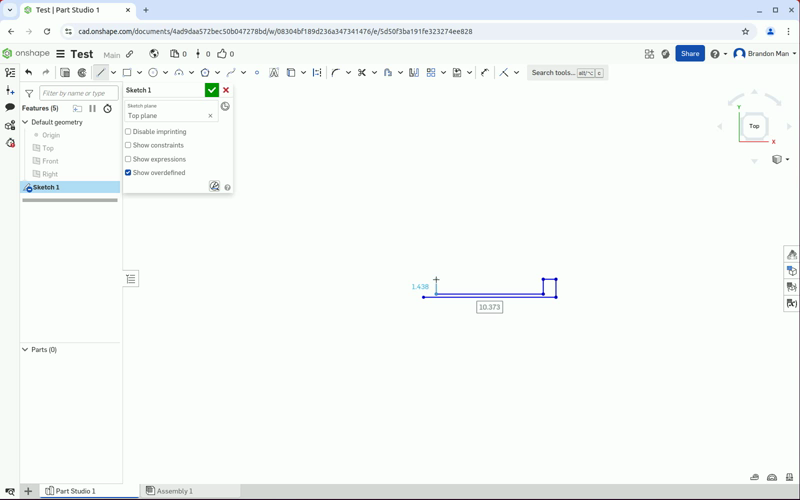
scroll(6)
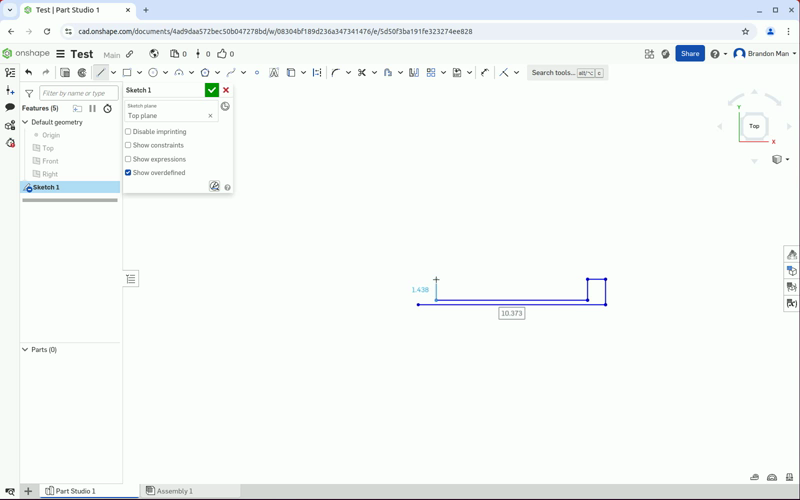
scroll(6)
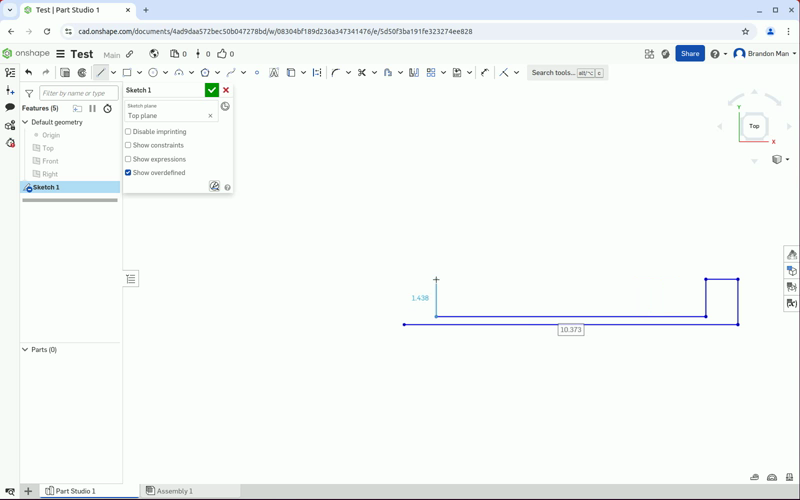
scroll(6)
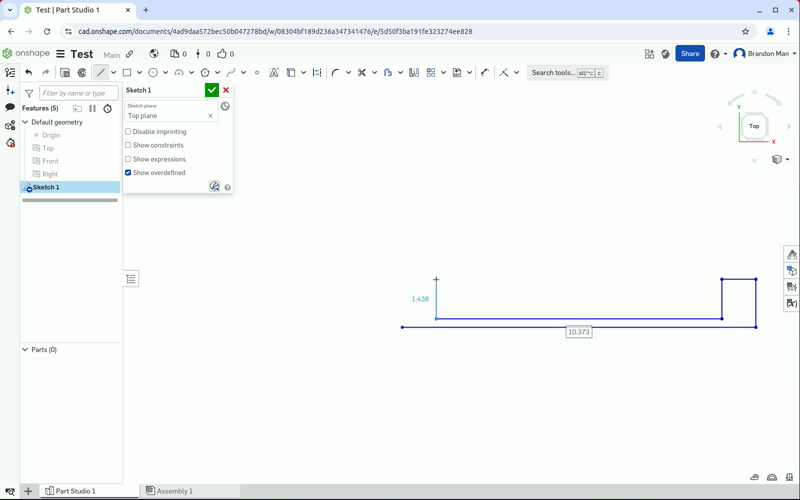
scroll(6)
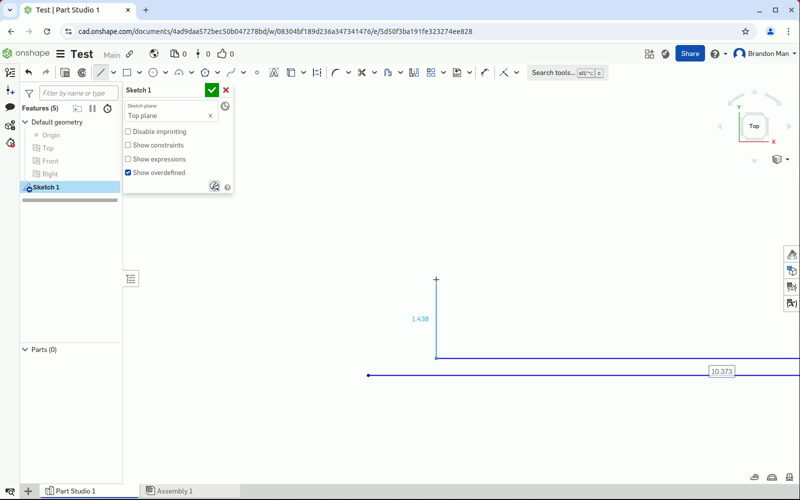
click(436, 279)
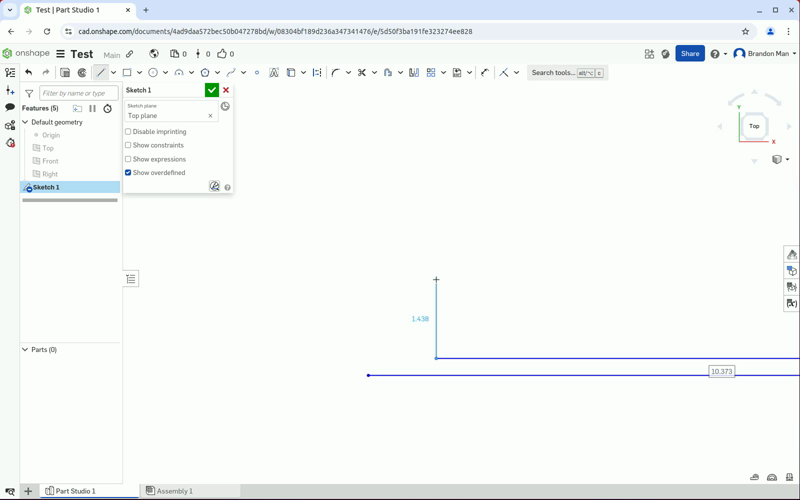
scroll(-6)
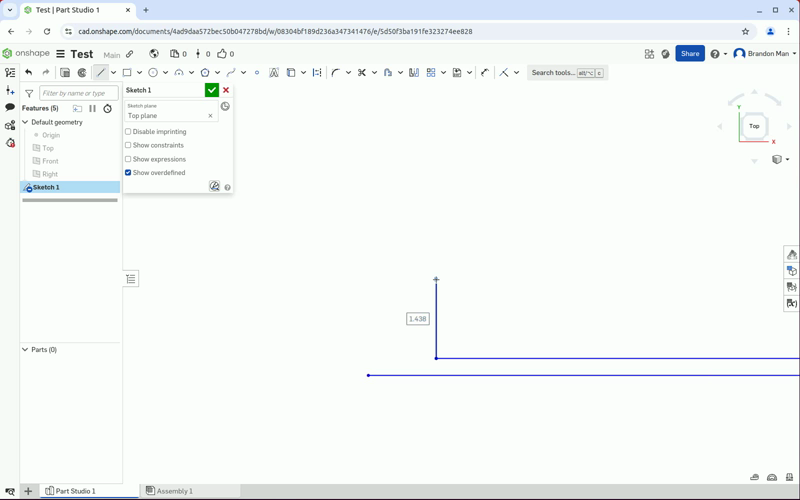
scroll(-6)
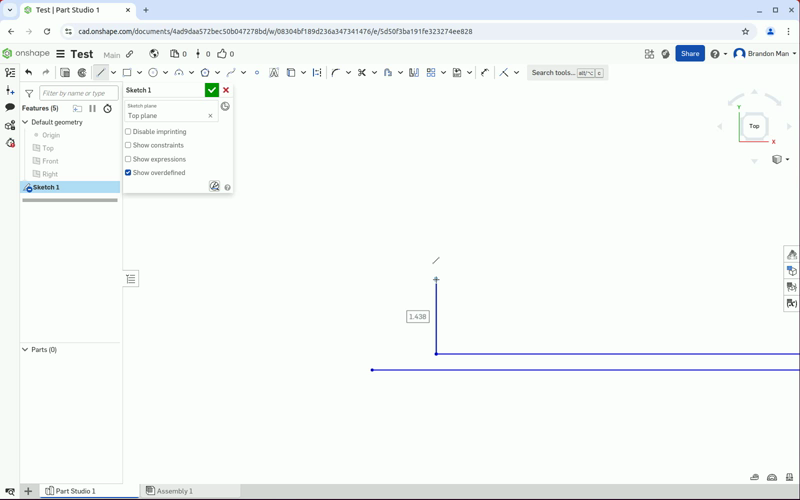
scroll(-6)
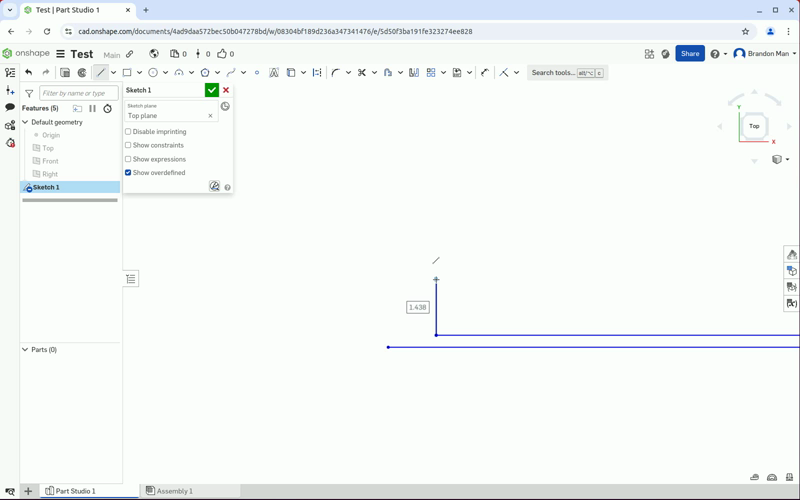
scroll(-6)
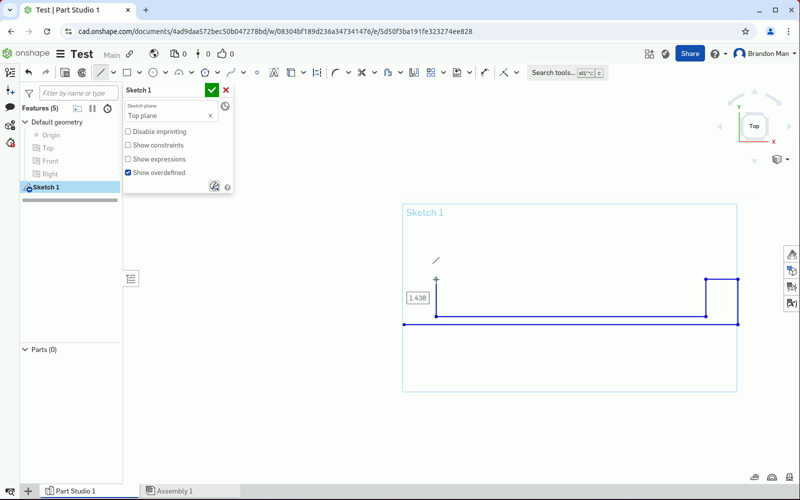
scroll(-6)
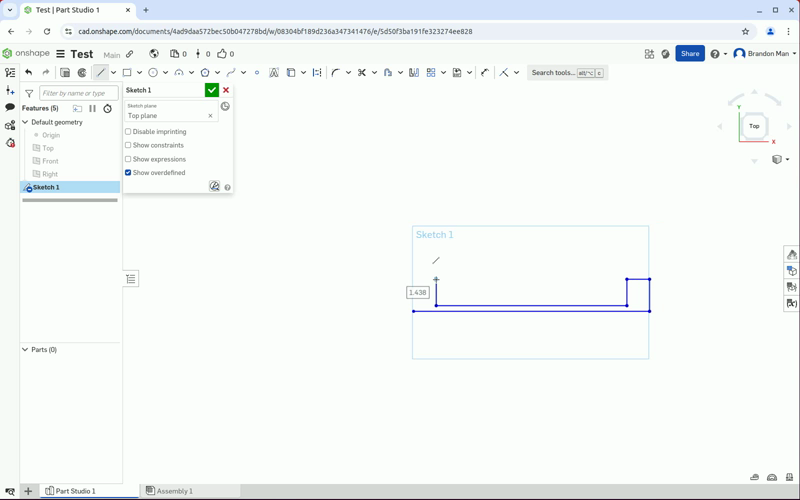
scroll(-6)
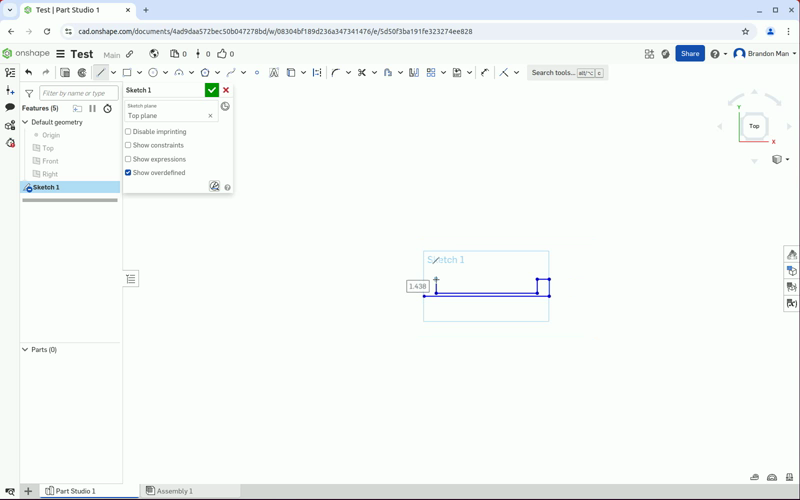
scroll(-6)
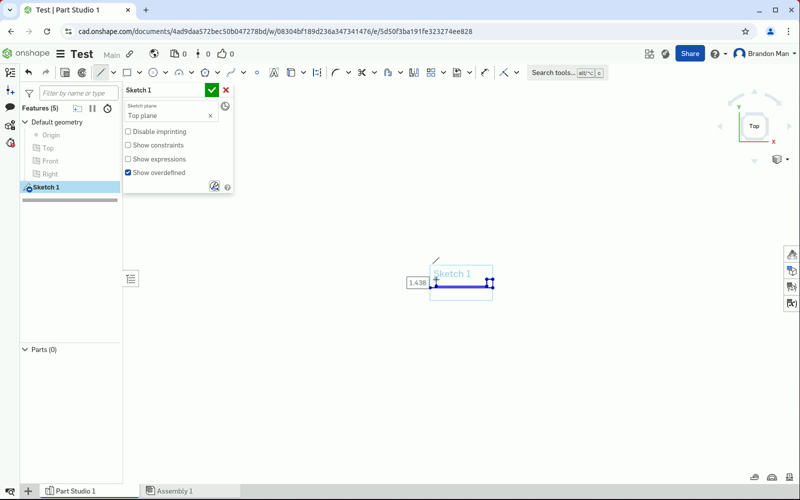
key_up(shift)
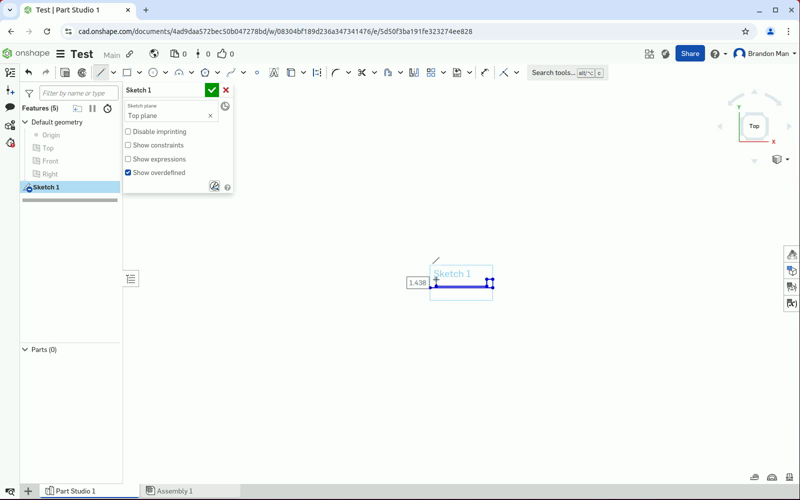
key_down(shift)
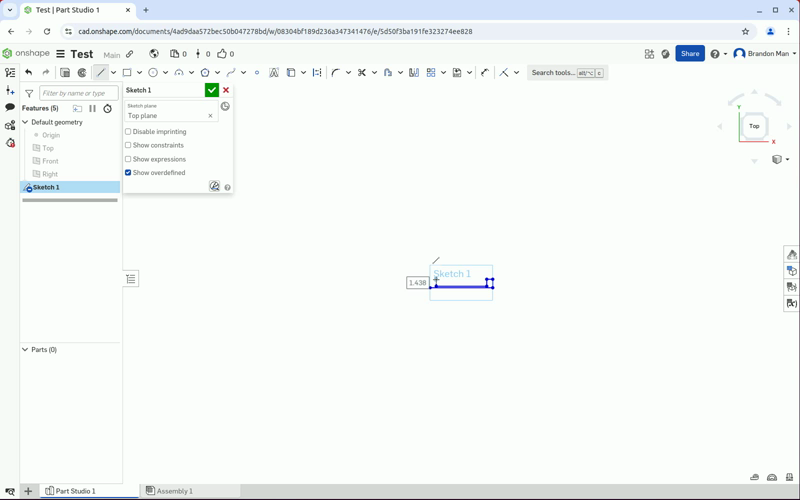
mouse_move(466, 279)
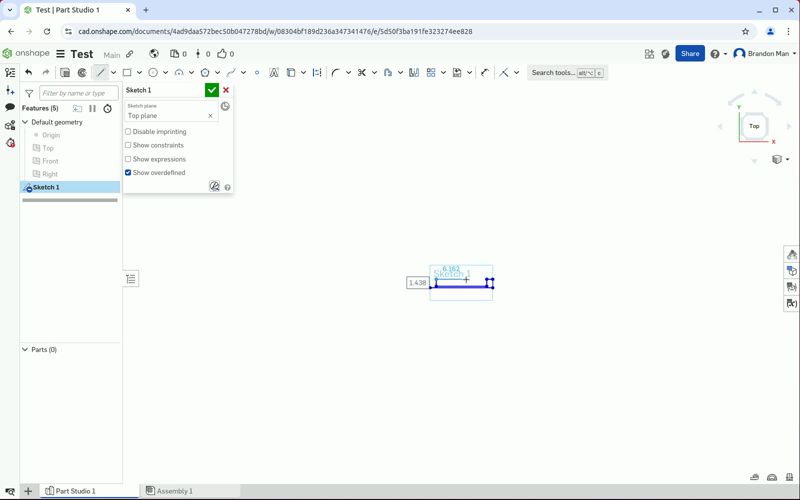
mouse_move(430, 279)
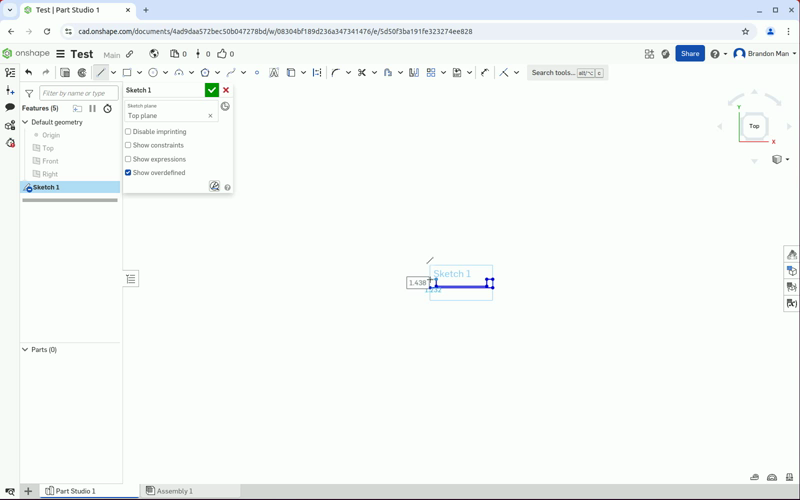
scroll(6)
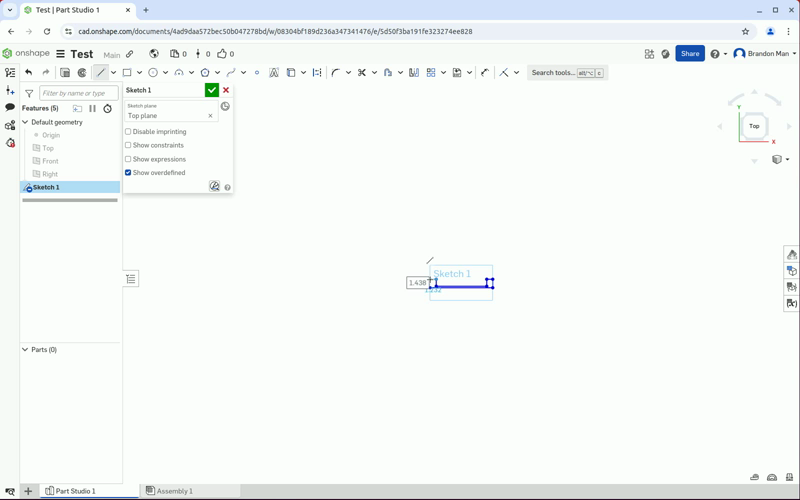
scroll(6)
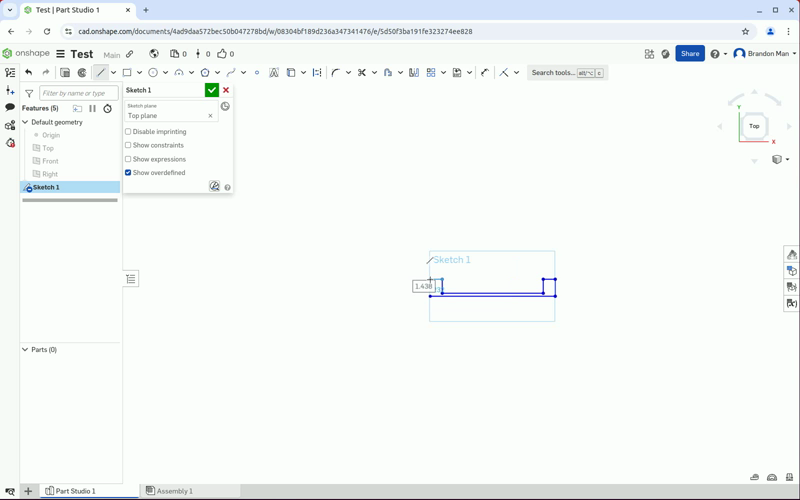
scroll(6)
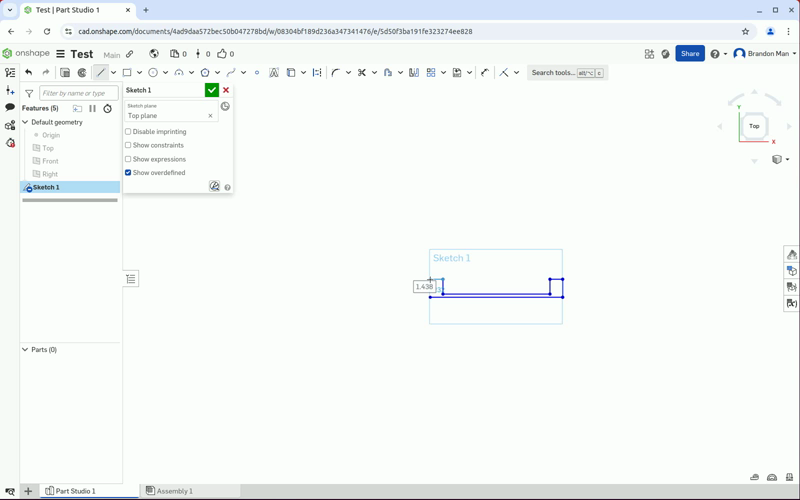
scroll(6)
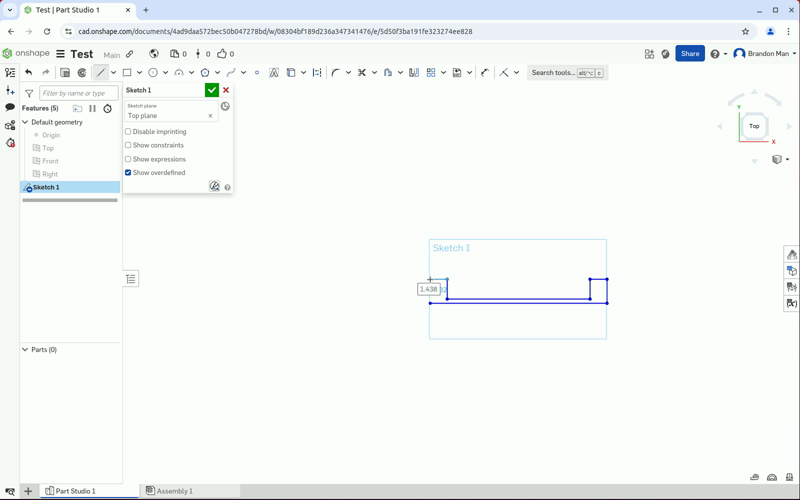
scroll(6)
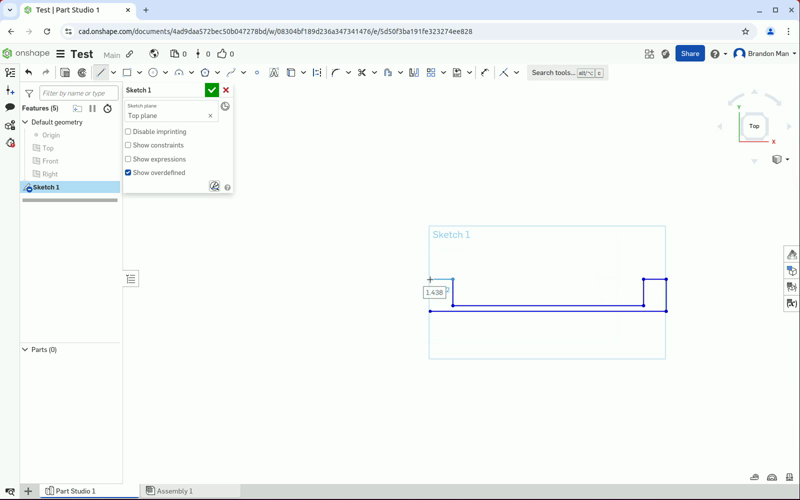
scroll(6)
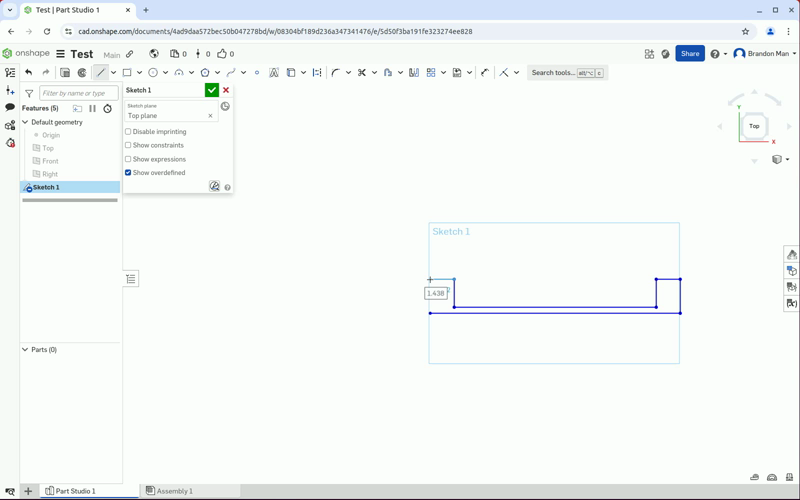
scroll(6)
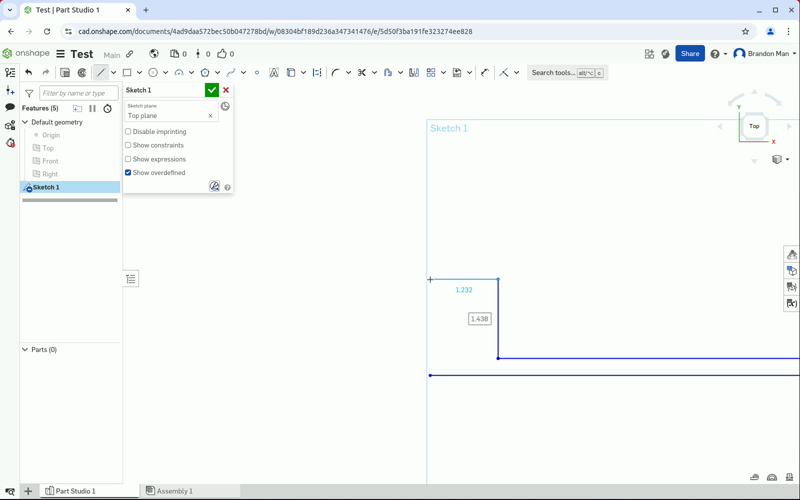
click(430, 279)
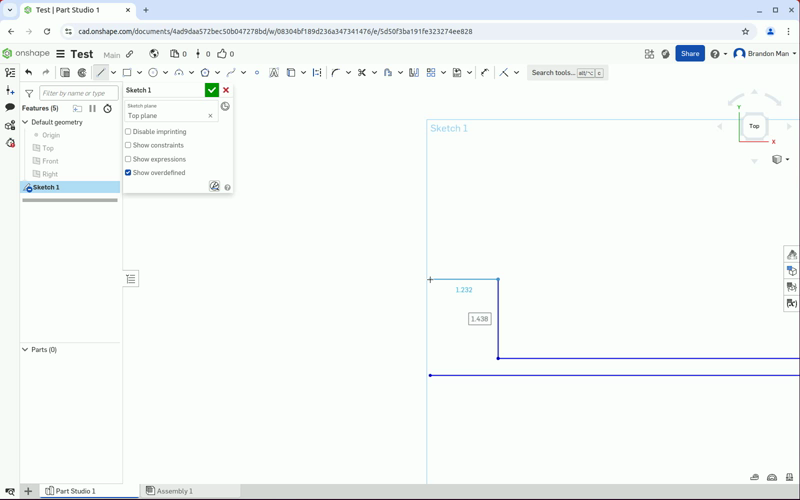
scroll(-6)
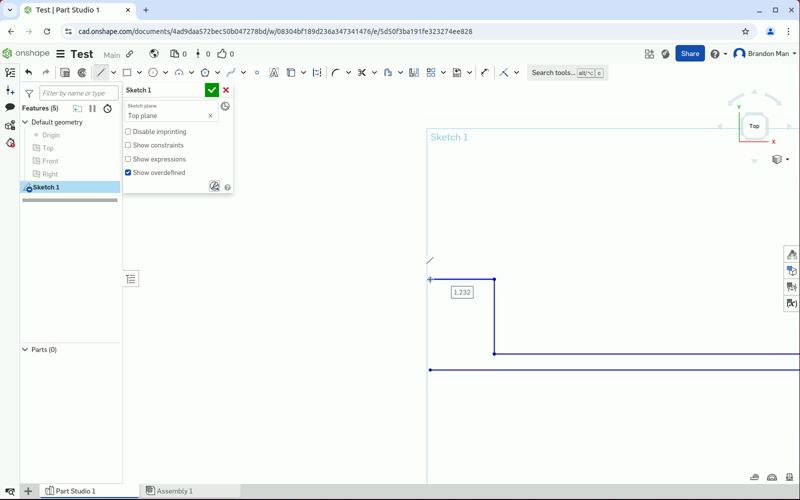
scroll(-6)
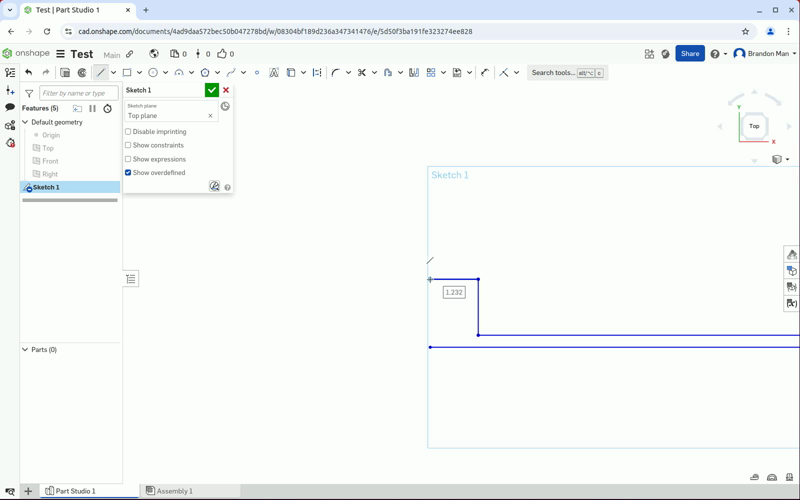
scroll(-6)
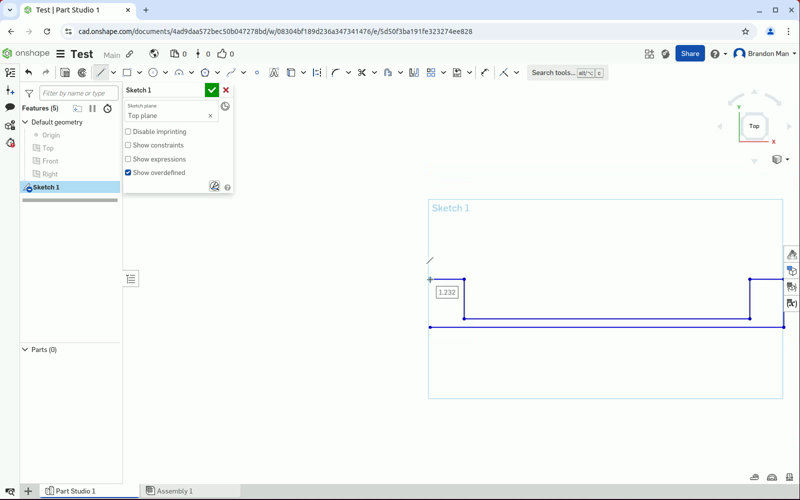
scroll(-6)
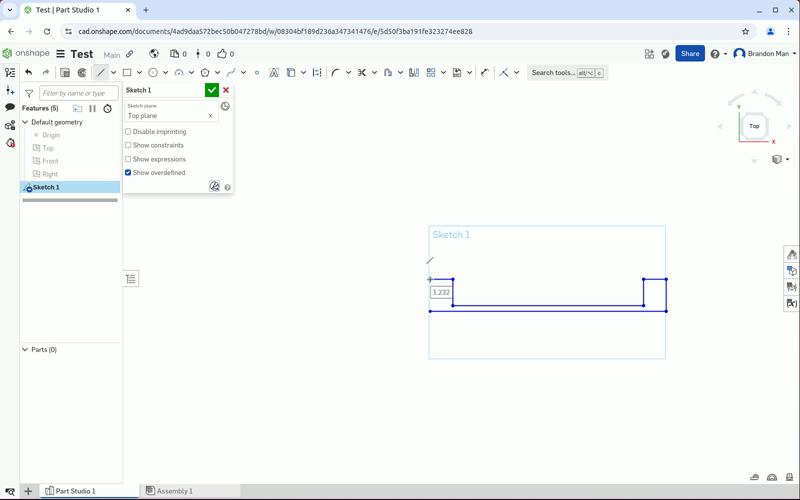
scroll(-6)
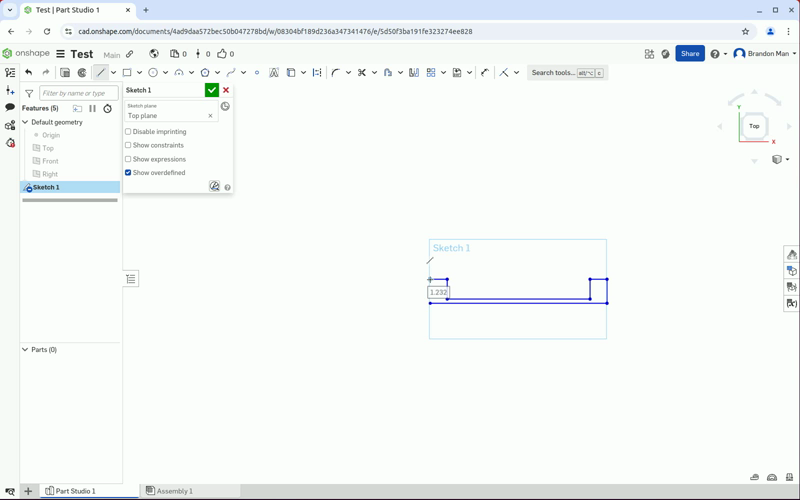
scroll(-6)
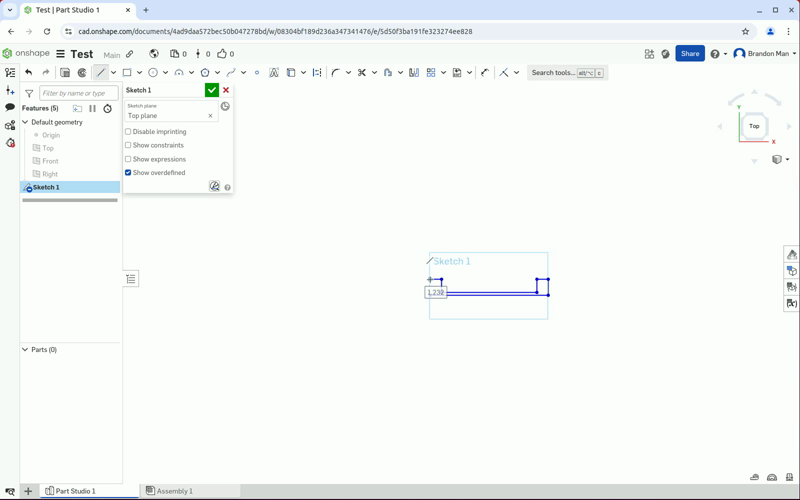
scroll(-6)
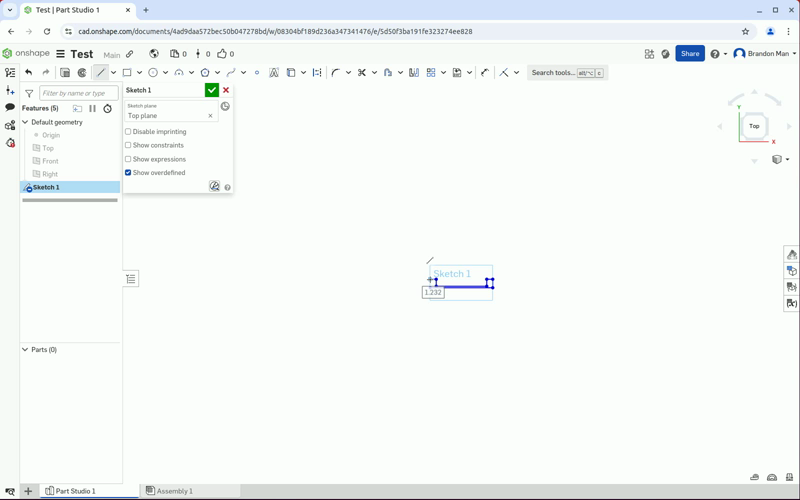
key_up(shift)
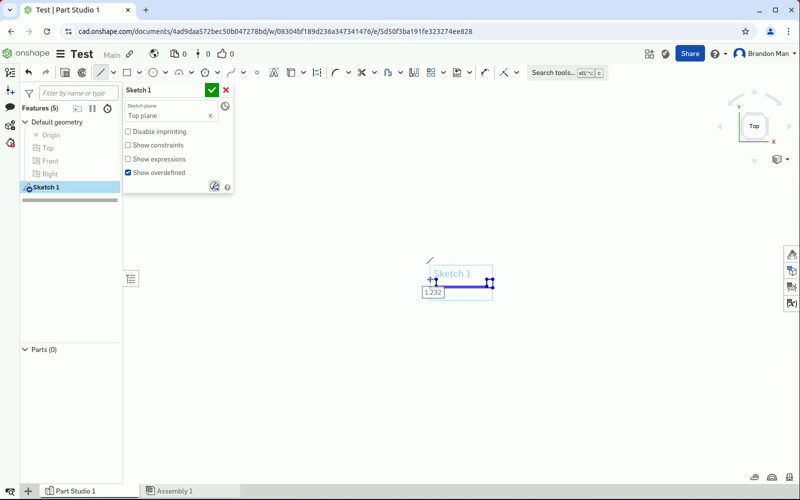
mouse_move(460, 279)
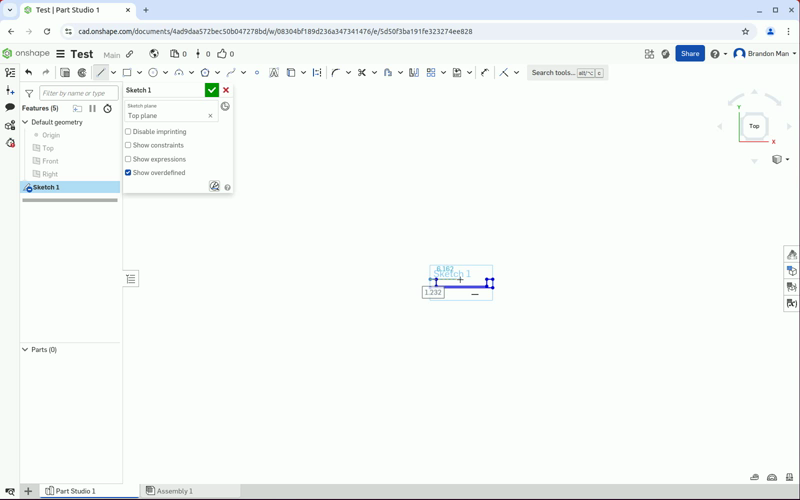
key_down(shift)
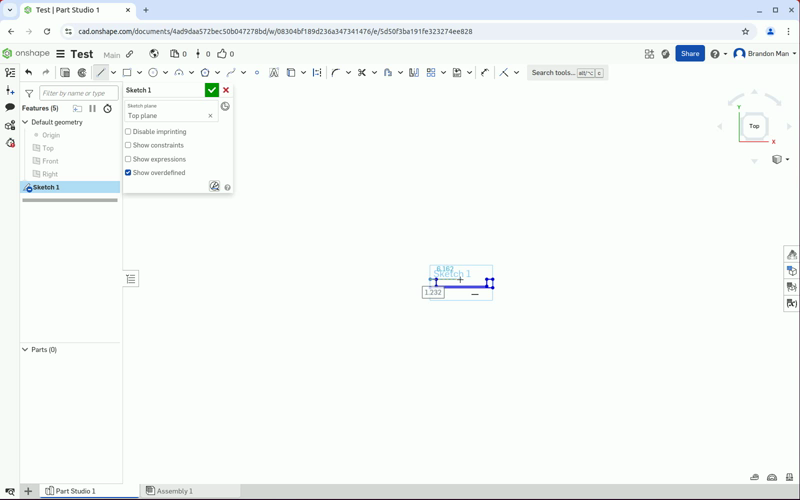
mouse_move(430, 287)
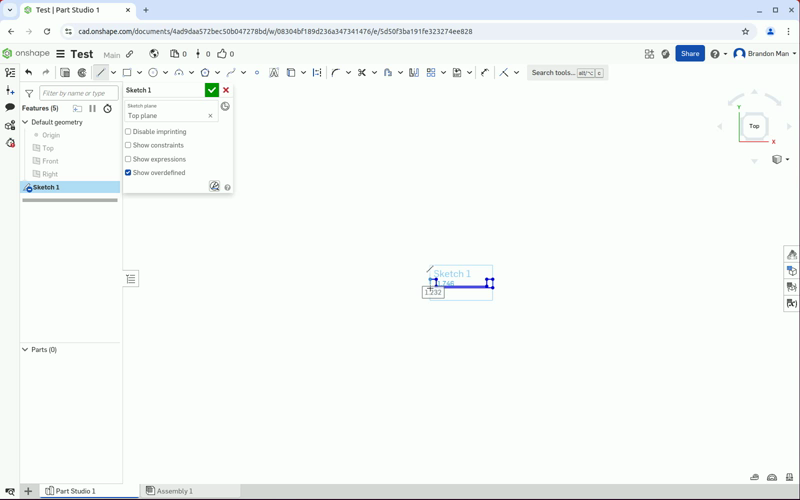
key_up(shift)
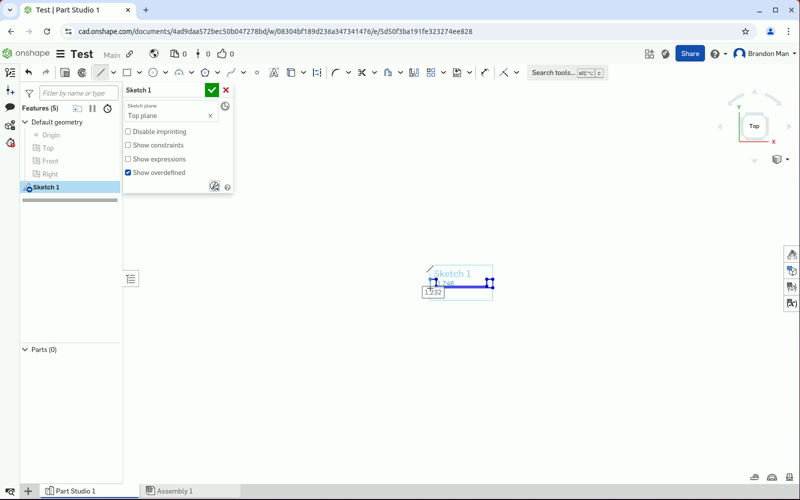
click(430, 287)
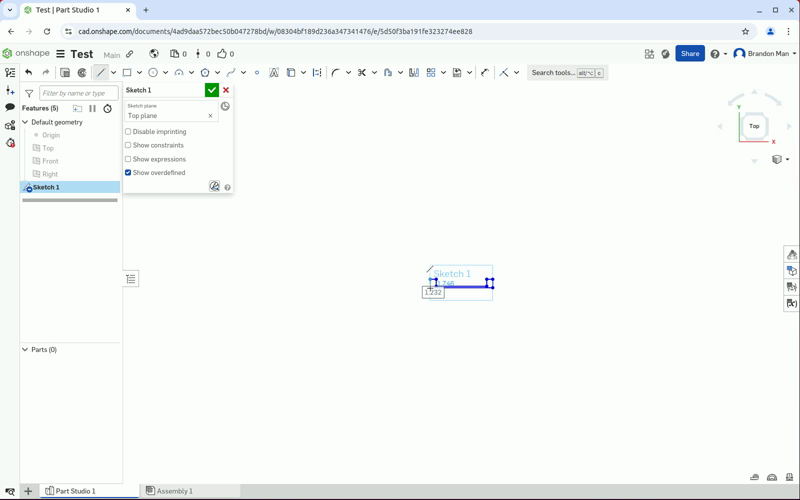
key(esc)
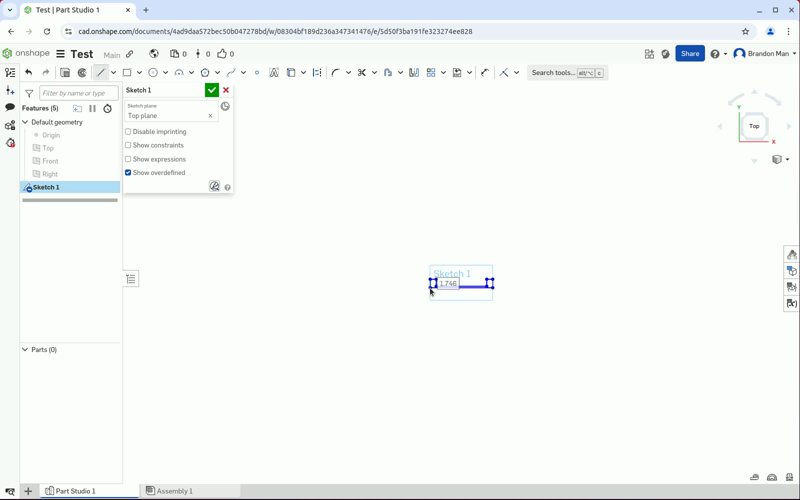
mouse_move(480, 286)
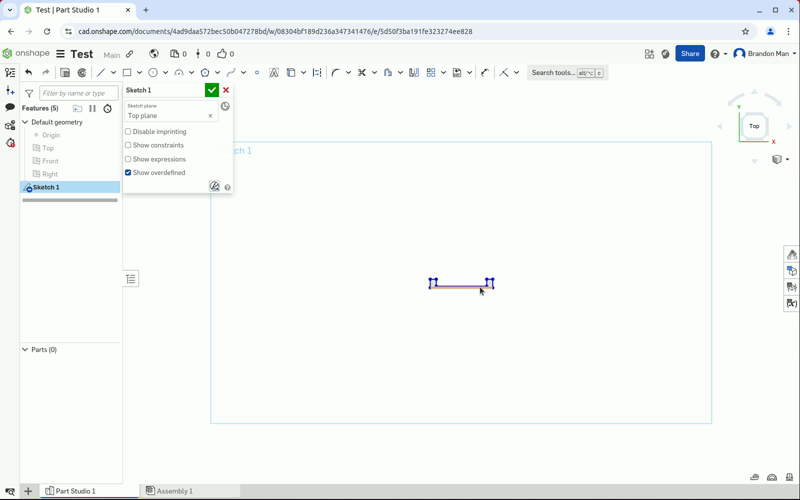
scroll(6)
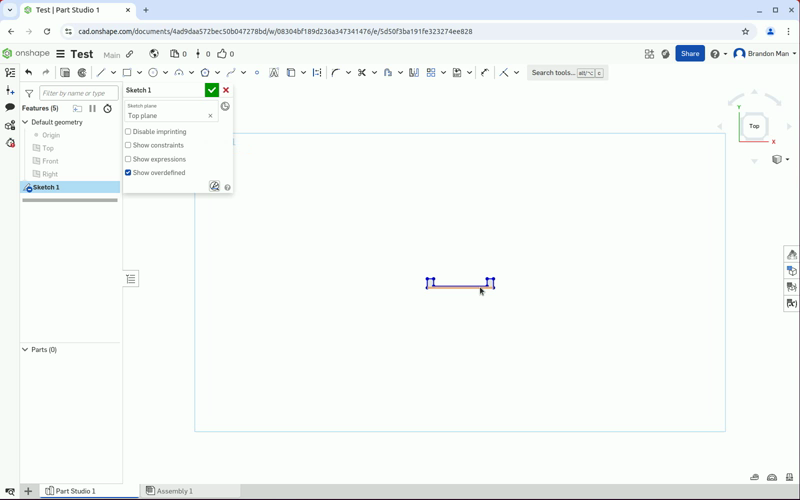
scroll(6)
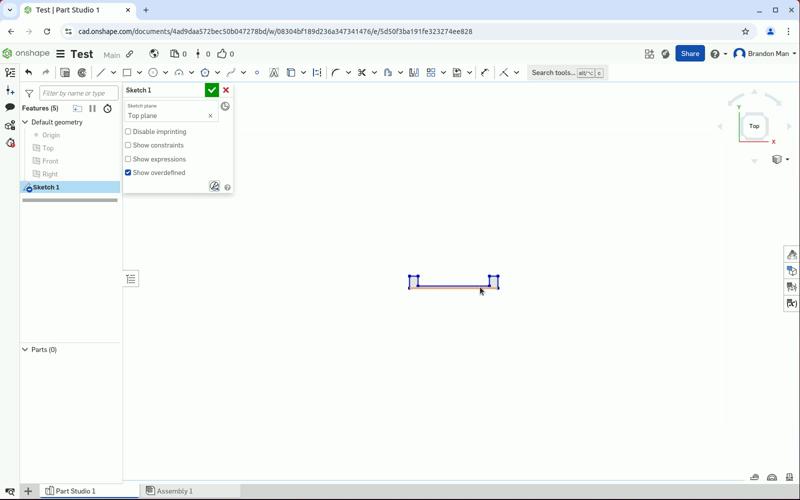
scroll(6)
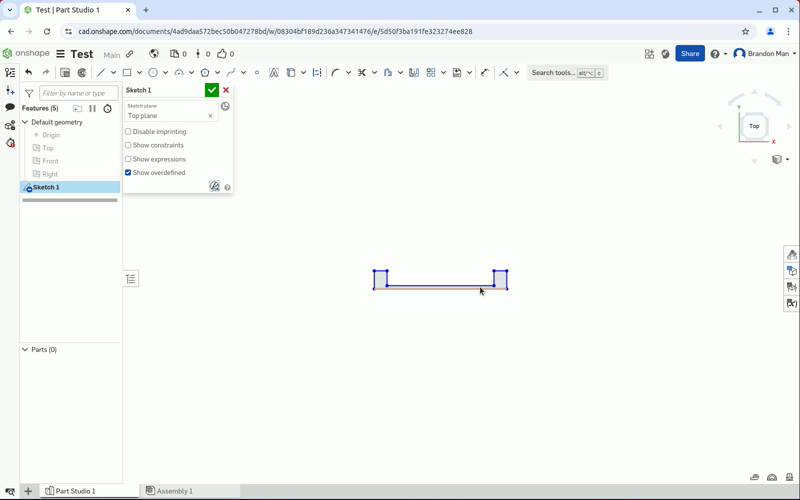
scroll(6)
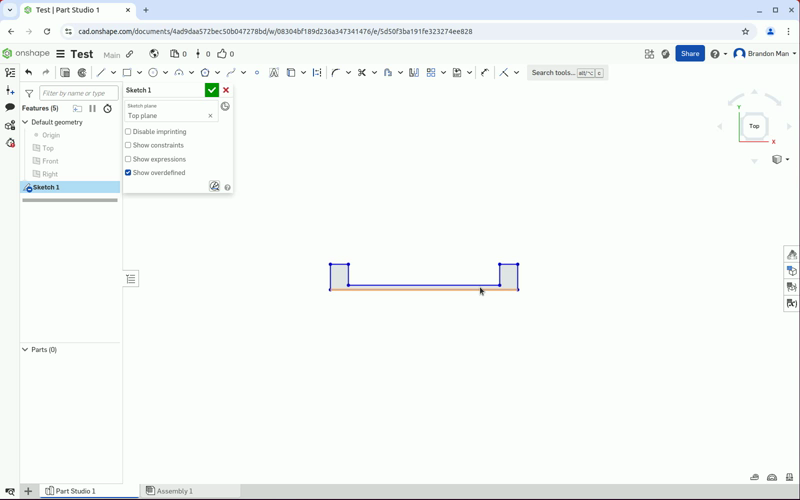
scroll(6)
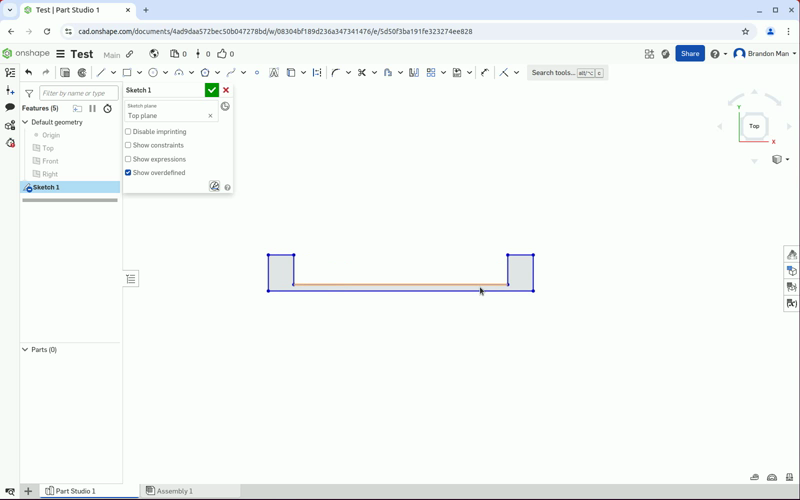
scroll(6)
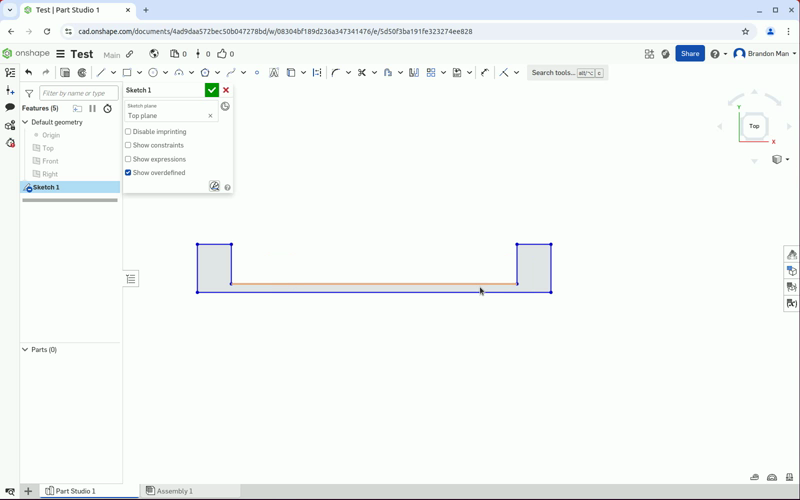
scroll(6)
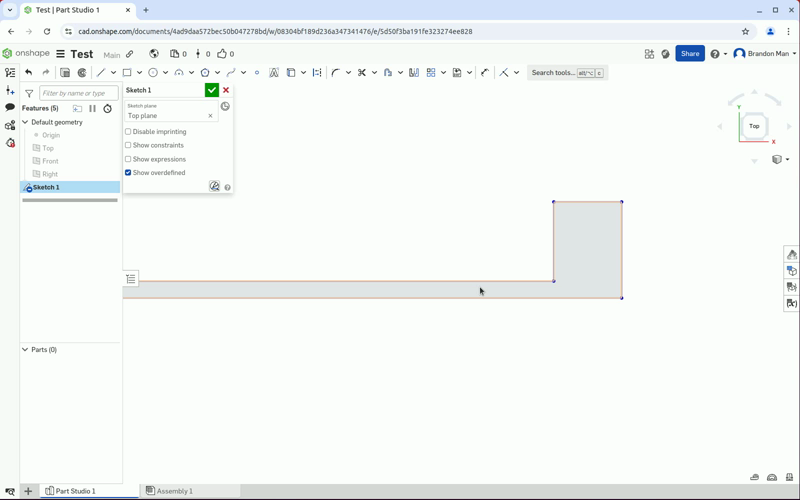
click(480, 286)
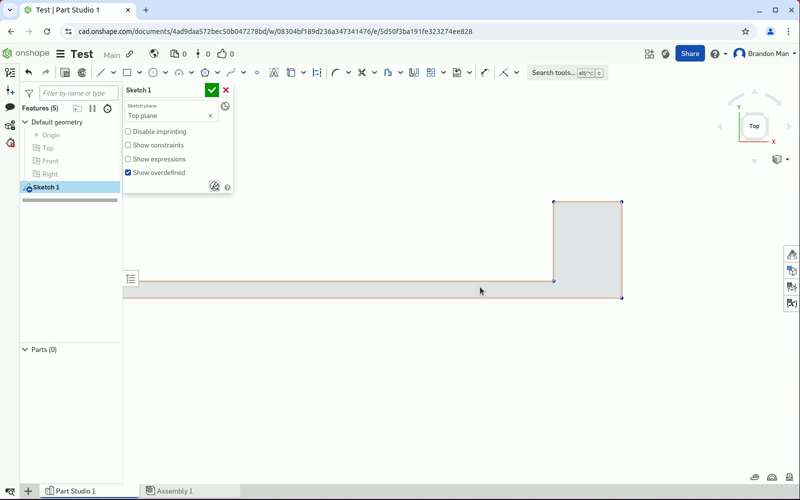
scroll(-6)
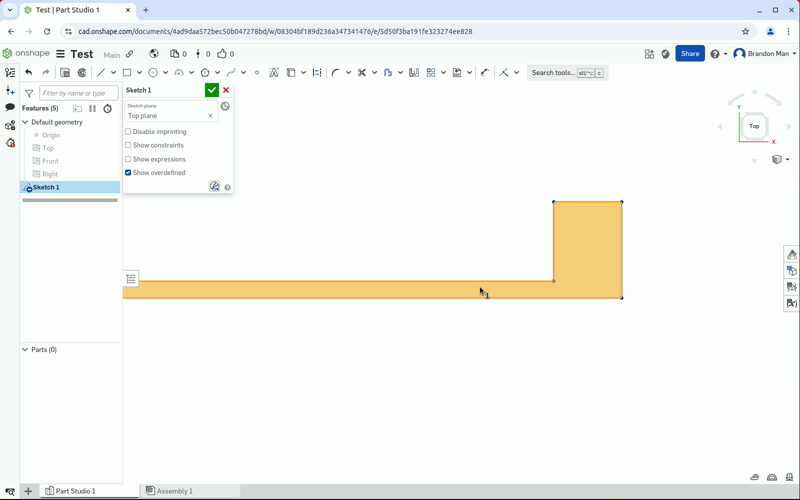
scroll(-6)
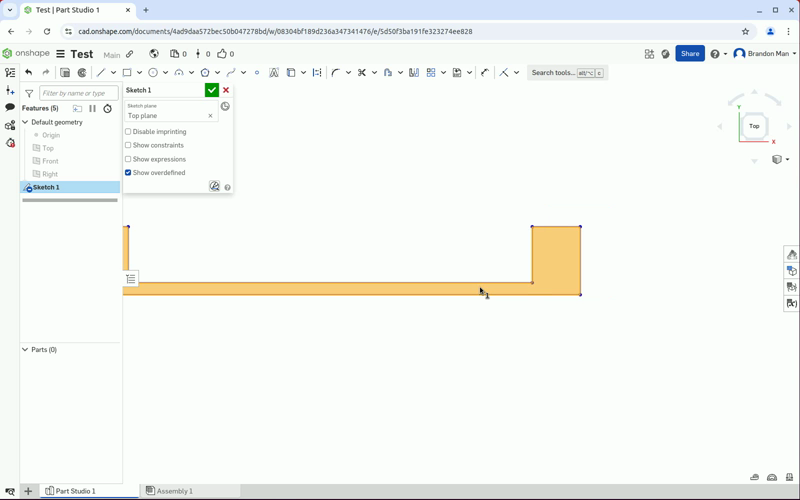
scroll(-6)
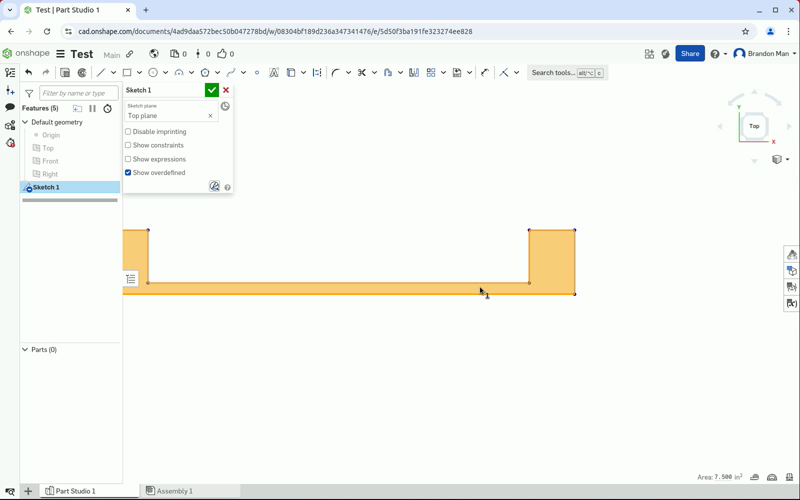
scroll(-6)
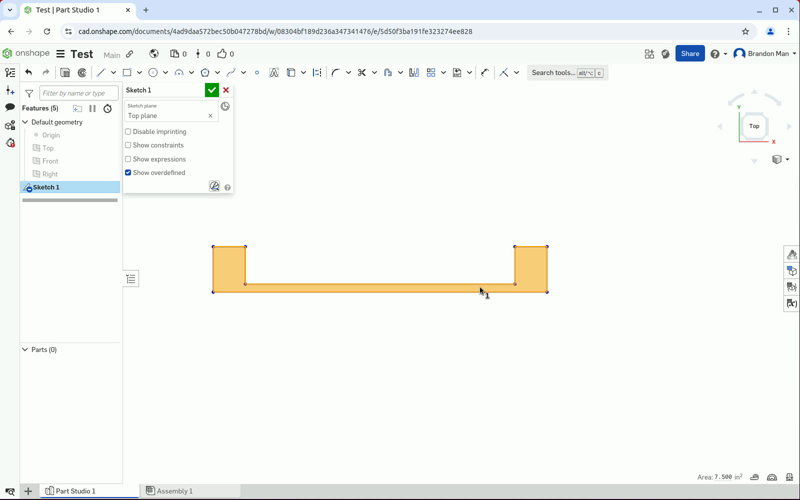
scroll(-6)
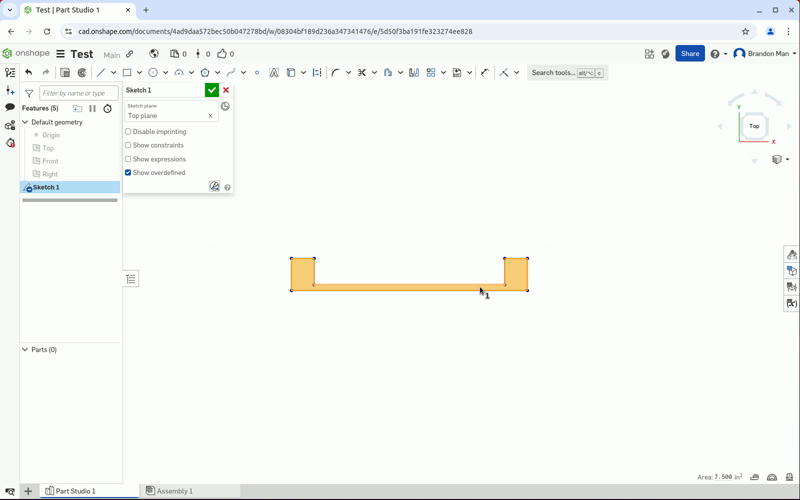
scroll(-6)
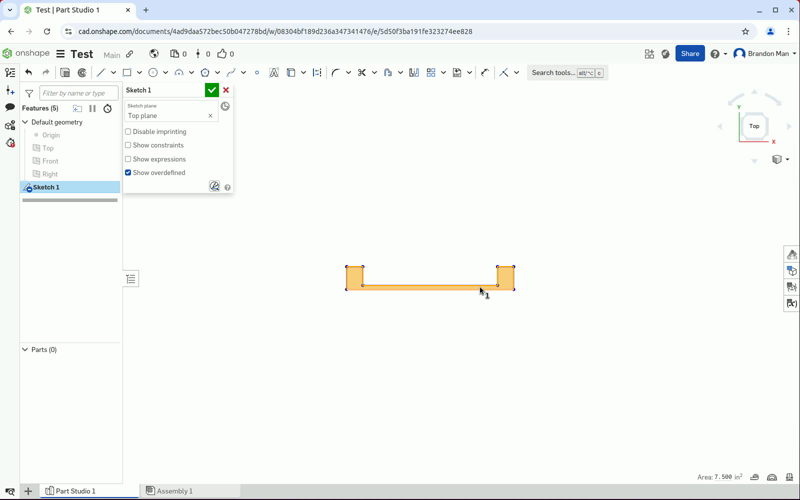
scroll(-6)
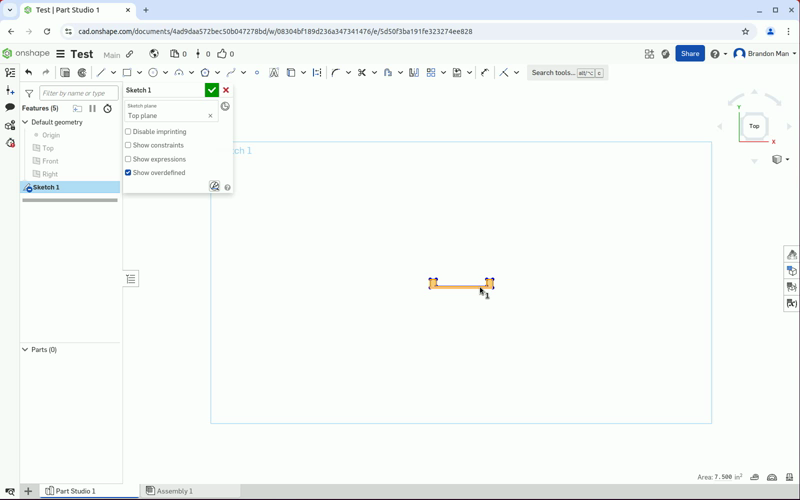
mouse_move(73, 352)
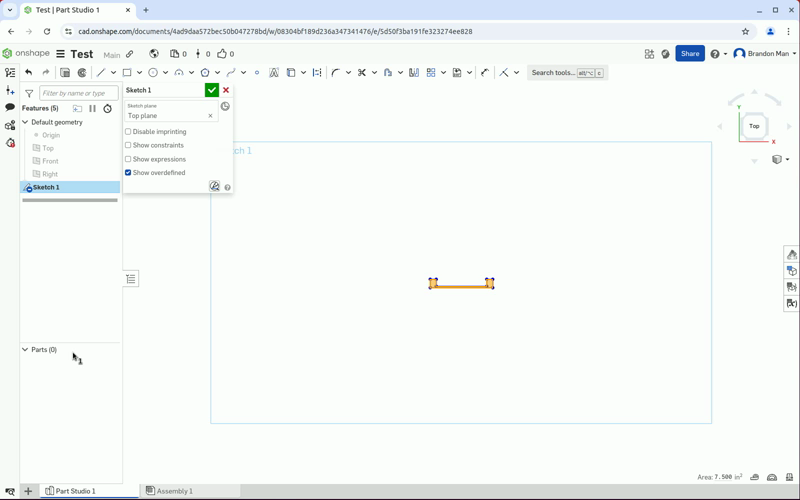
key(shift+y)
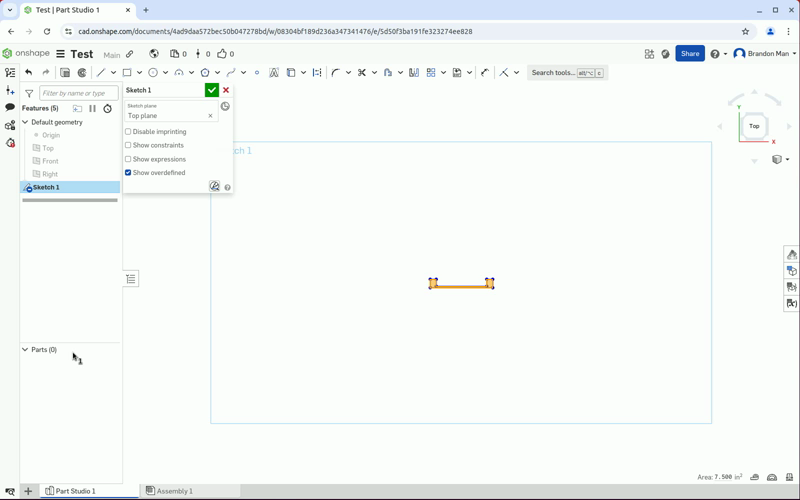
key(shift+e)
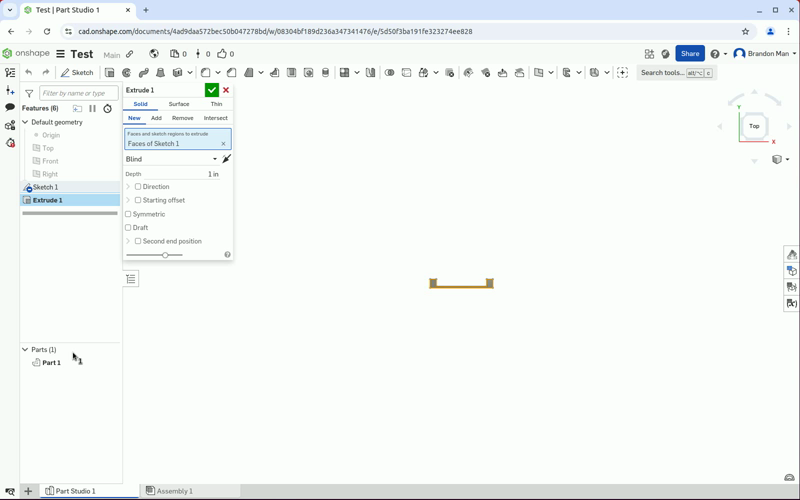
mouse_move(143, 106)
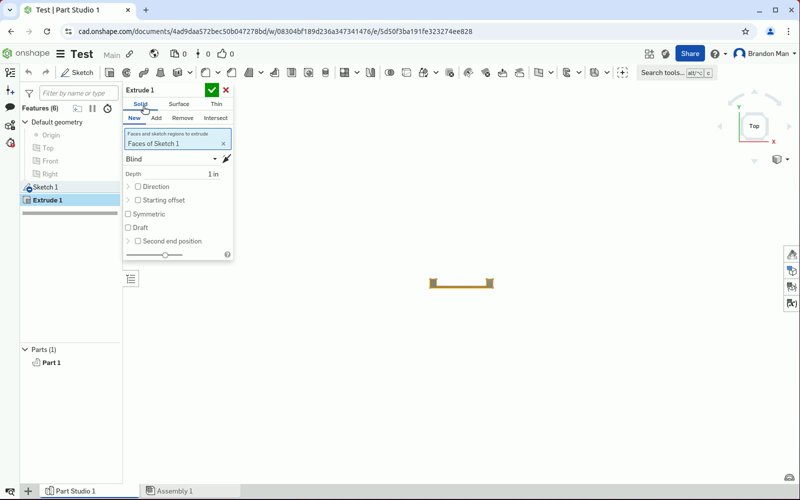
click(143, 106)
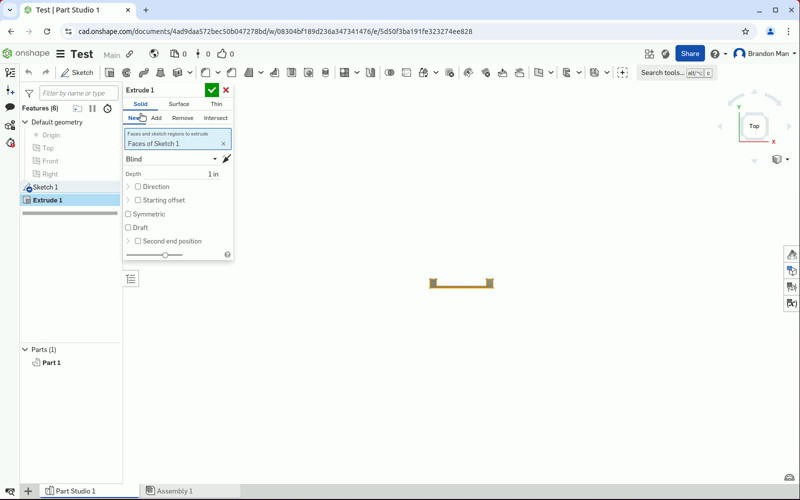
mouse_move(137, 120)
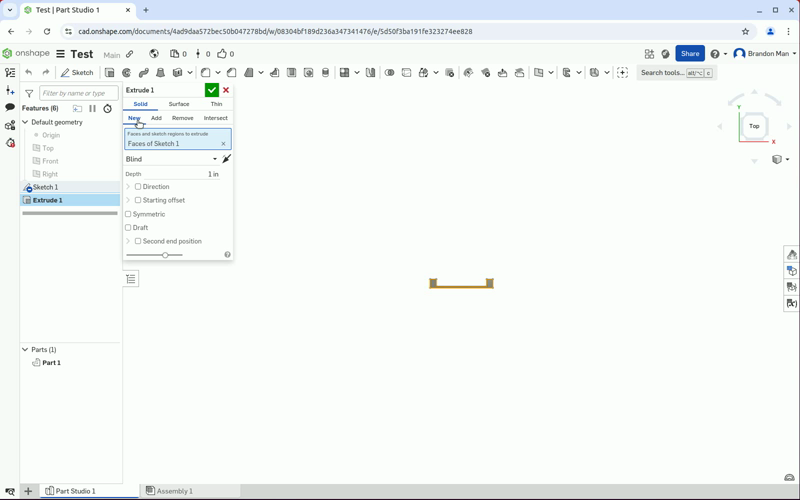
click(137, 120)
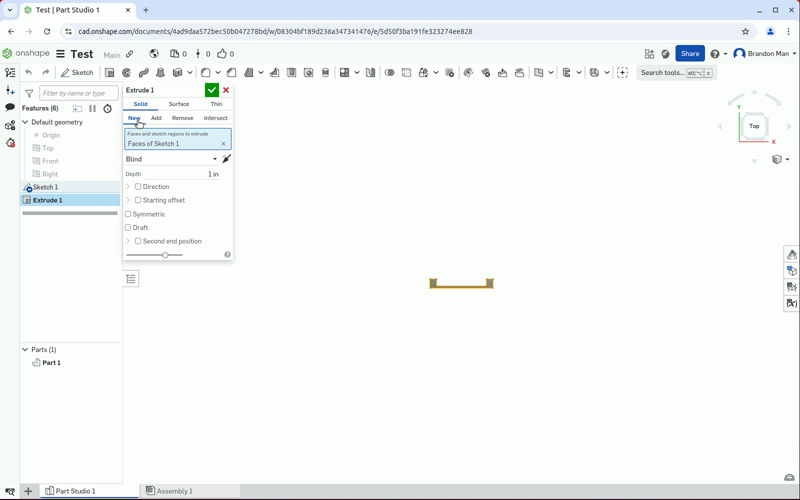
key(tab, 4)
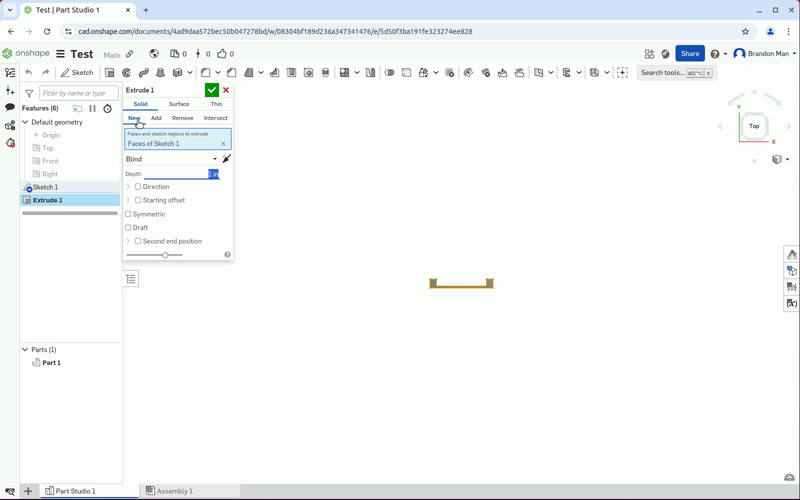
text(23.108)
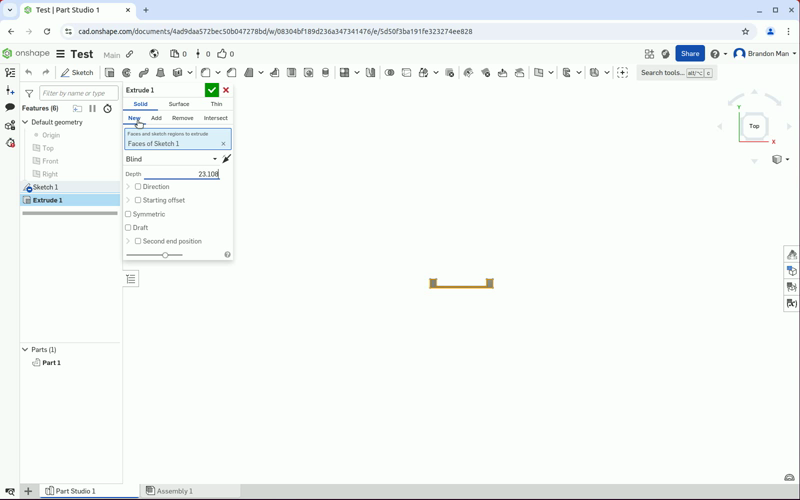
key(enter)
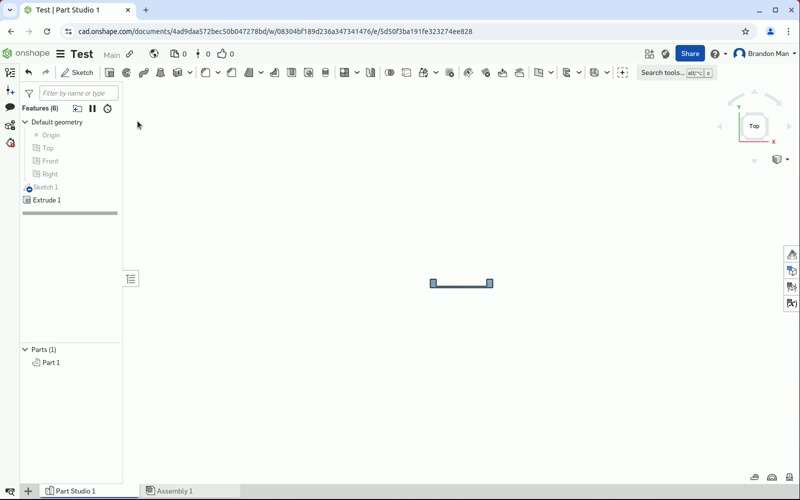
key(shift+h)
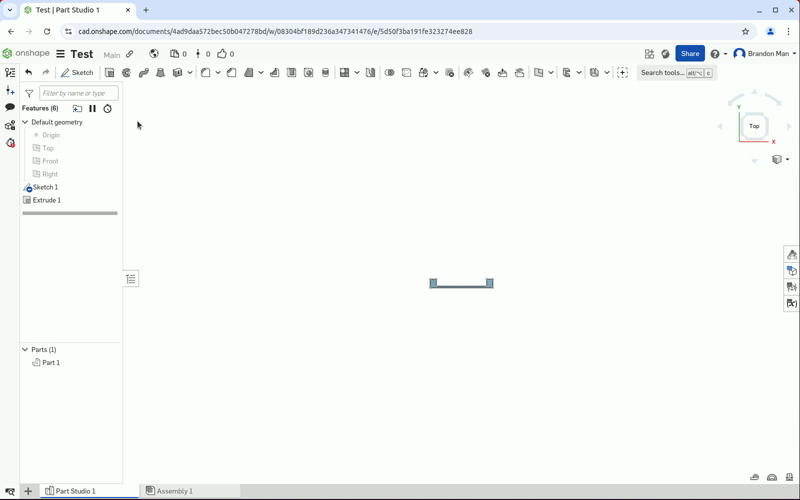
key(shift+h)
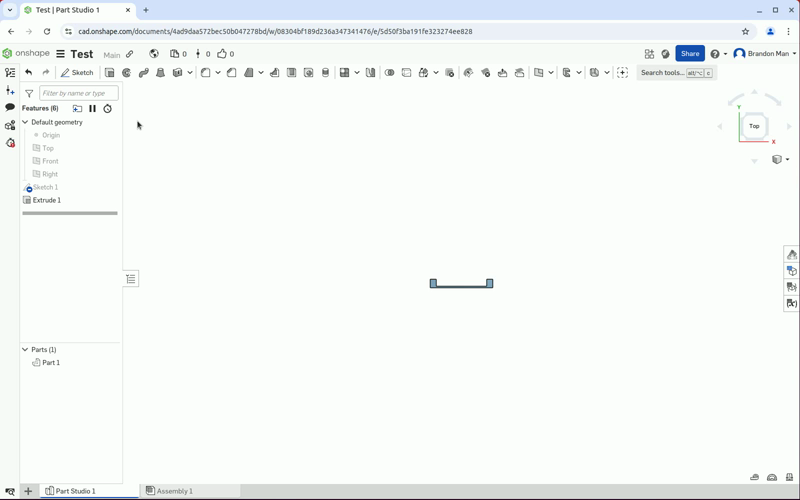
mouse_move(73, 189)
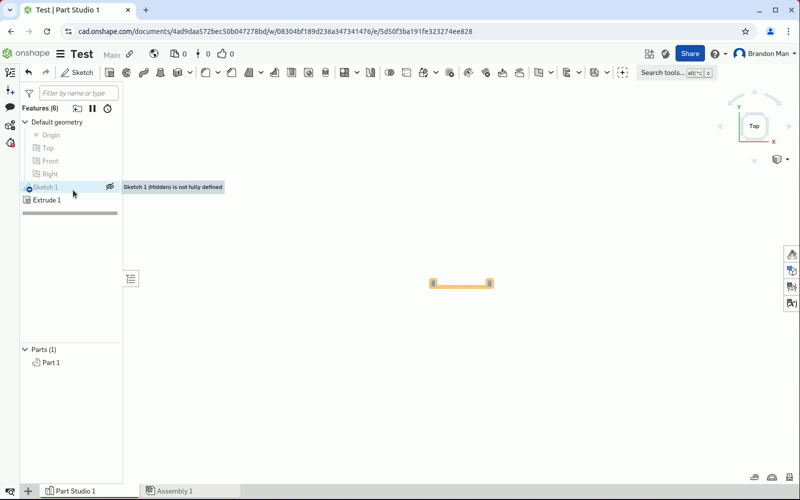
click(73, 189)
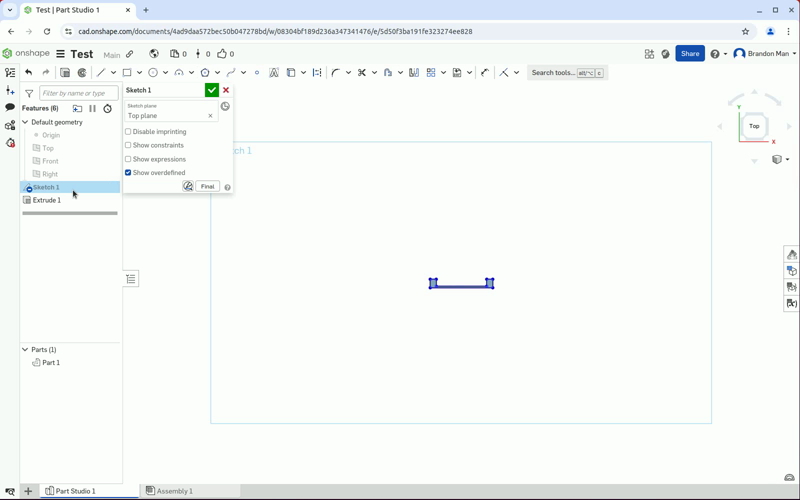
mouse_move(229, 92)
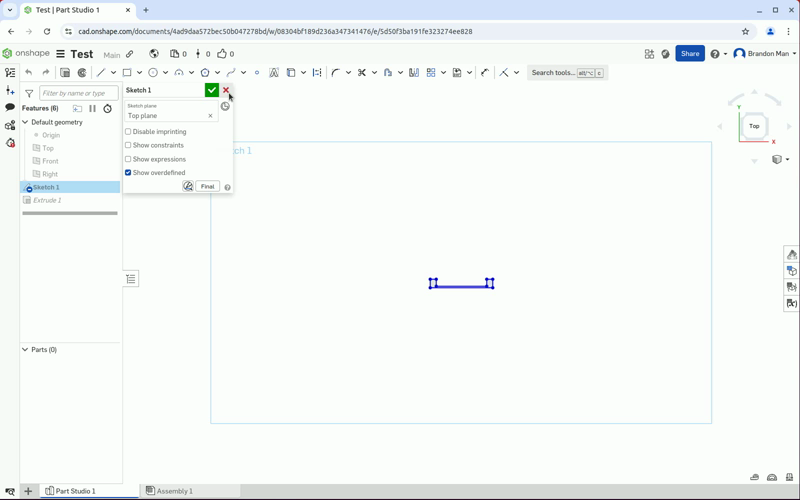
click(229, 92)
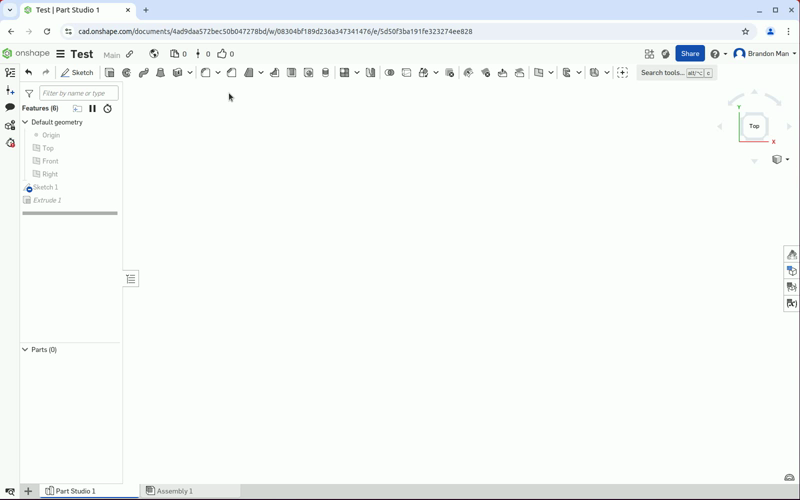
mouse_move(73, 352)
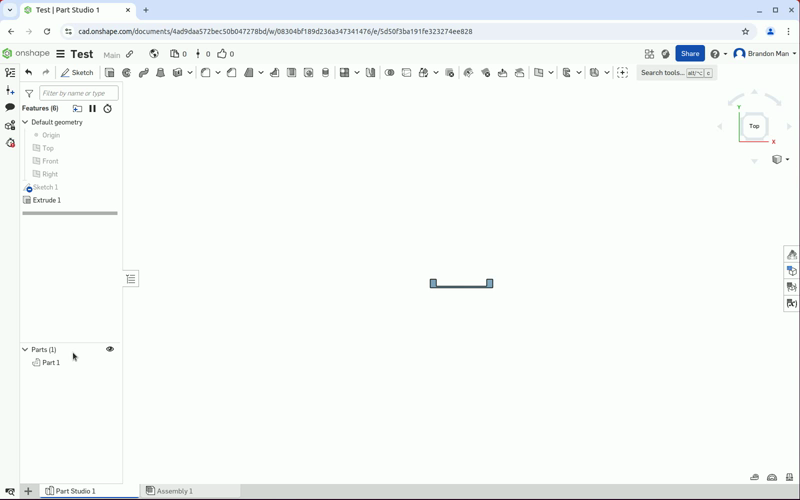
key(y)
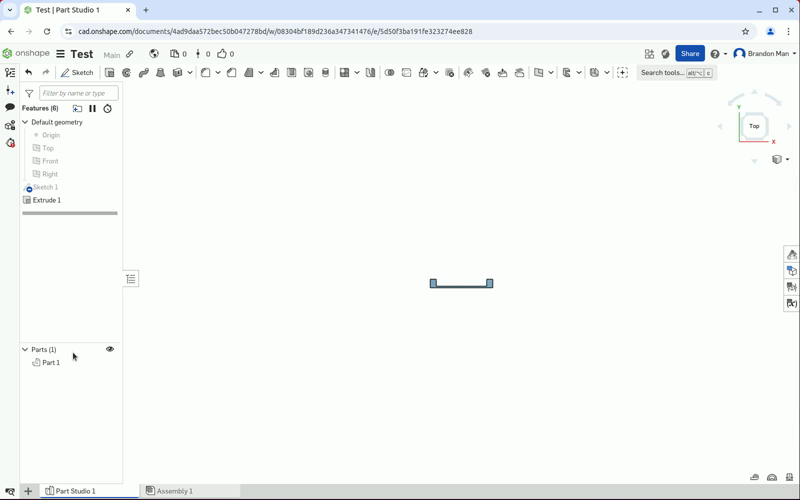
key(shift+p)
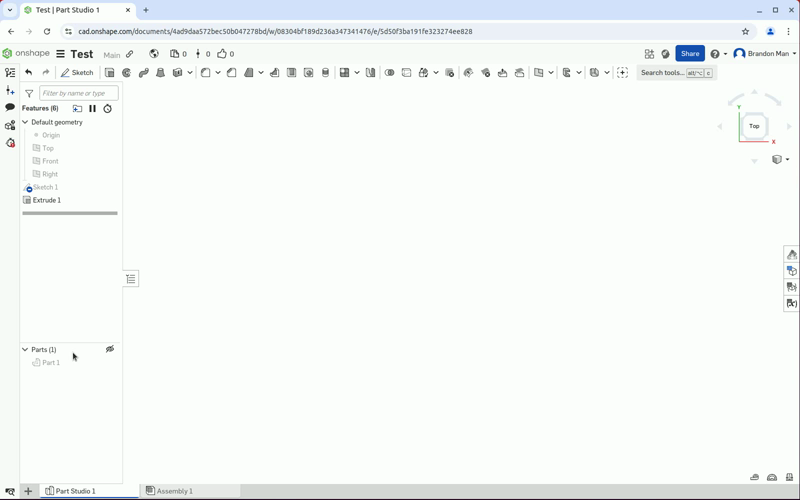
key(space)
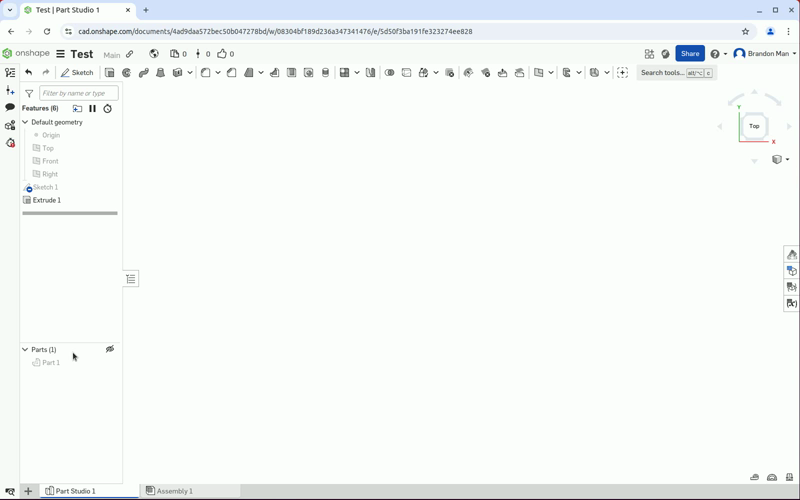
key_down(shift)
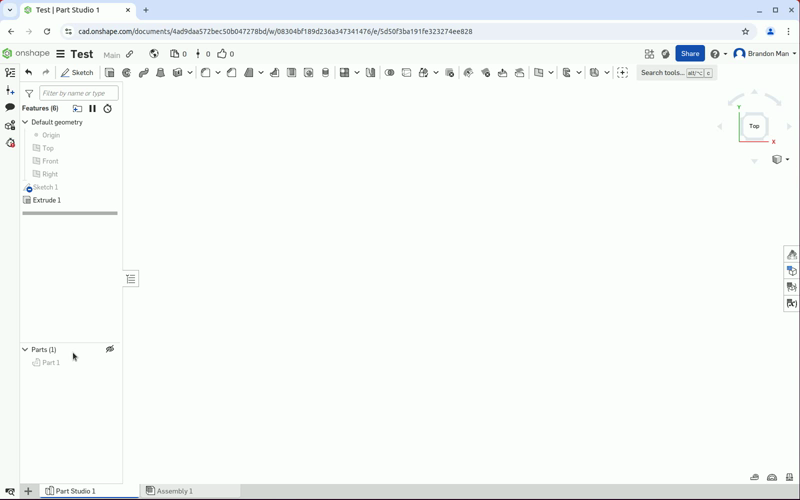
key(up)
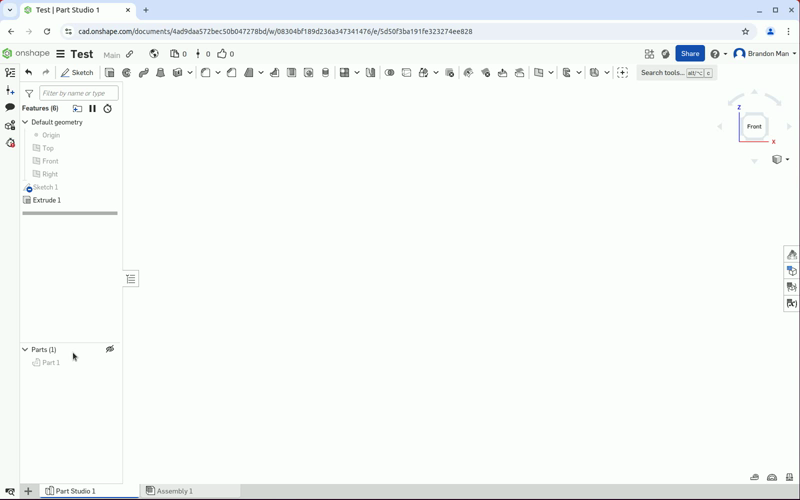
key_up(shift)
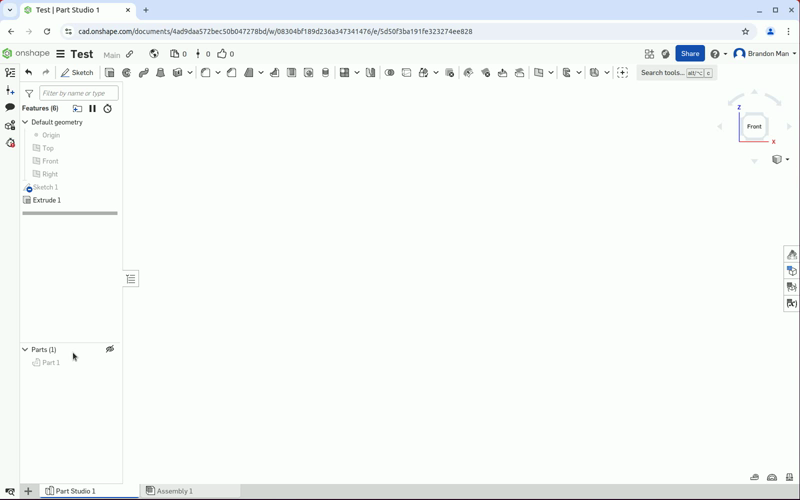
mouse_move(73, 352)
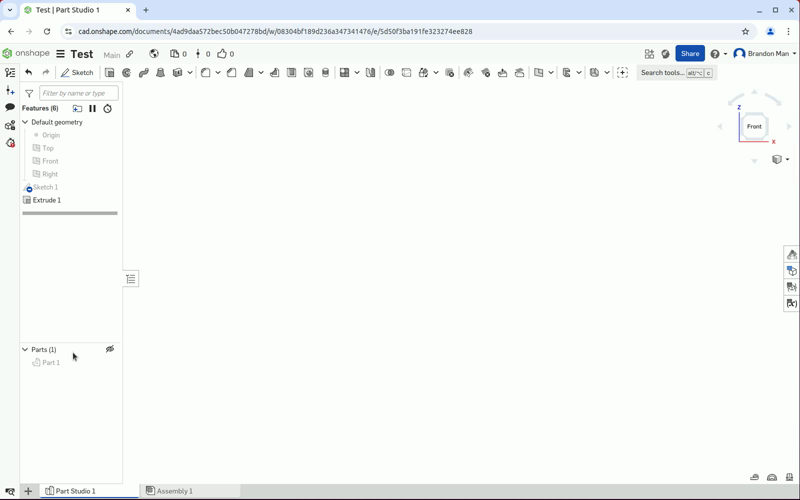
key(shift+y)
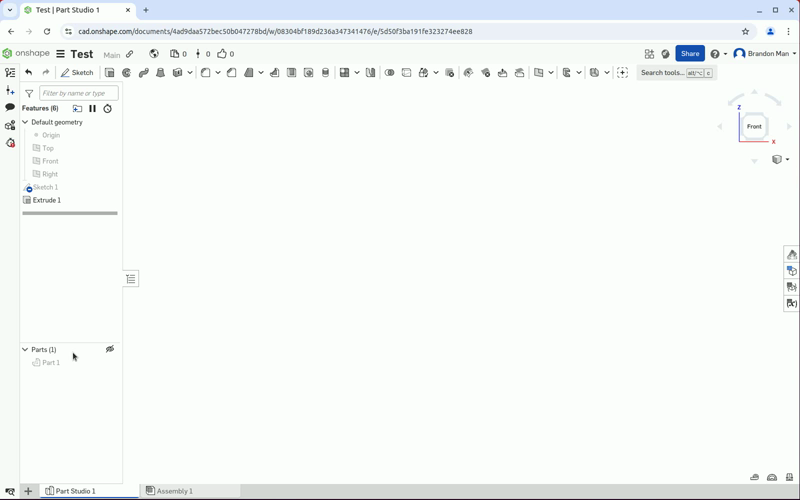
key(shift+s)
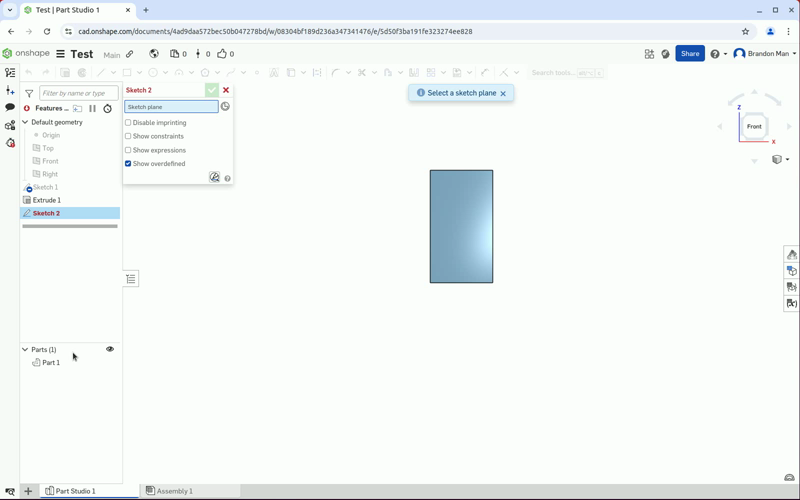
mouse_move(73, 163)
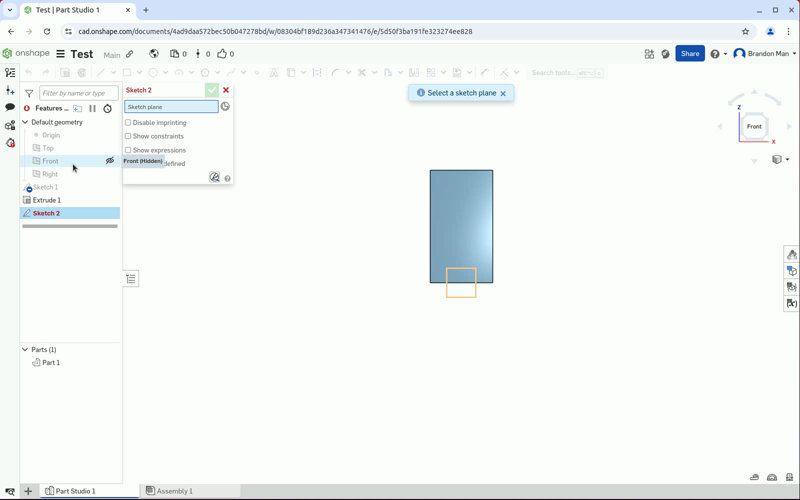
click(73, 163)
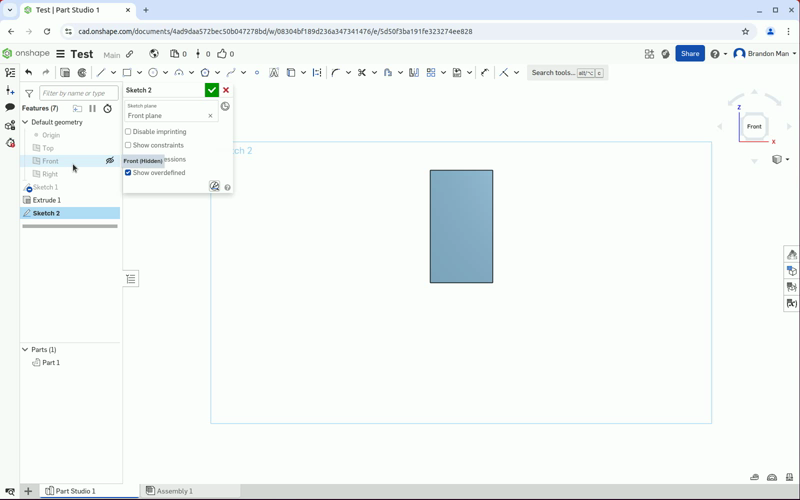
mouse_move(73, 352)
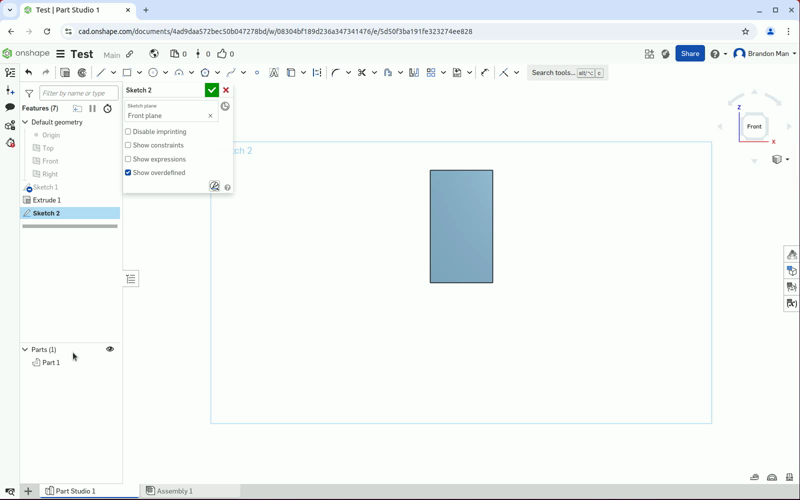
key(y)
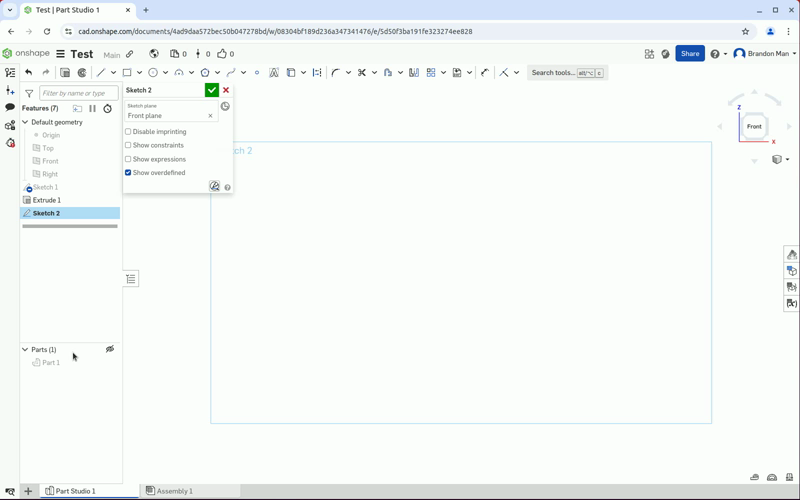
key(a)
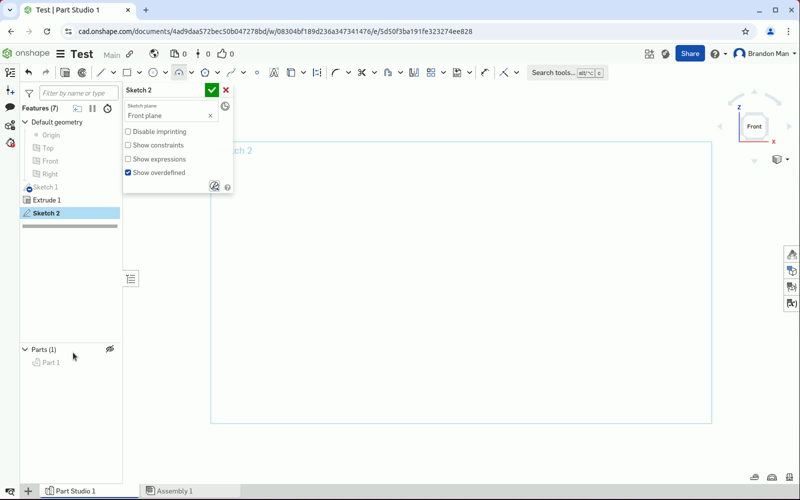
key_down(shift)
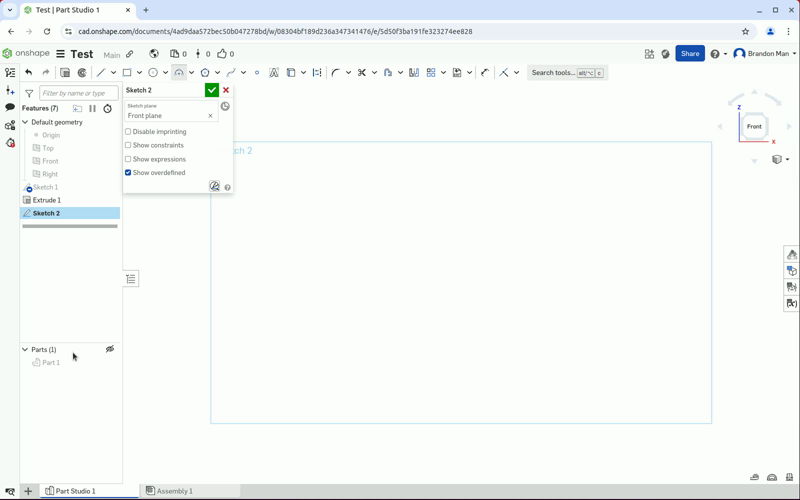
mouse_move(453, 212)
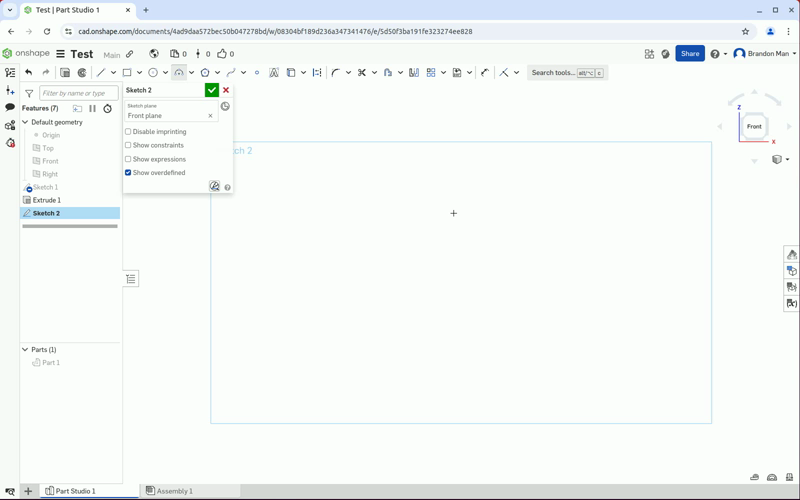
click(453, 212)
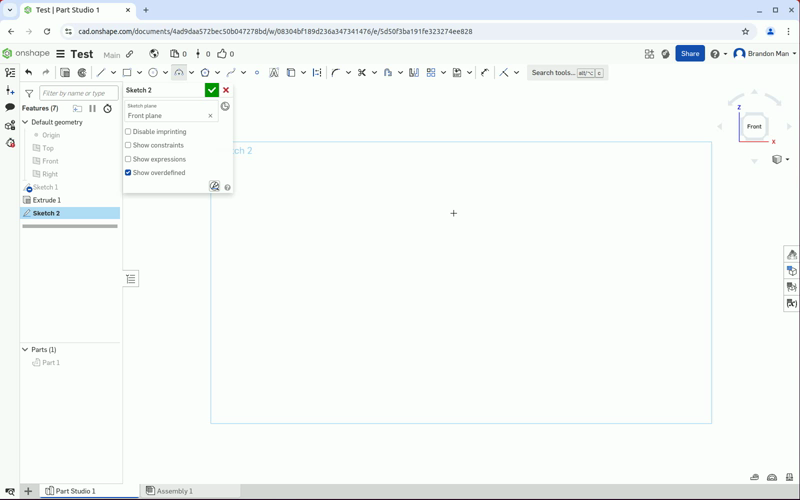
key_up(shift)
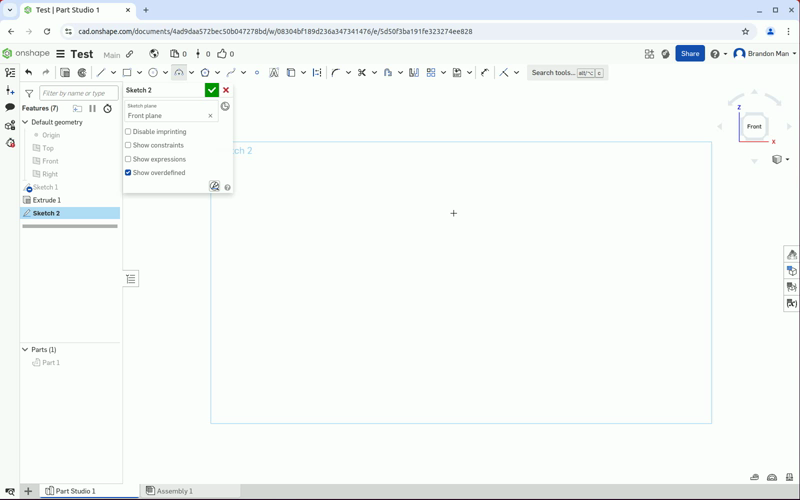
key_down(shift)
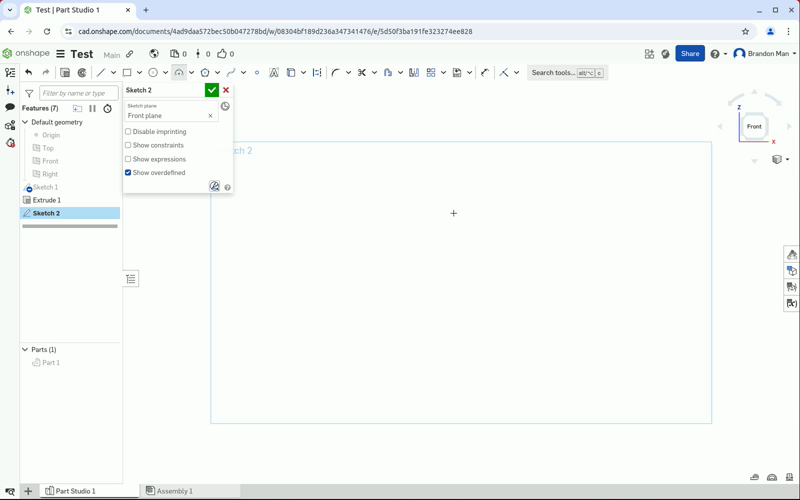
mouse_move(467, 212)
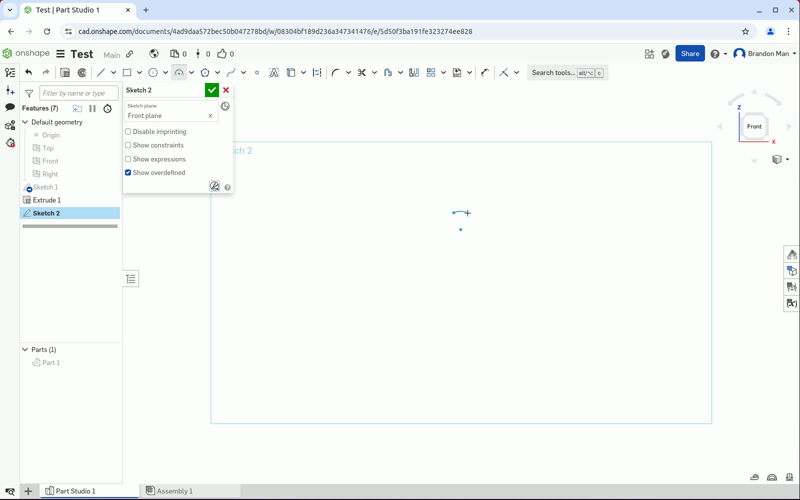
click(467, 212)
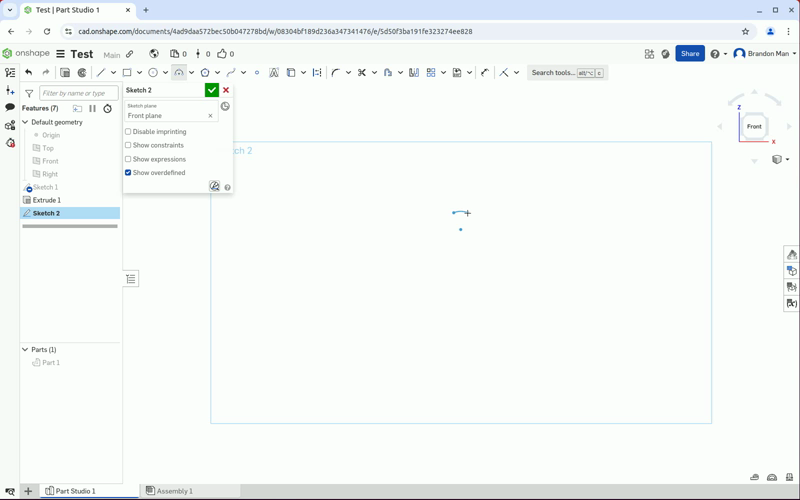
mouse_move(460, 219)
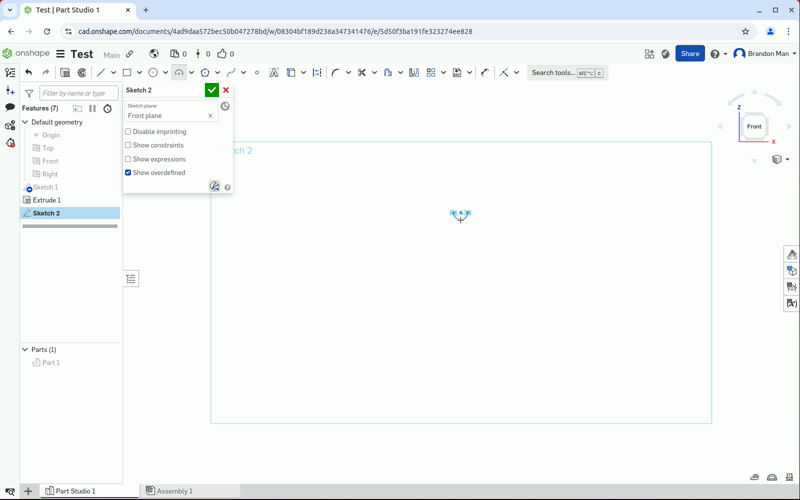
click(460, 219)
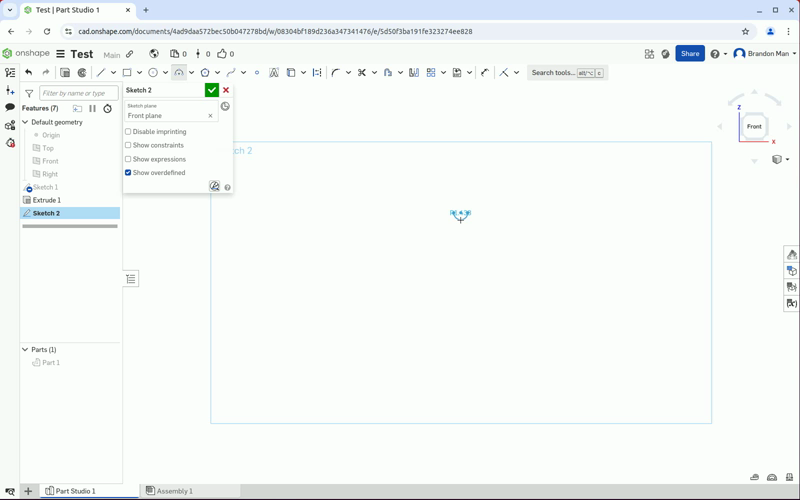
key_up(shift)
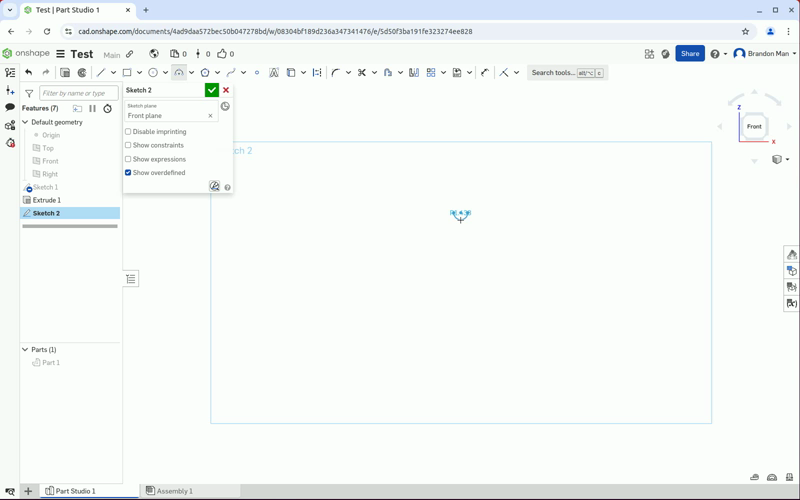
key(esc)
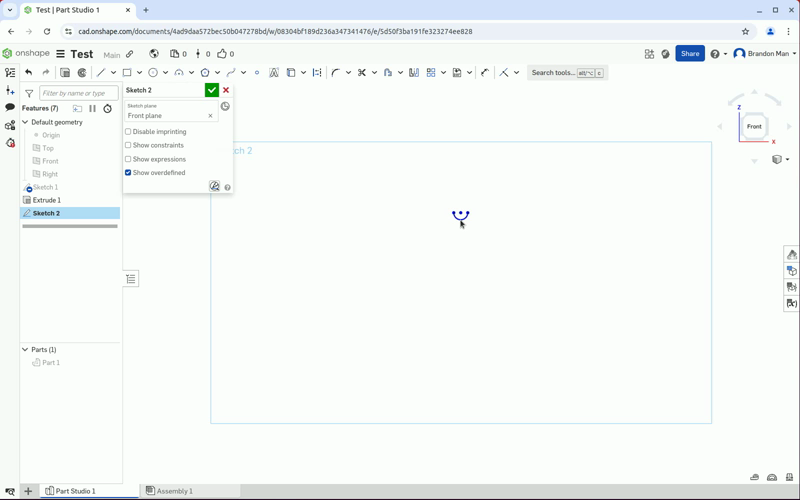
key(l)
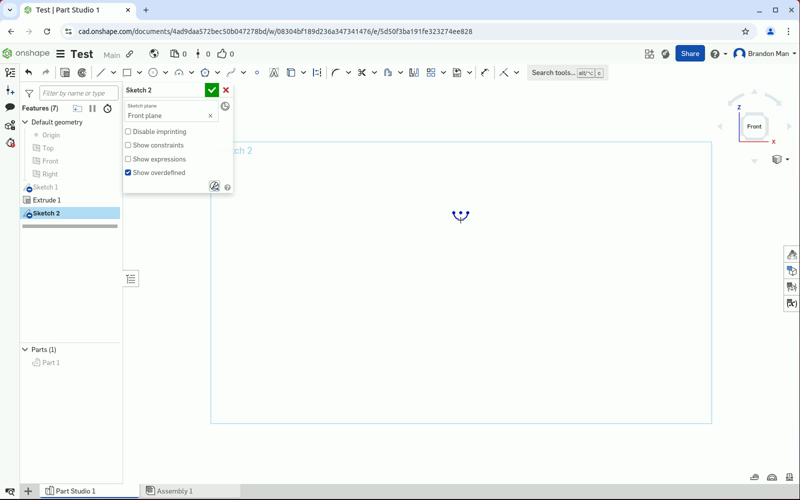
mouse_move(467, 212)
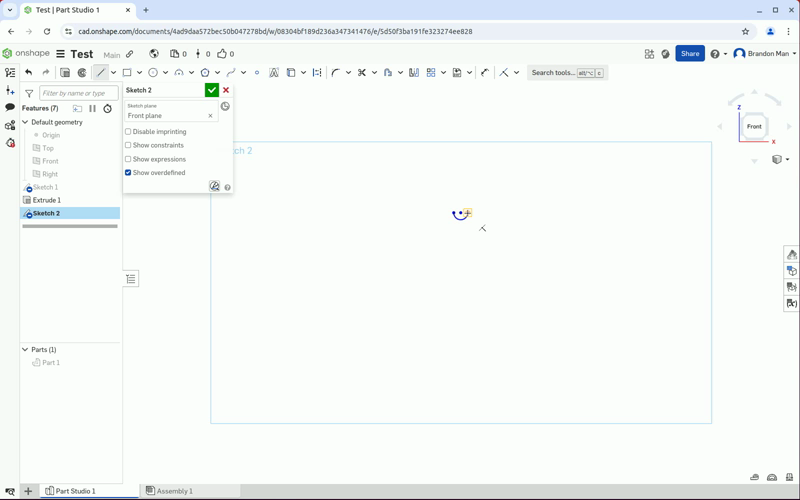
click(467, 212)
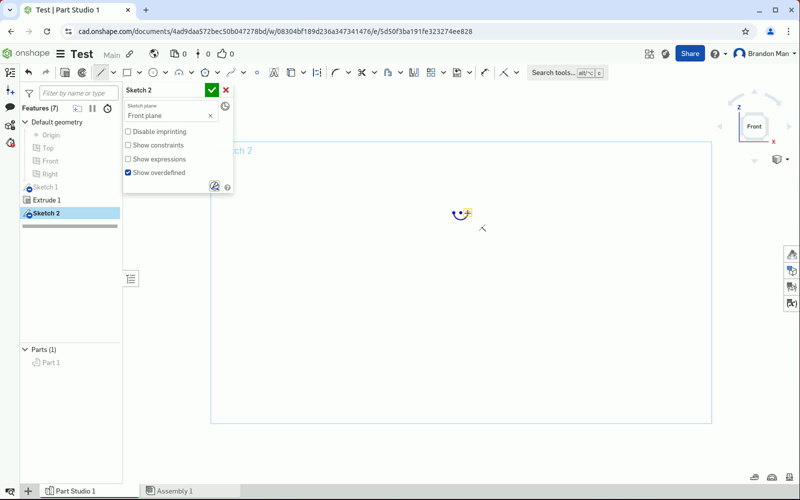
key_down(shift)
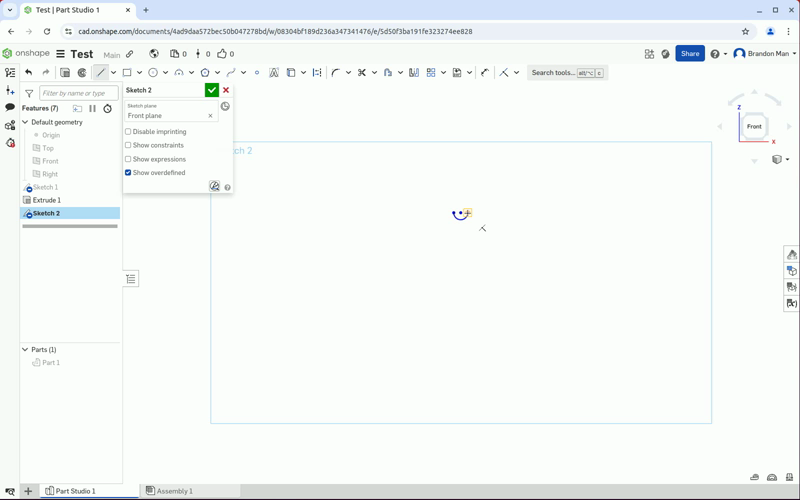
mouse_move(498, 212)
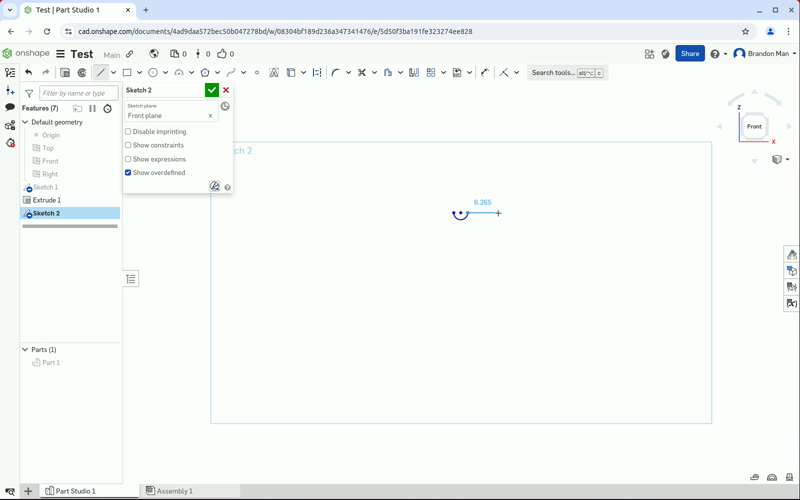
mouse_move(467, 183)
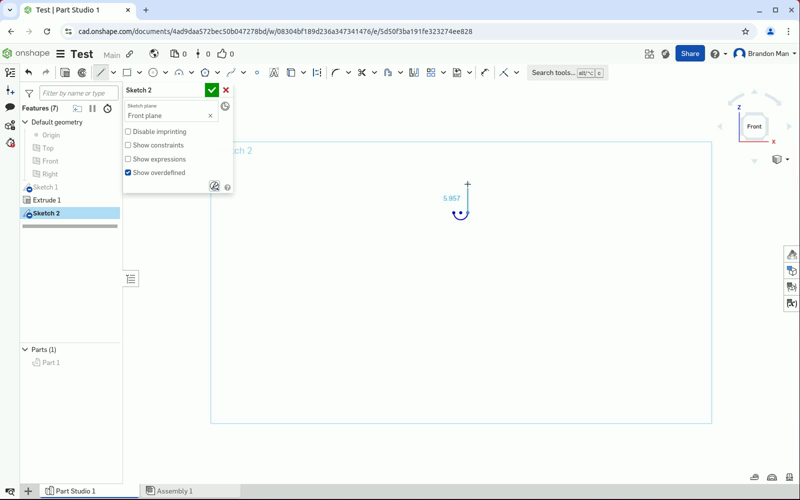
click(467, 183)
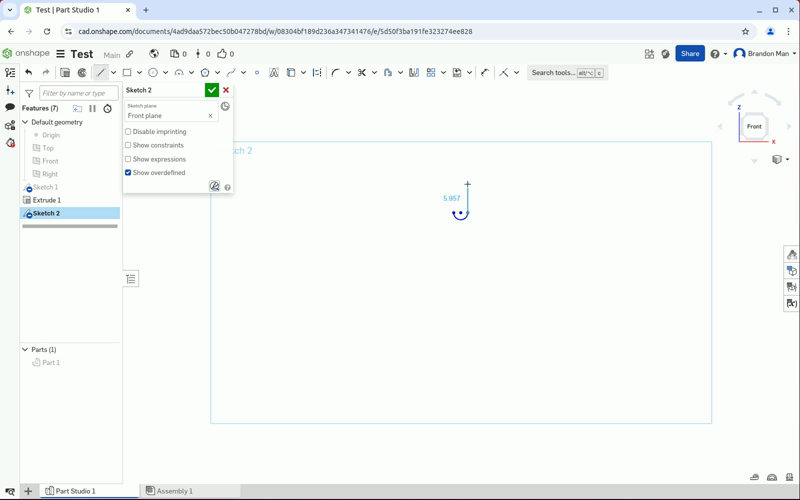
key_up(shift)
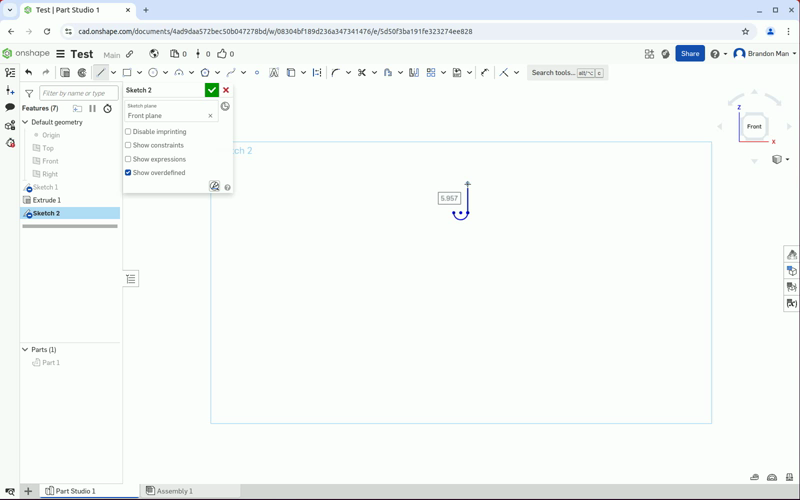
key(esc)
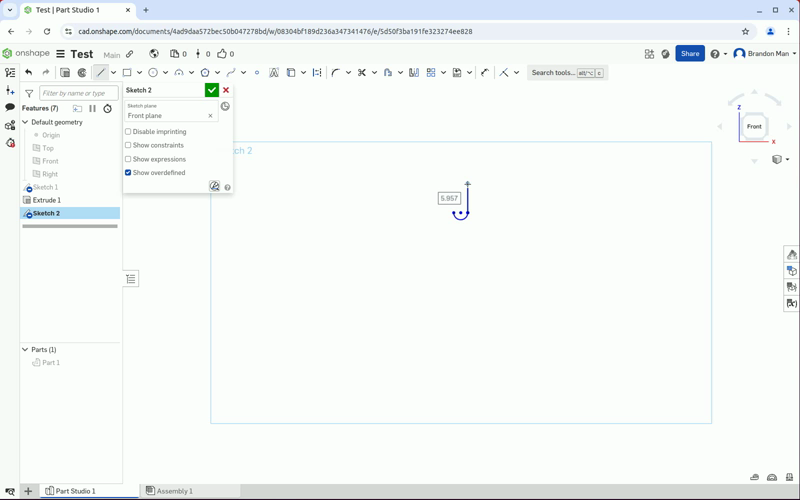
key(a)
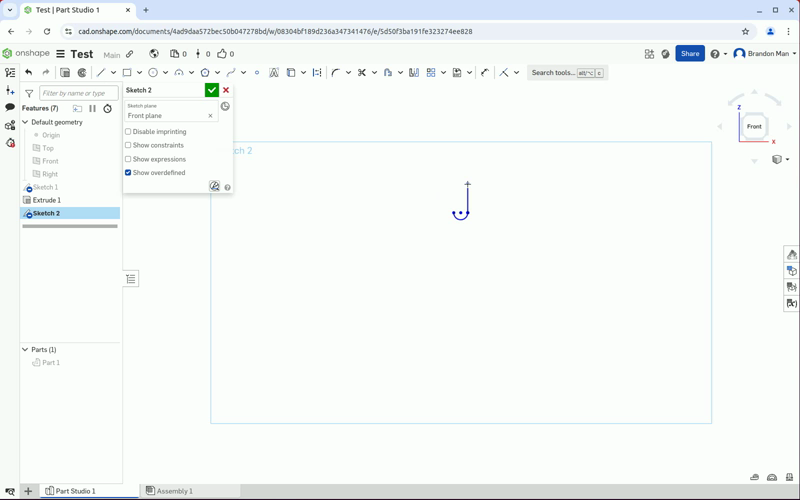
mouse_move(467, 183)
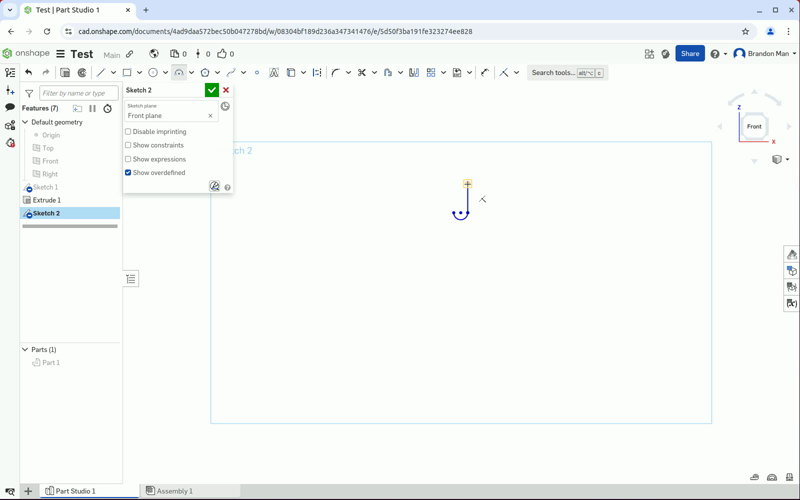
click(467, 183)
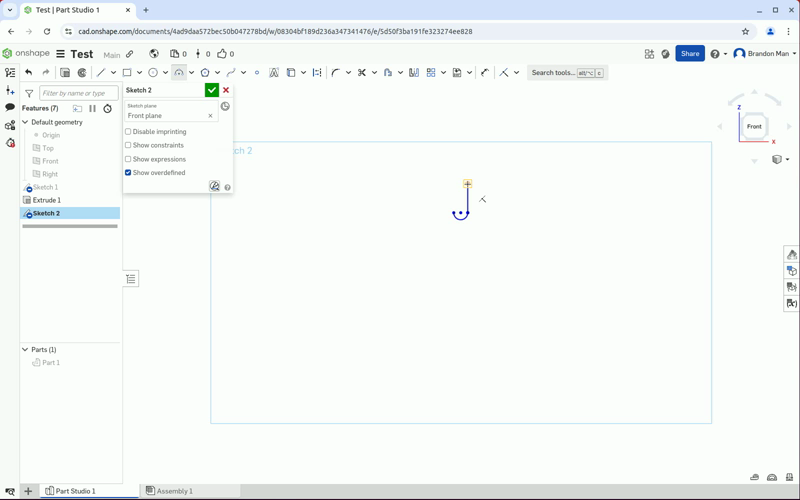
key_down(shift)
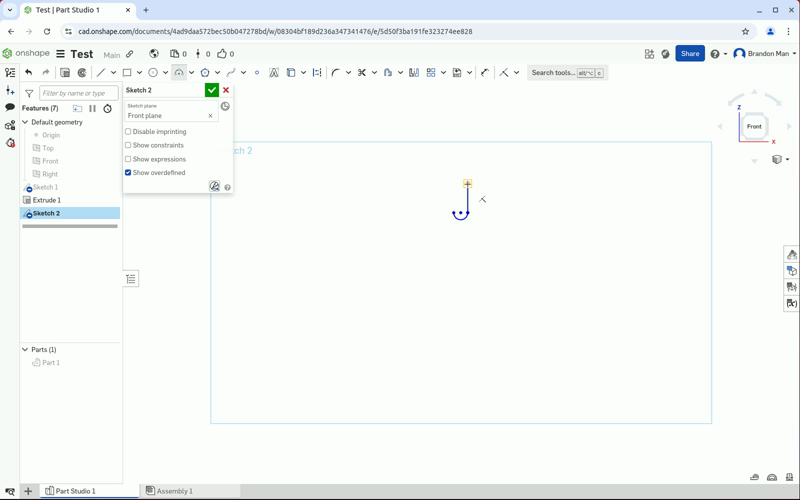
mouse_move(453, 183)
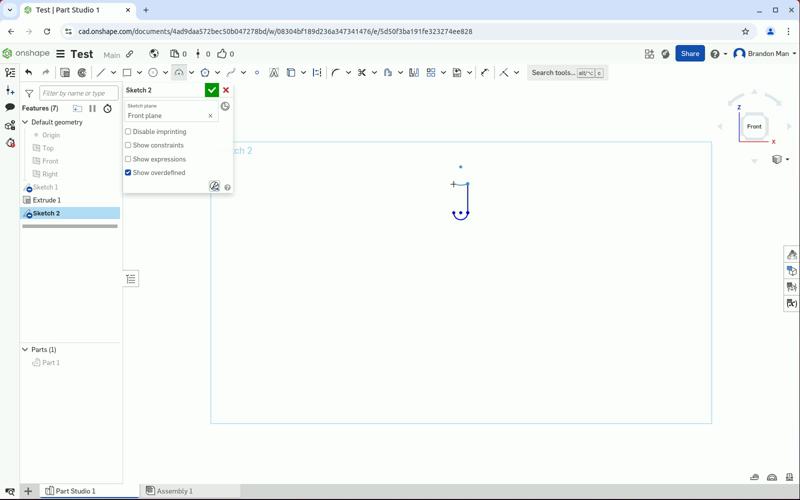
click(453, 183)
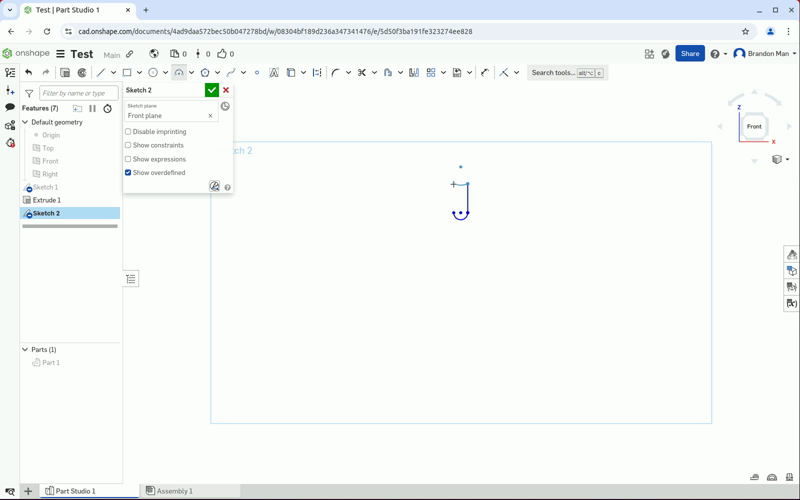
mouse_move(460, 176)
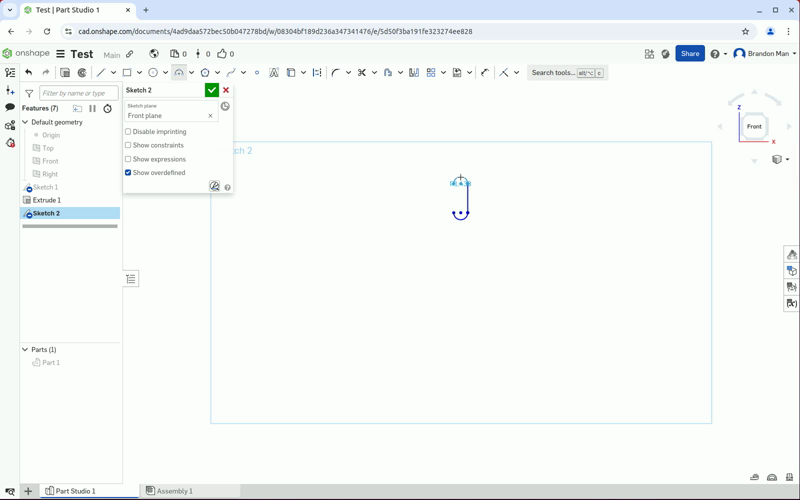
click(460, 176)
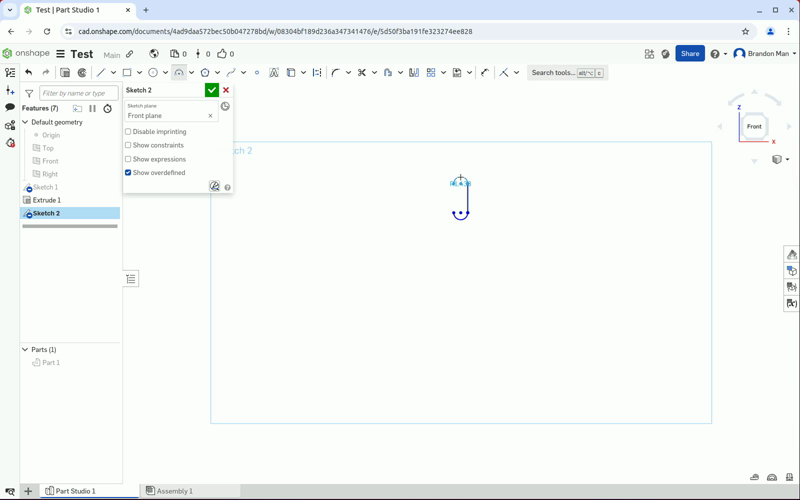
key_up(shift)
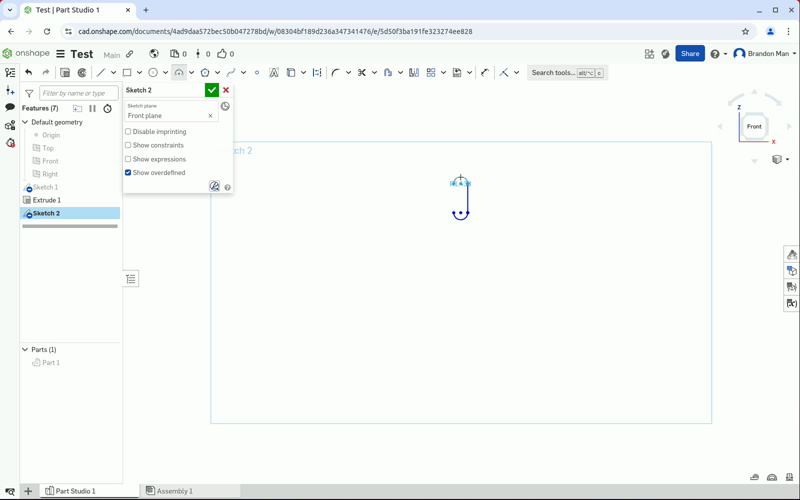
key(esc)
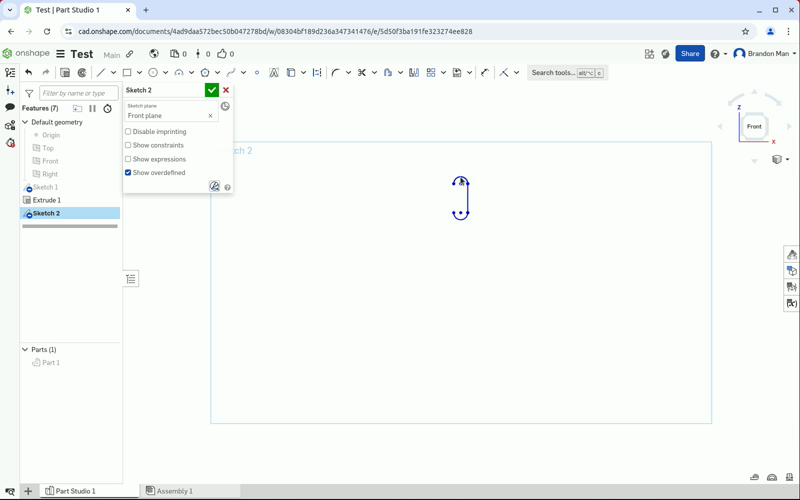
key(l)
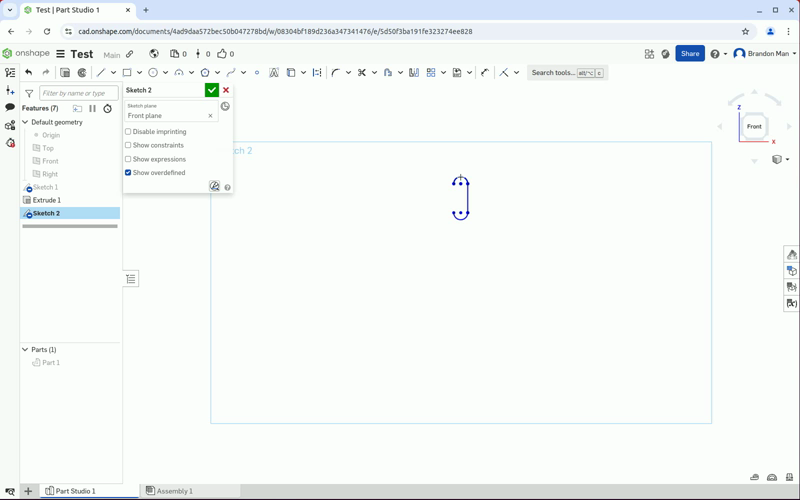
mouse_move(453, 183)
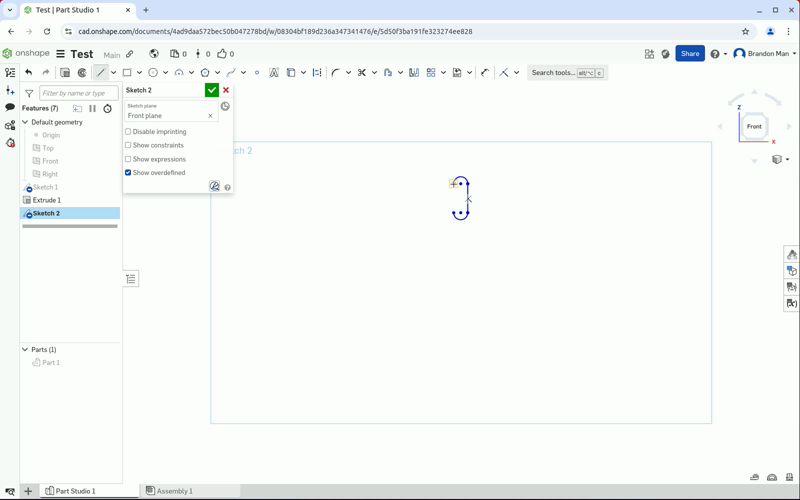
click(453, 183)
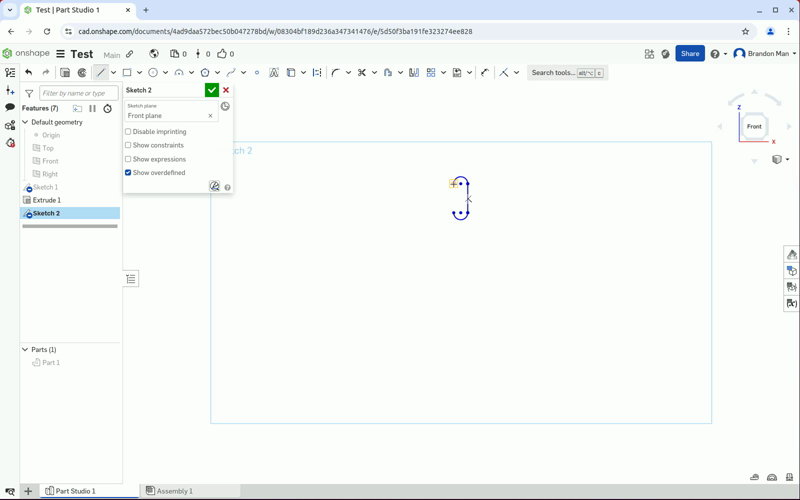
mouse_move(483, 183)
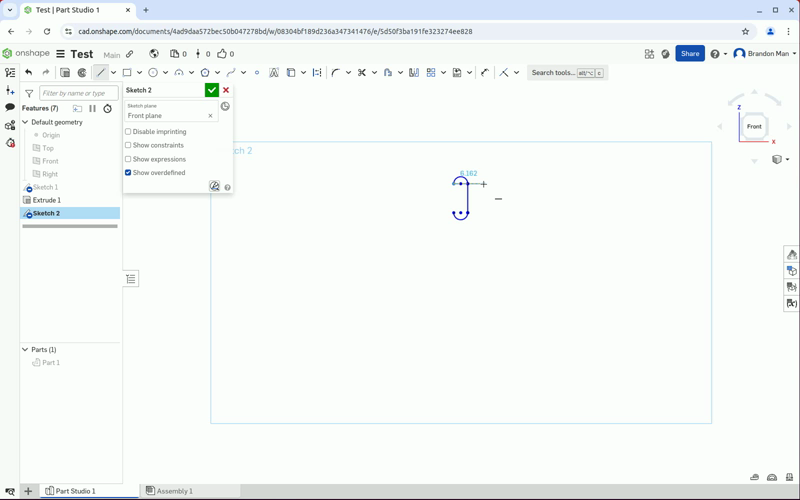
key_down(shift)
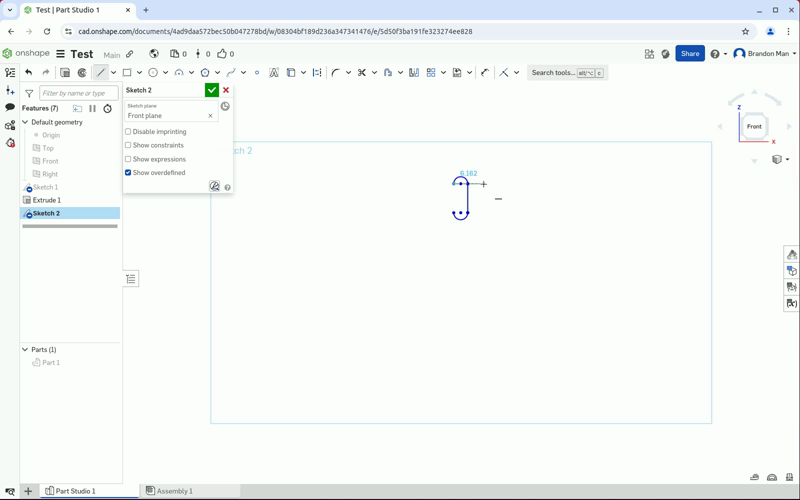
mouse_move(453, 212)
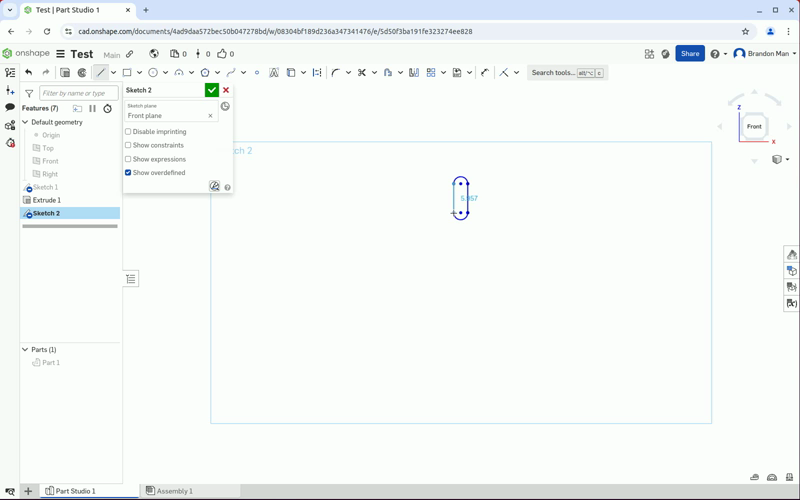
key_up(shift)
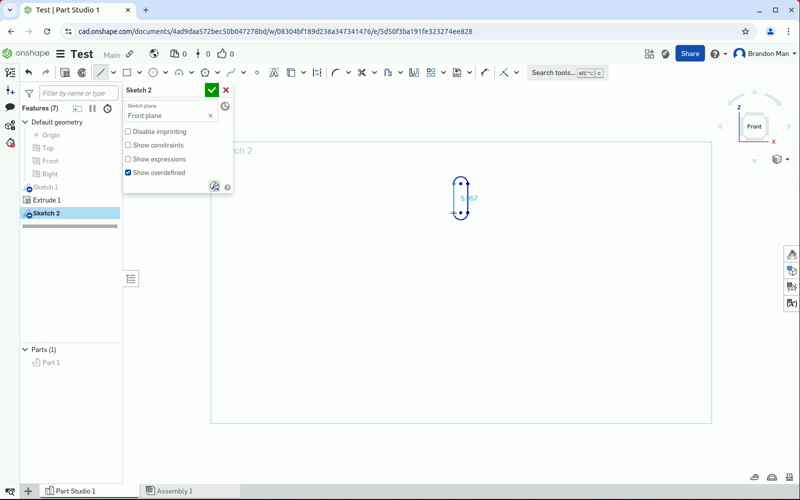
click(453, 212)
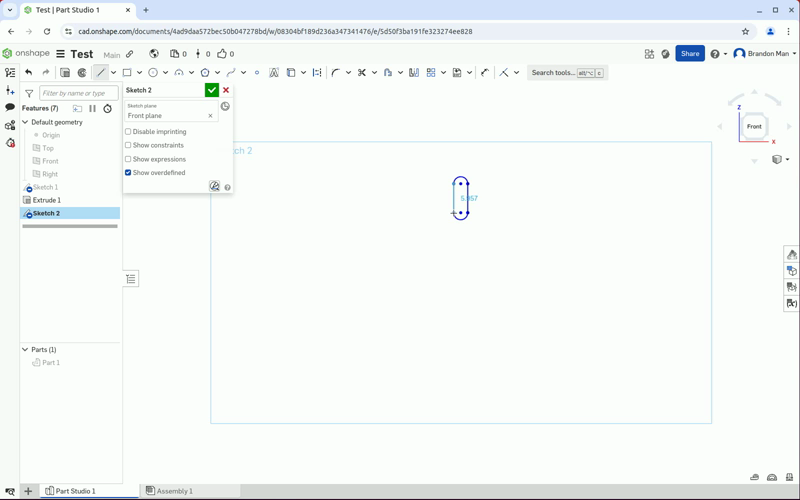
key(esc)
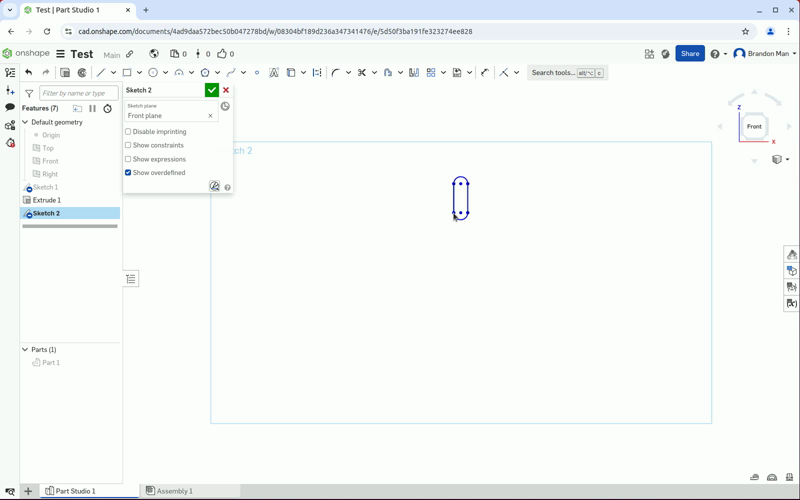
mouse_move(465, 191)
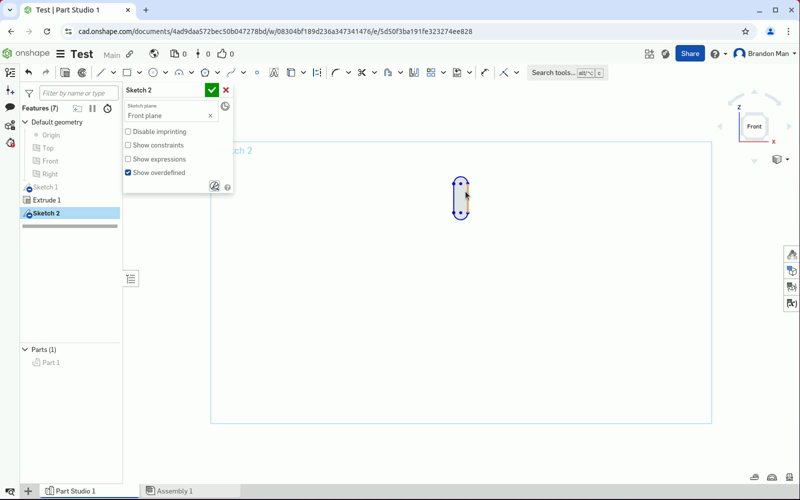
scroll(6)
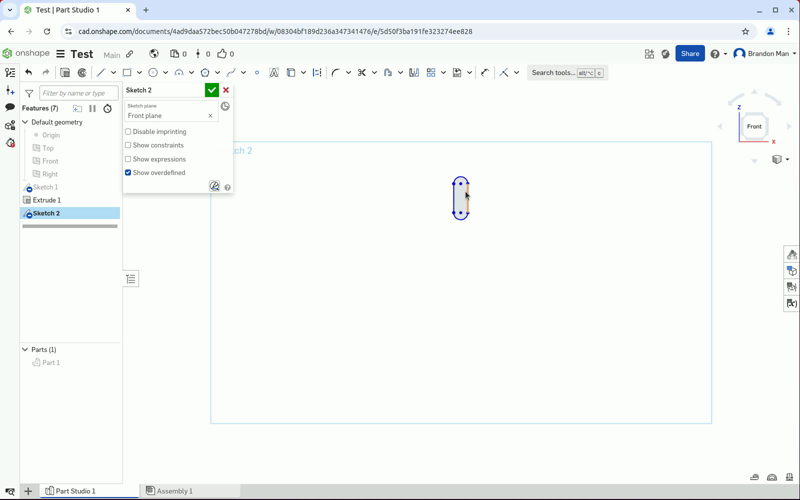
scroll(6)
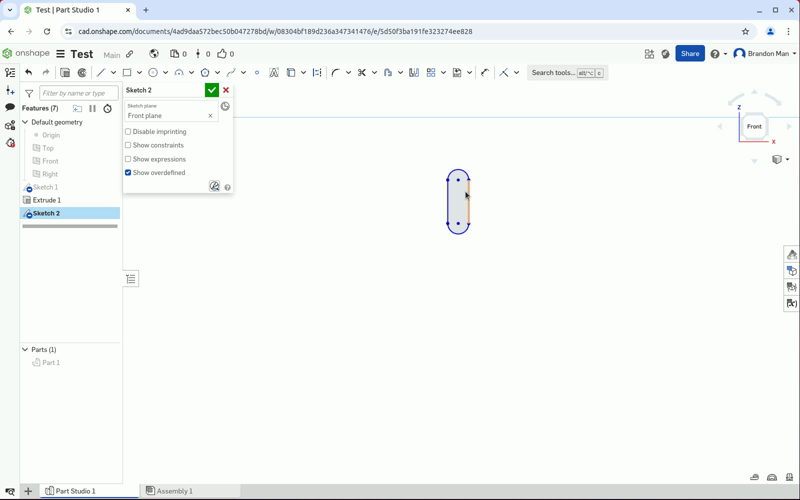
scroll(6)
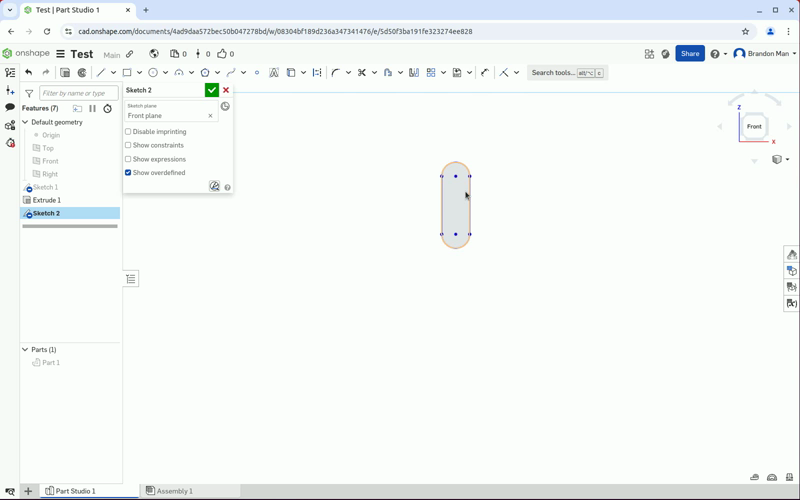
scroll(6)
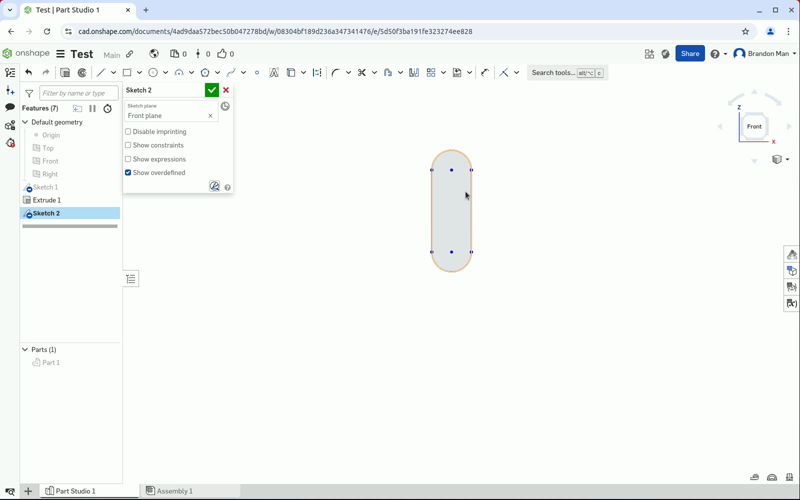
scroll(6)
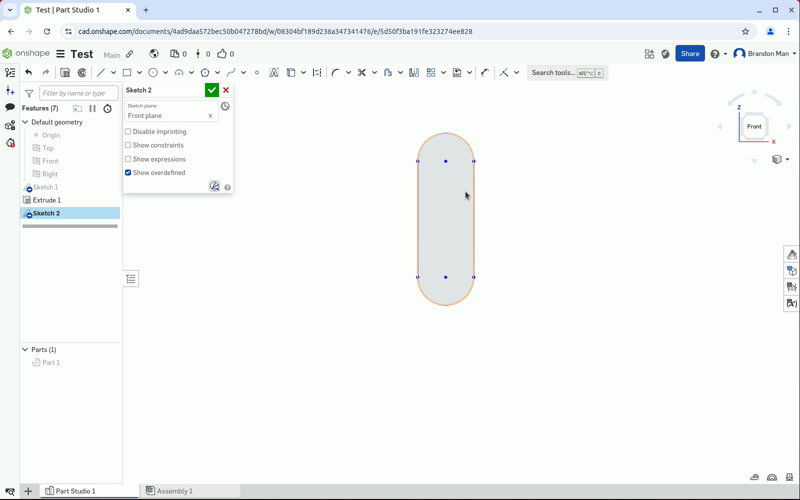
scroll(6)
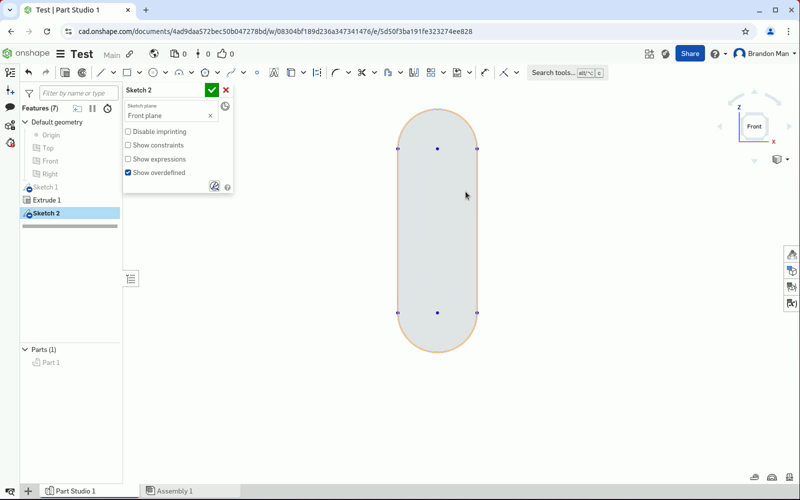
scroll(6)
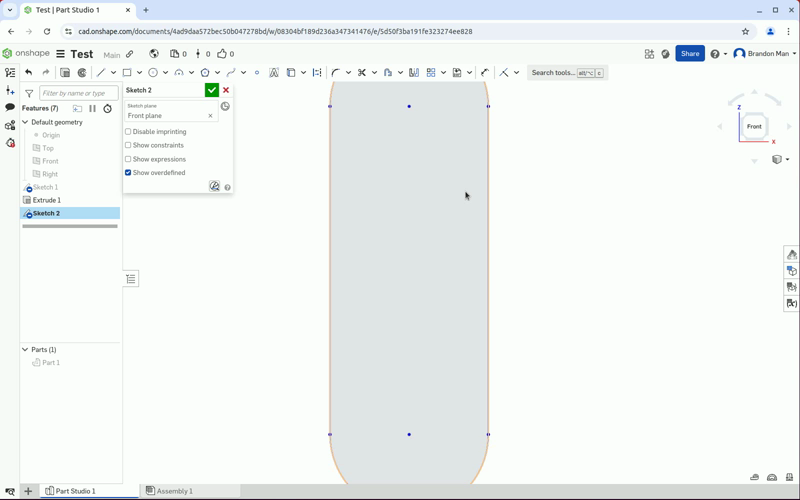
click(465, 191)
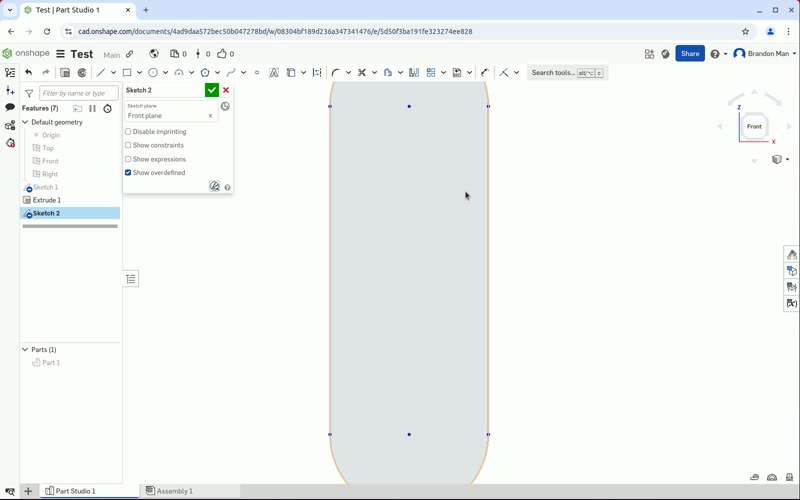
scroll(-6)
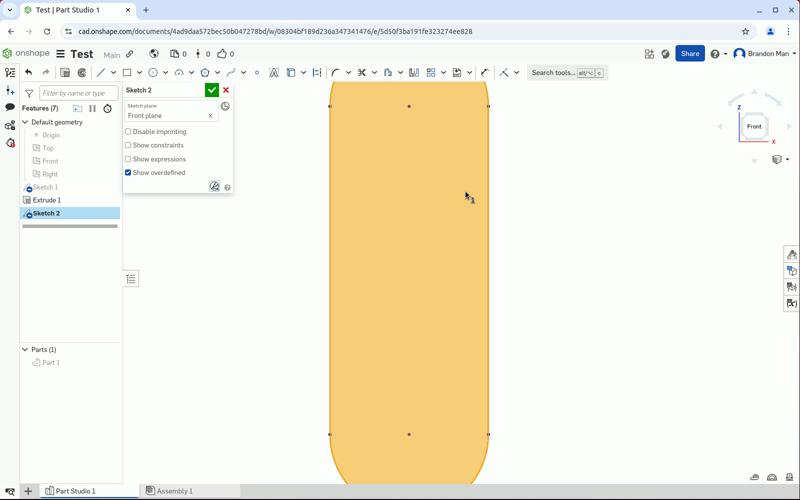
scroll(-6)
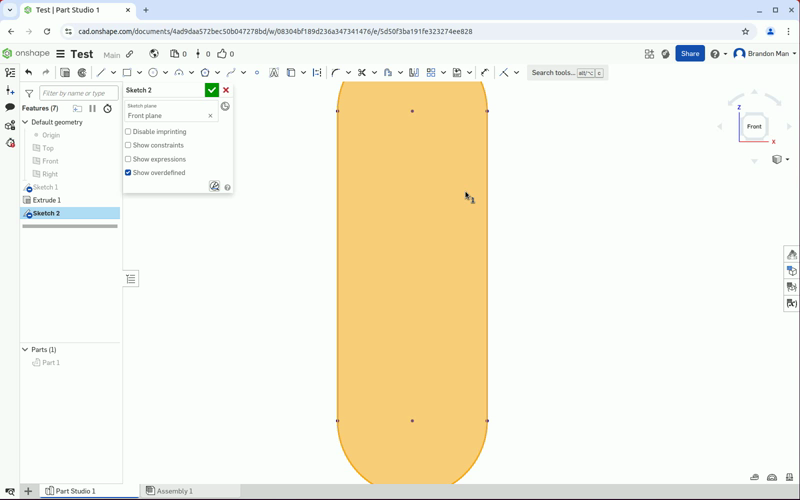
scroll(-6)
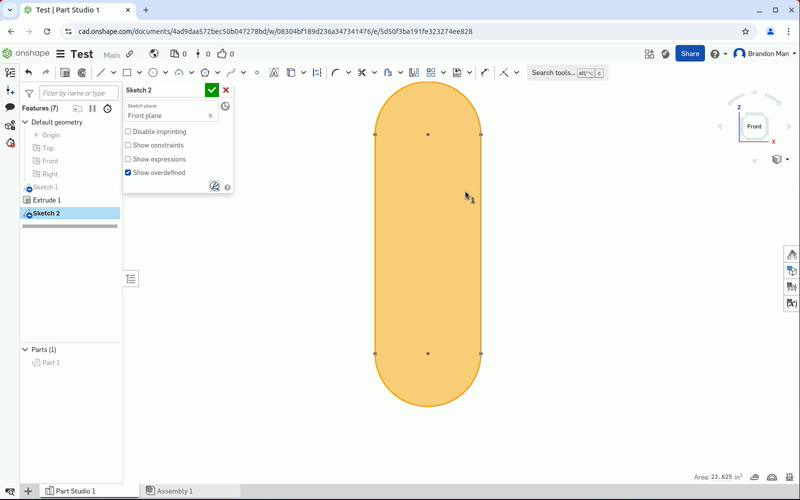
scroll(-6)
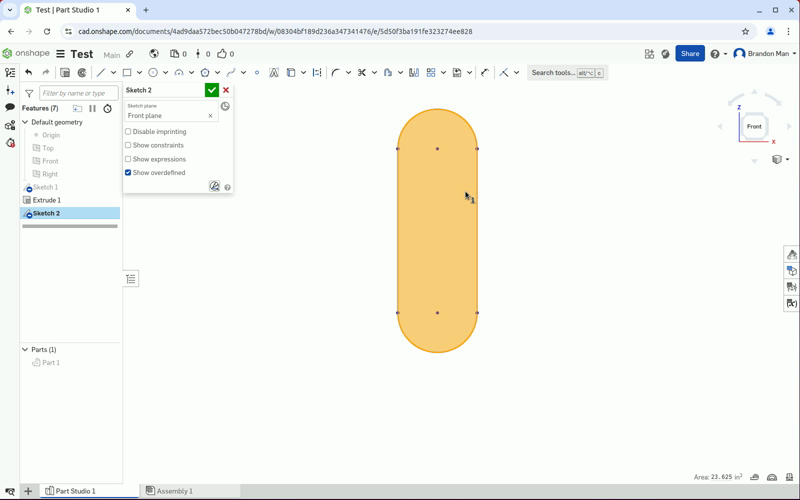
scroll(-6)
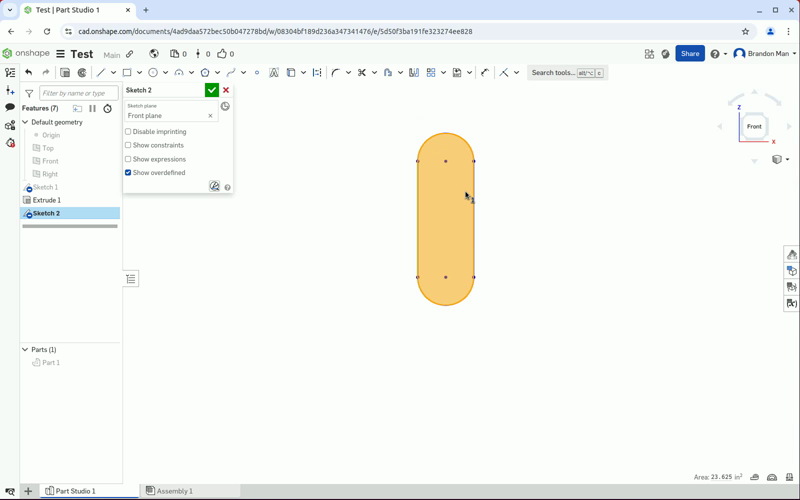
scroll(-6)
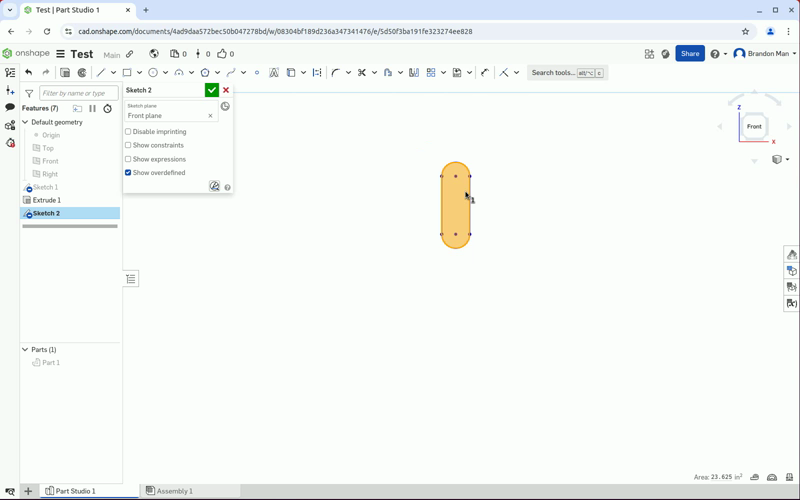
scroll(-6)
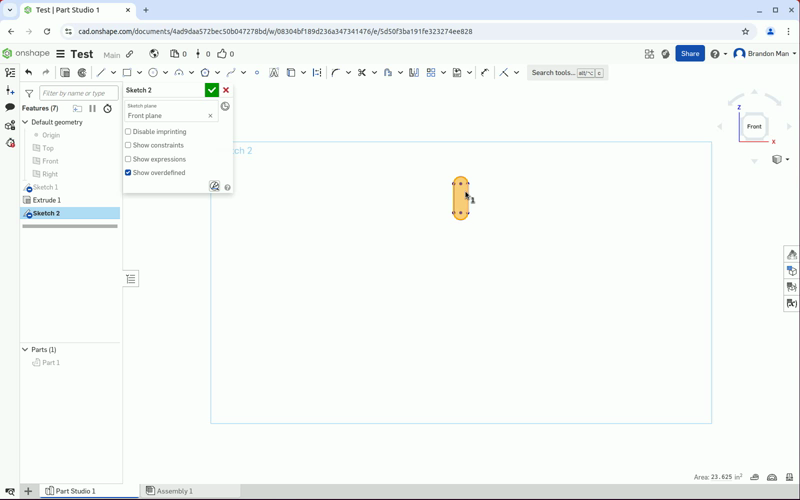
mouse_move(73, 352)
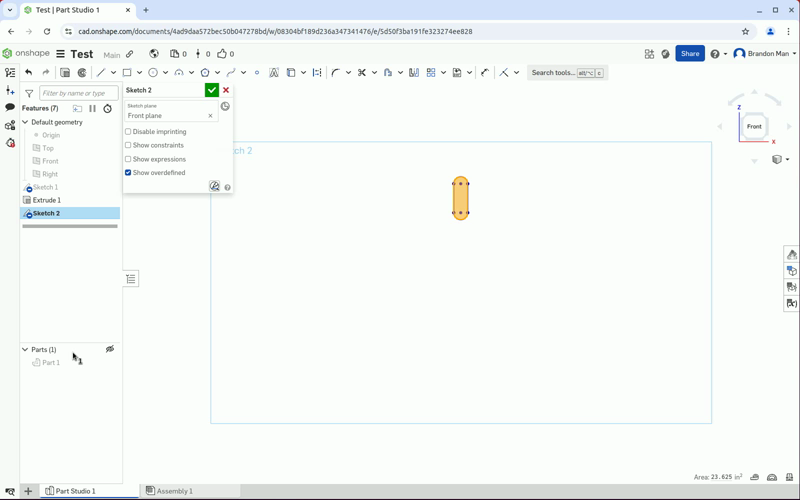
key(shift+y)
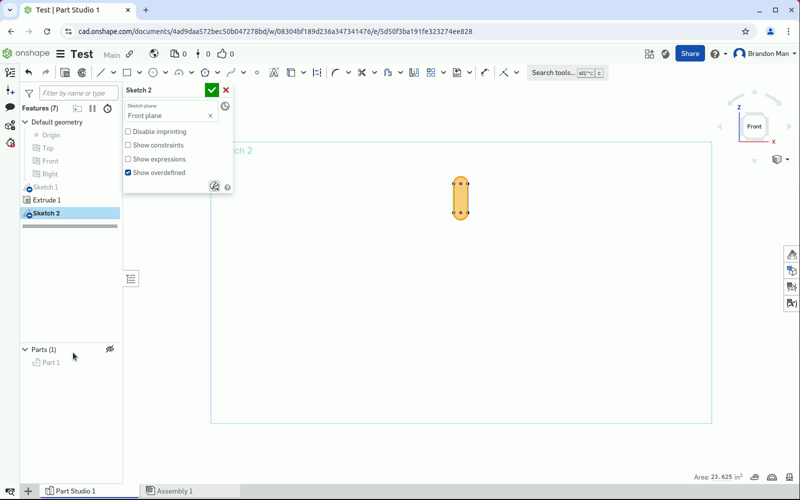
key(shift+e)
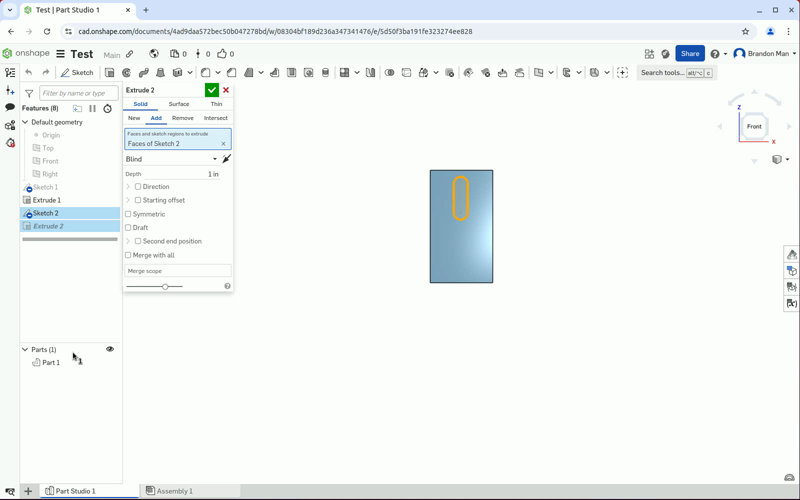
mouse_move(143, 106)
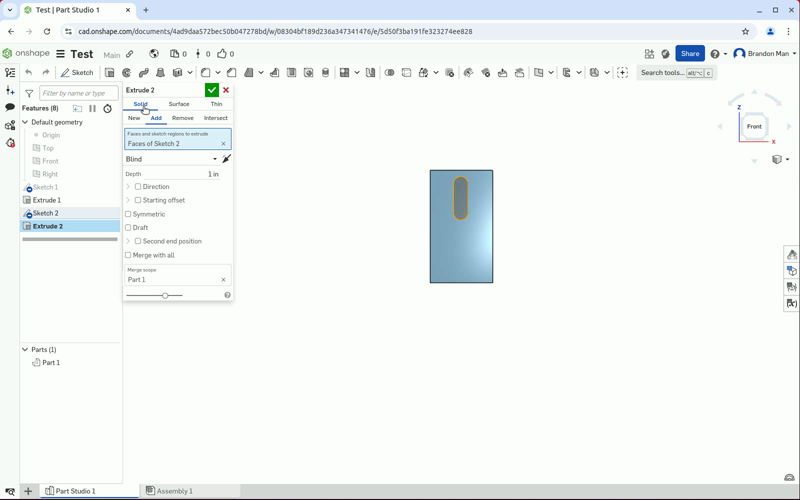
click(143, 106)
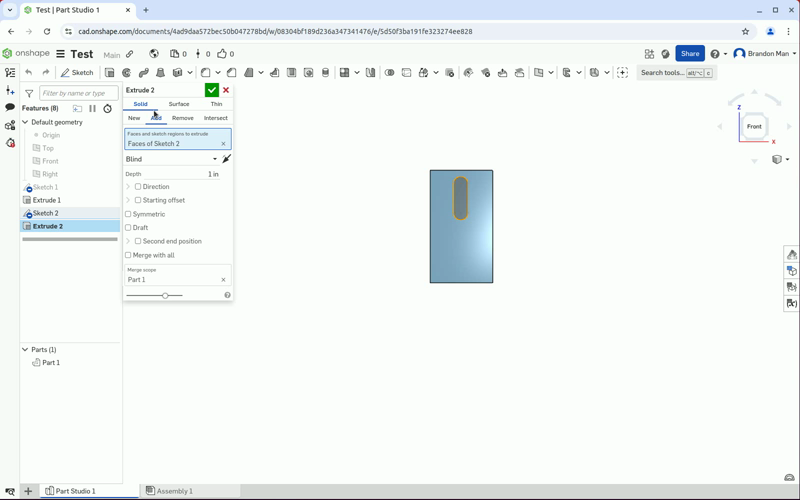
mouse_move(186, 120)
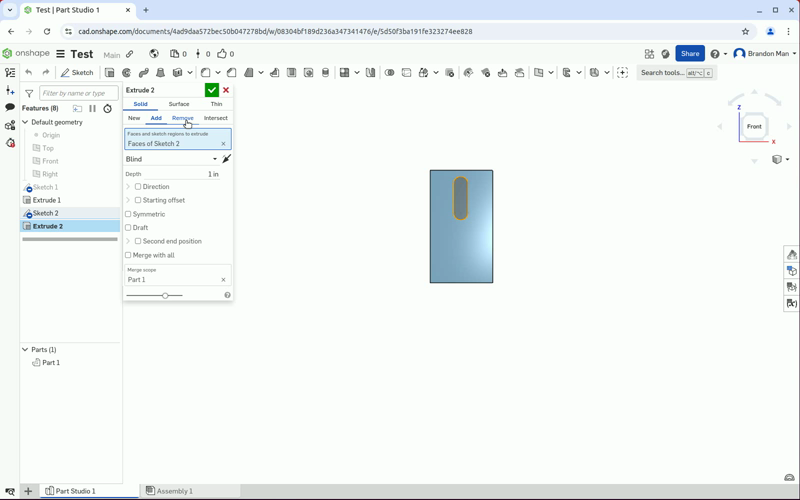
click(186, 120)
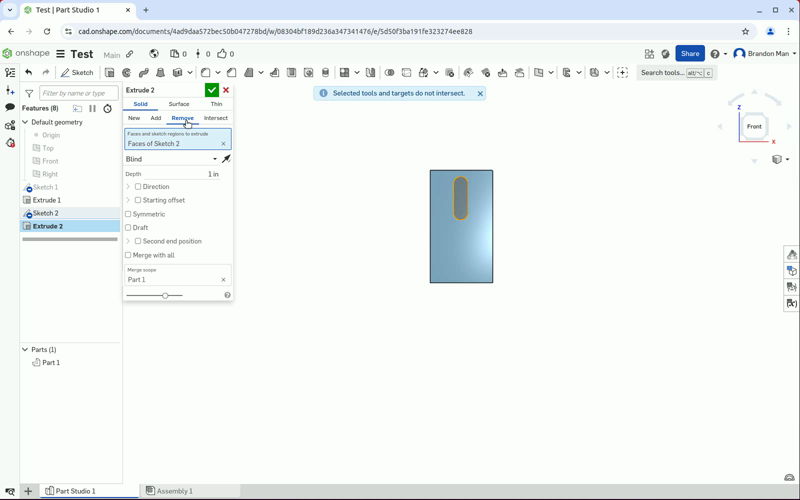
key(tab, 4)
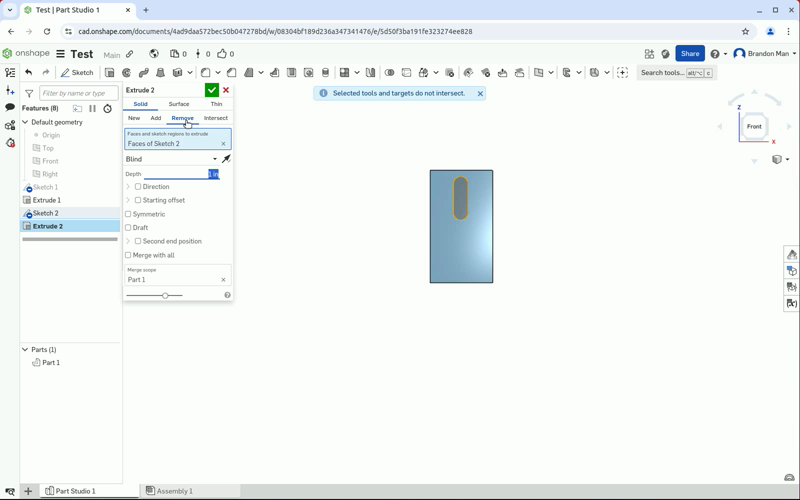
text(-1.444)
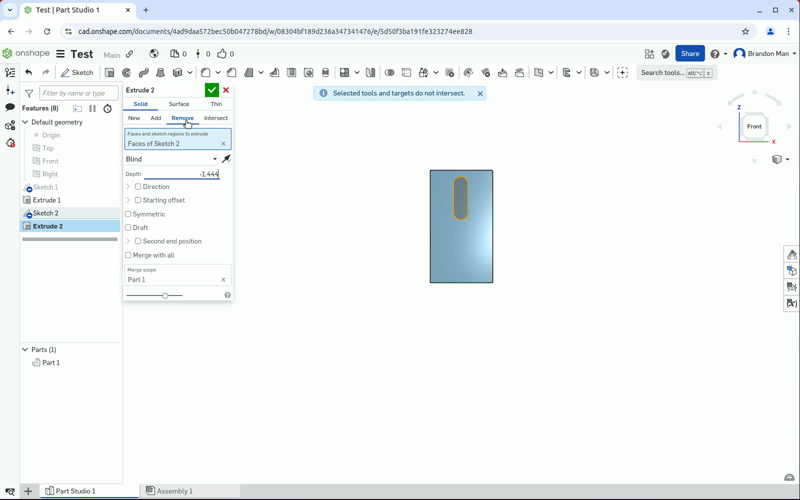
key(tab, 6)
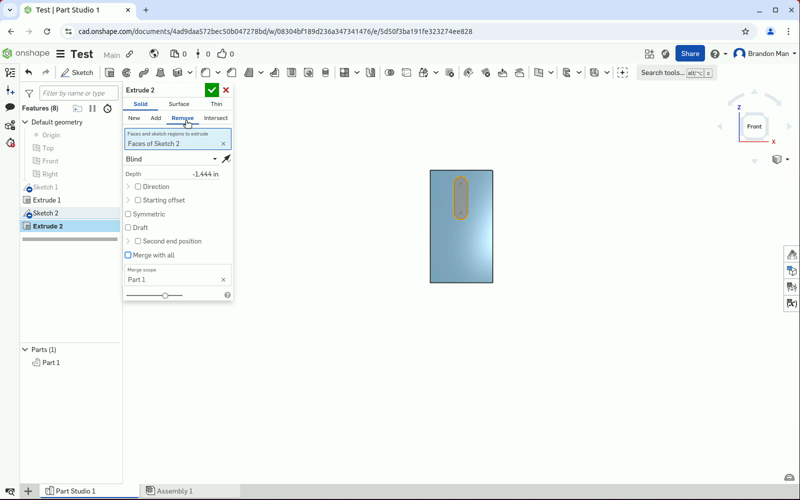
key(space)
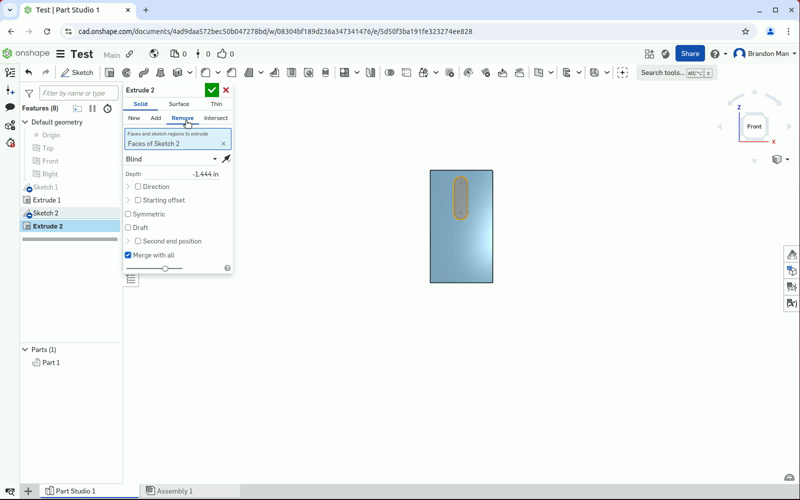
key(enter)
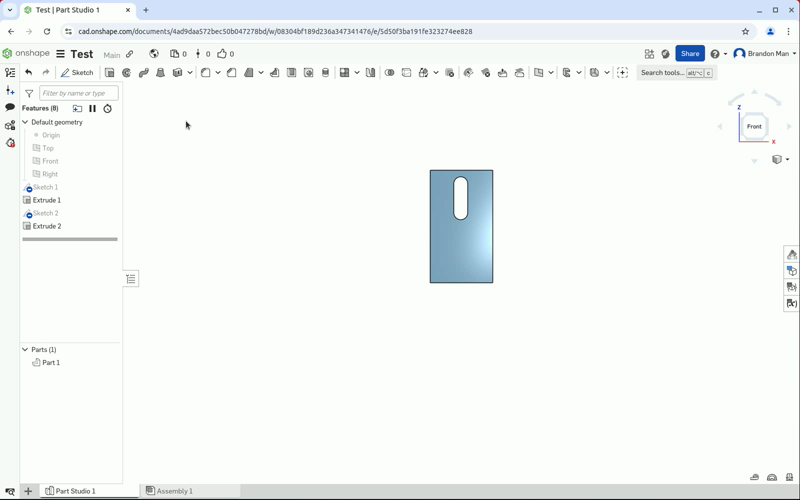
key(shift+h)
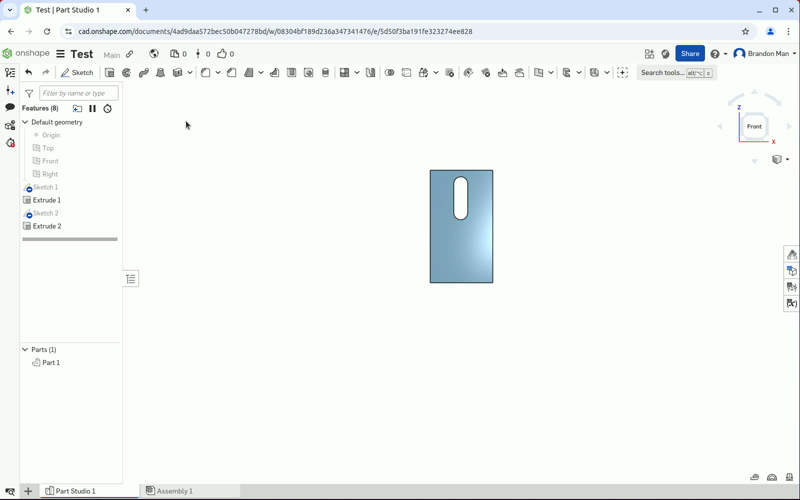
key(shift+h)
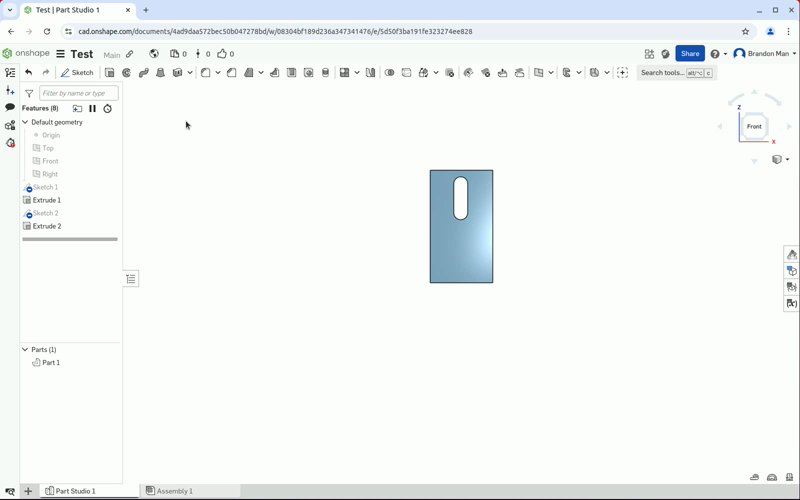
mouse_move(73, 189)
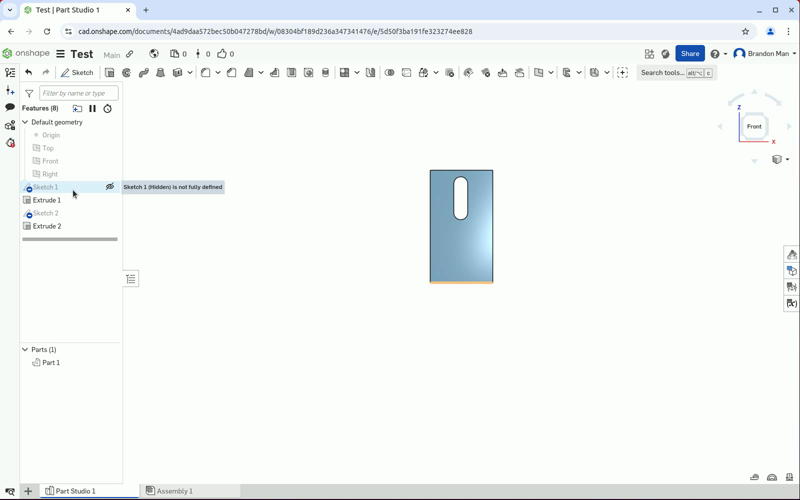
click(73, 189)
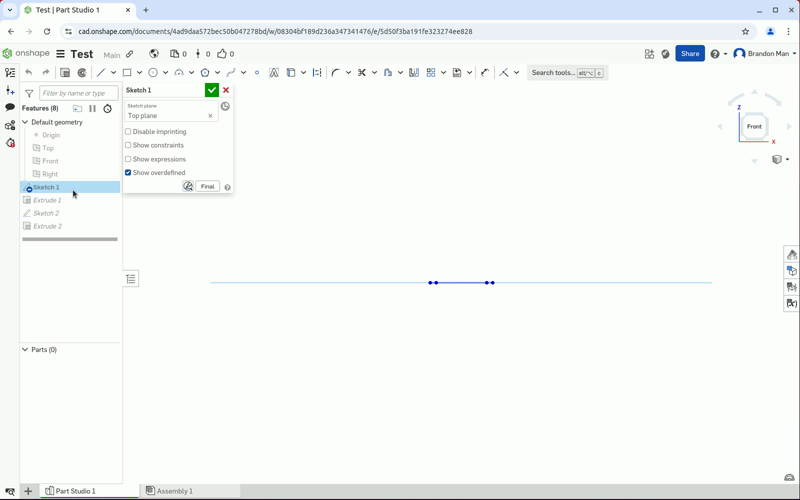
mouse_move(229, 92)
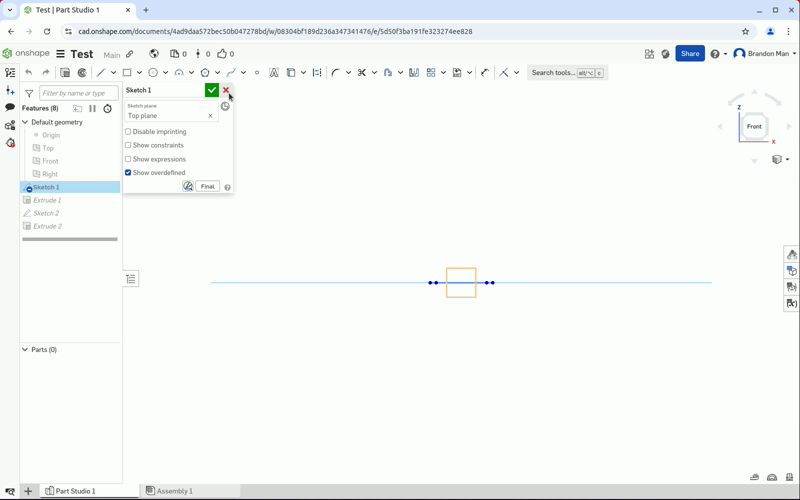
click(229, 92)
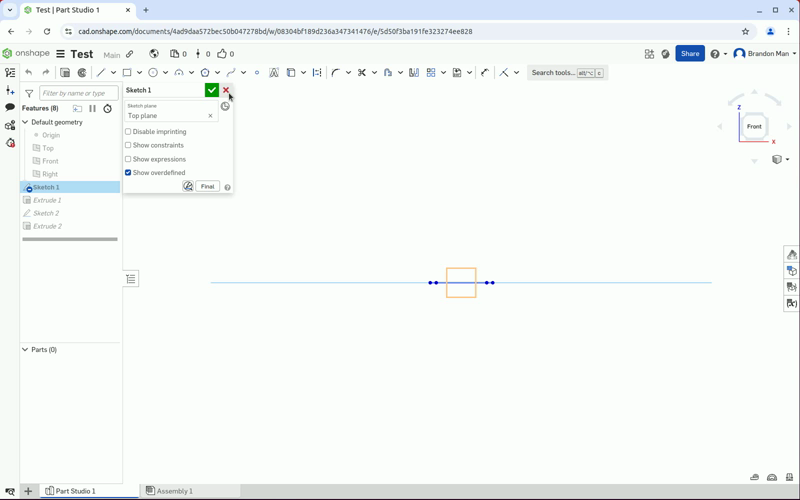
key(shift+s)
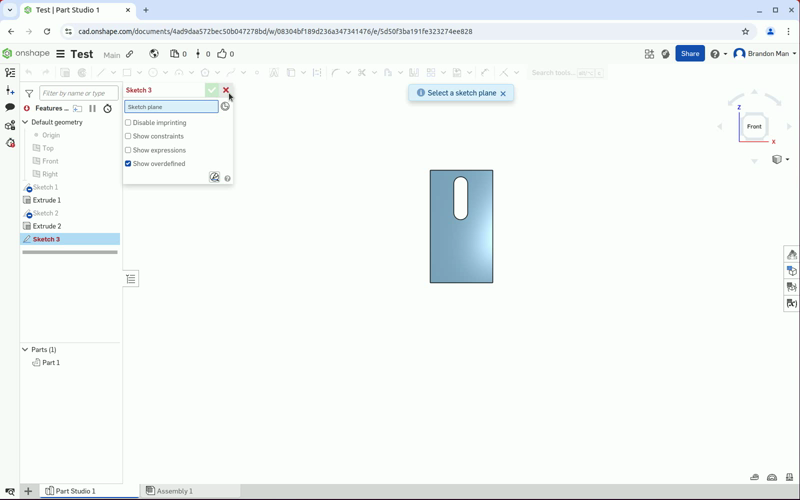
mouse_move(73, 163)
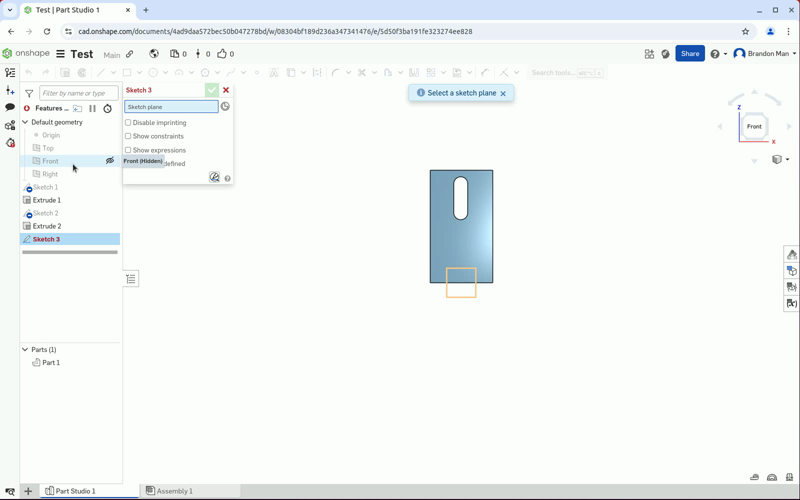
click(73, 163)
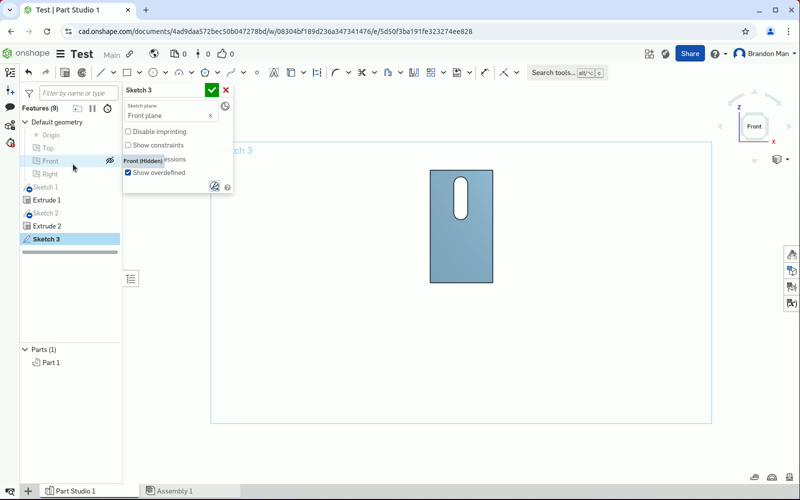
mouse_move(73, 352)
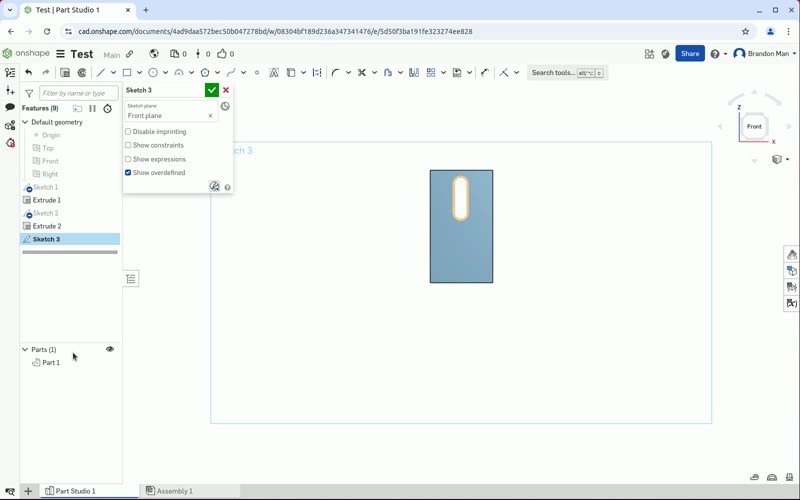
key(y)
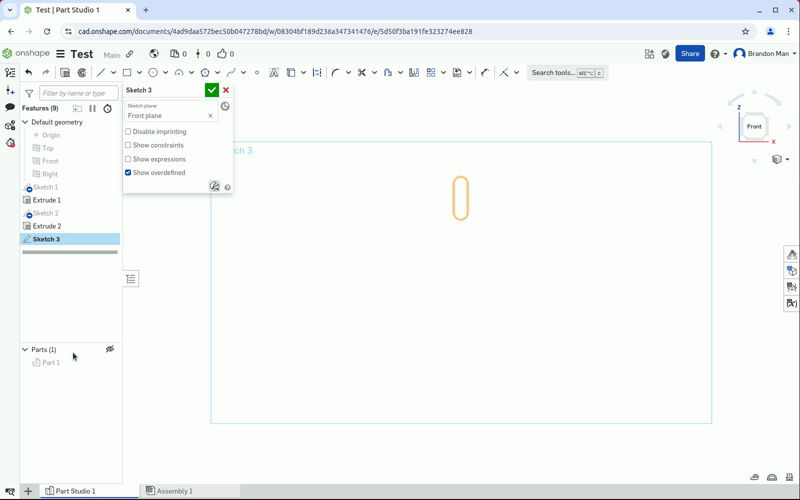
key(a)
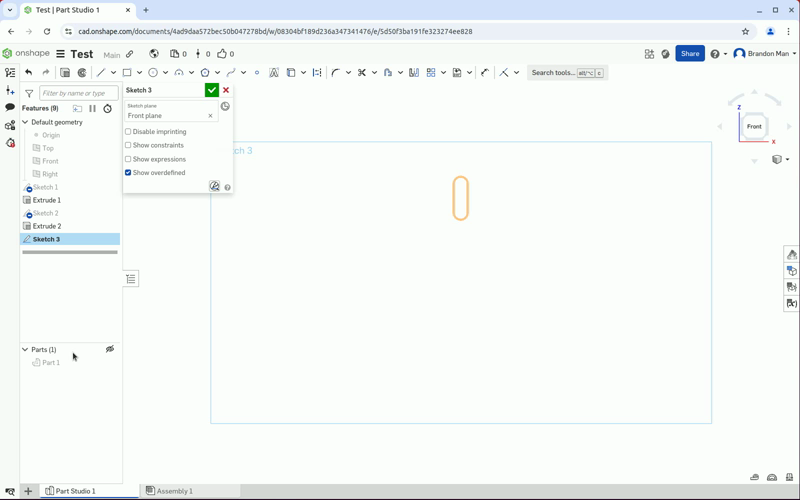
key_down(shift)
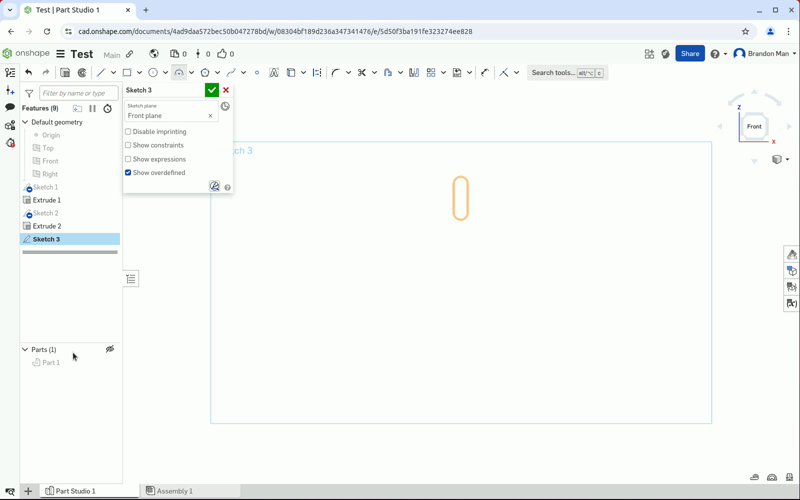
mouse_move(453, 268)
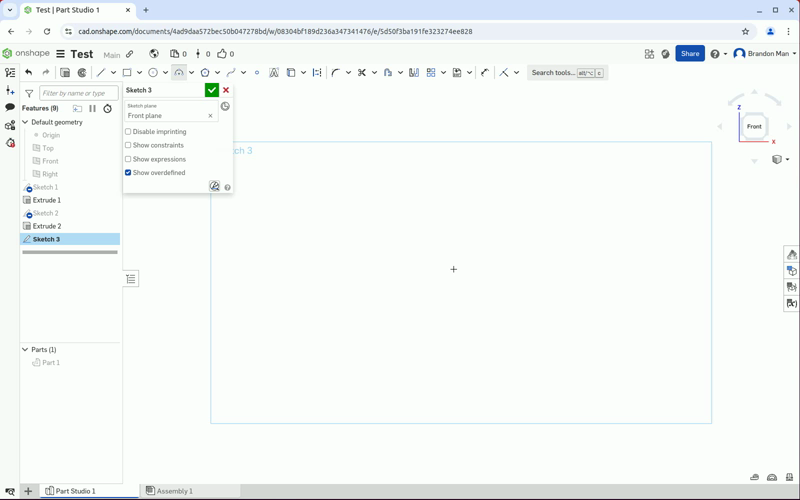
click(453, 268)
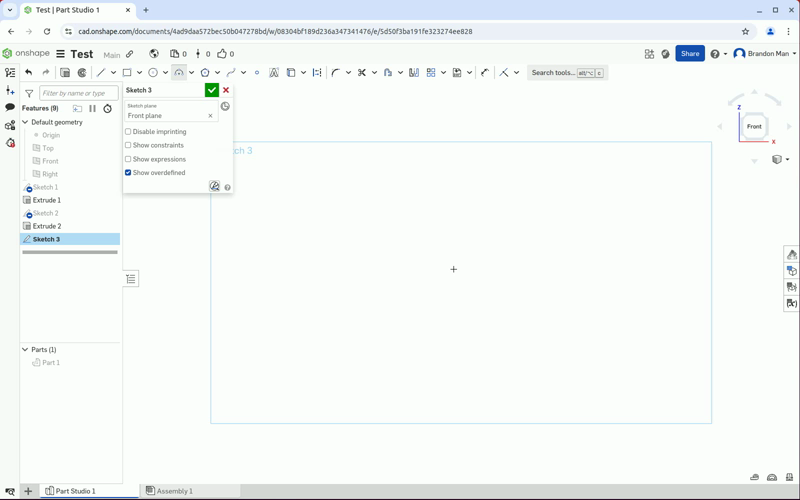
key_up(shift)
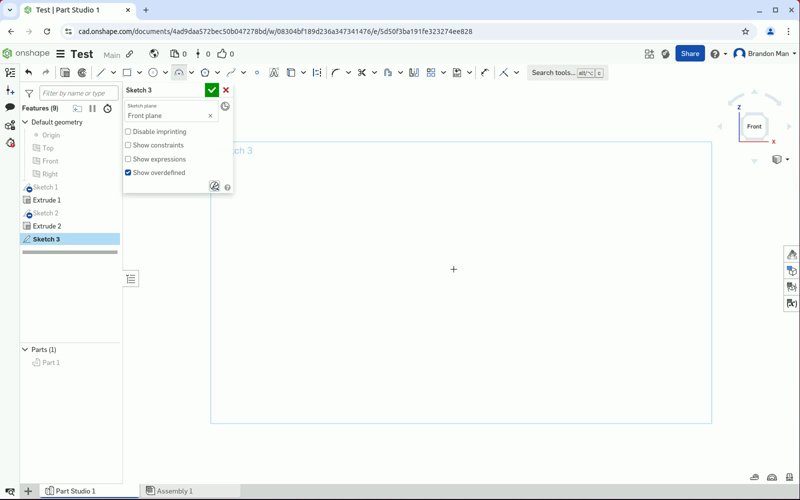
key_down(shift)
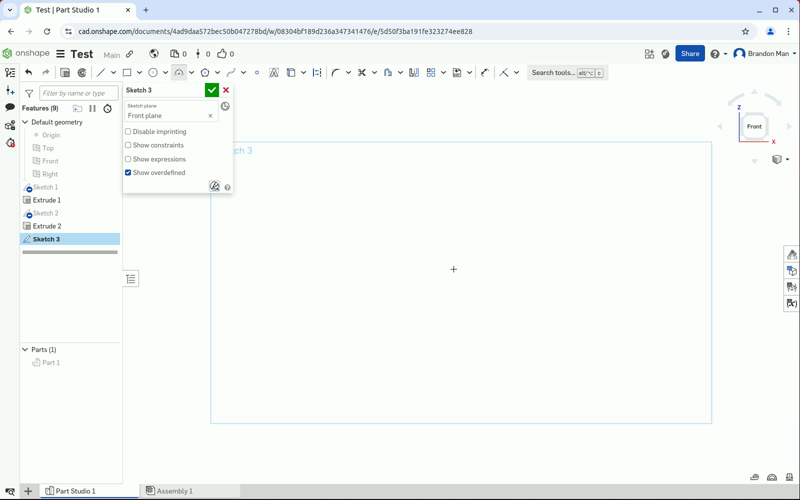
mouse_move(467, 268)
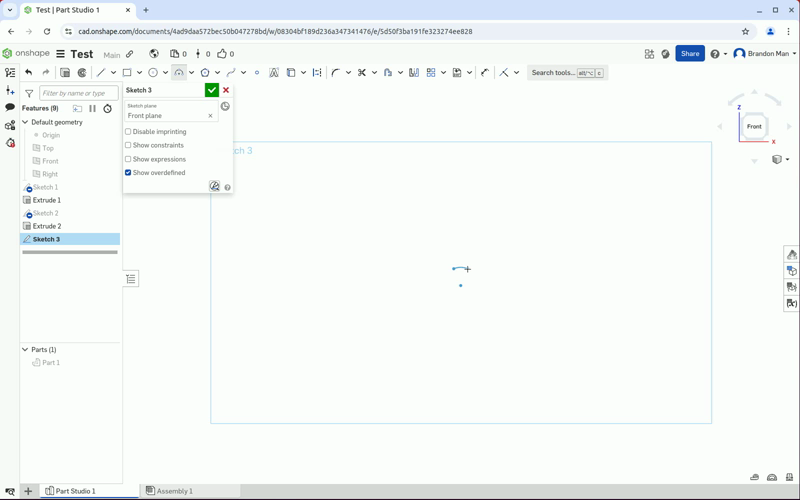
click(467, 268)
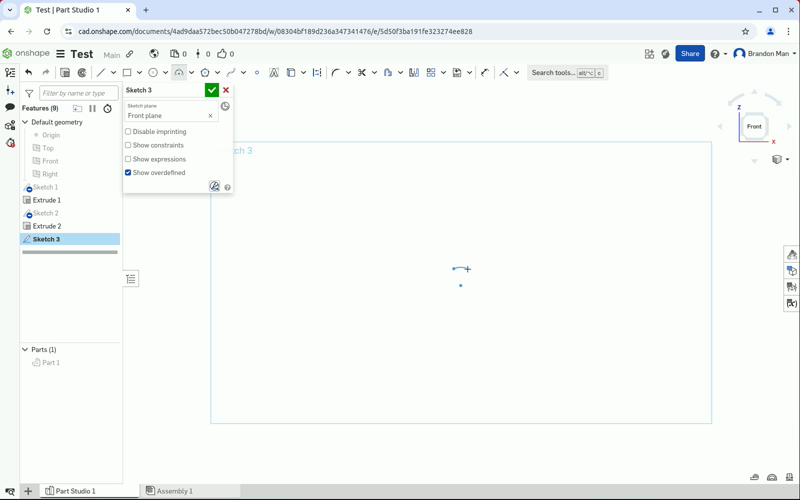
mouse_move(460, 276)
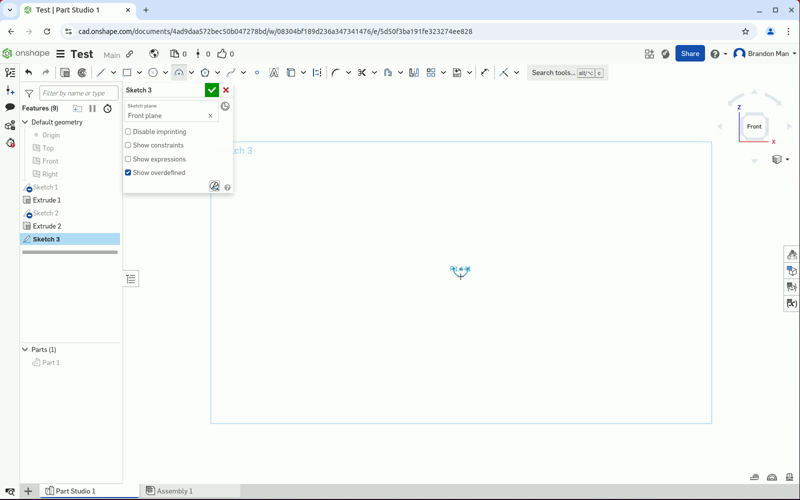
click(460, 276)
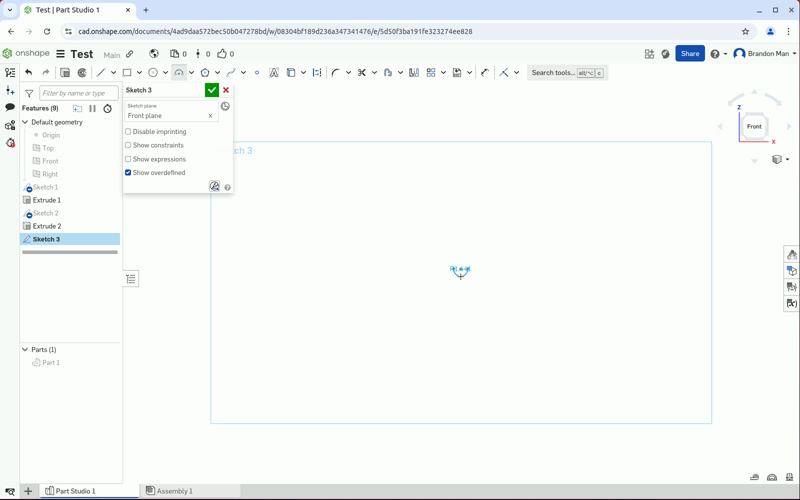
key_up(shift)
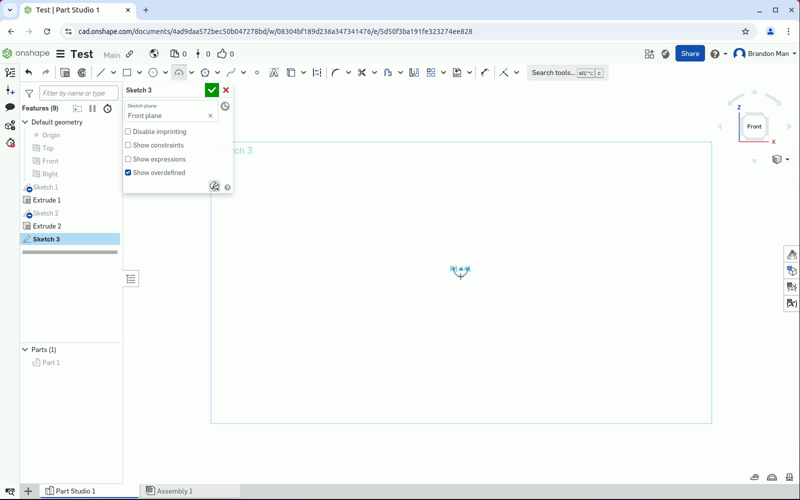
key(esc)
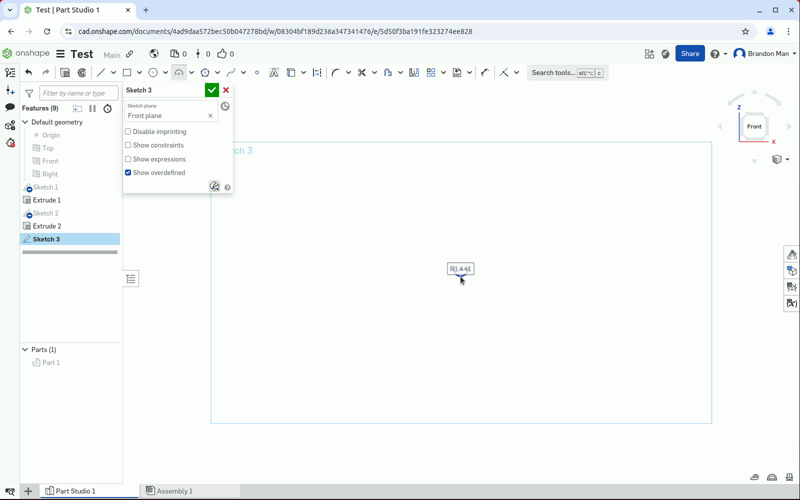
key(l)
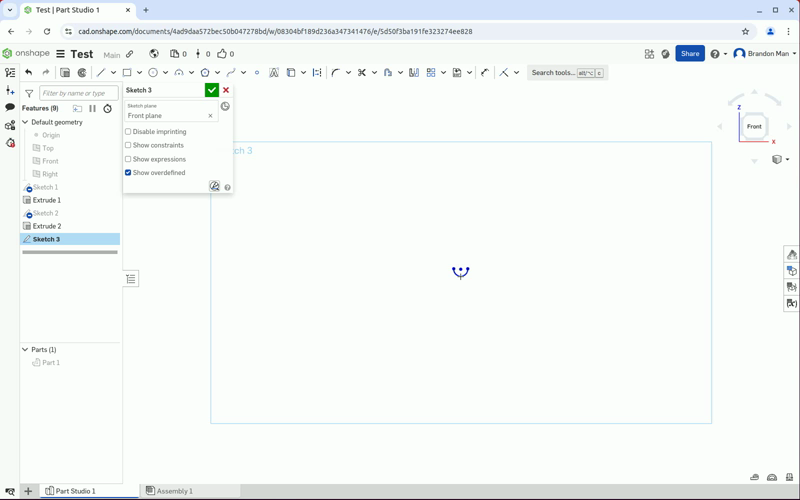
mouse_move(467, 268)
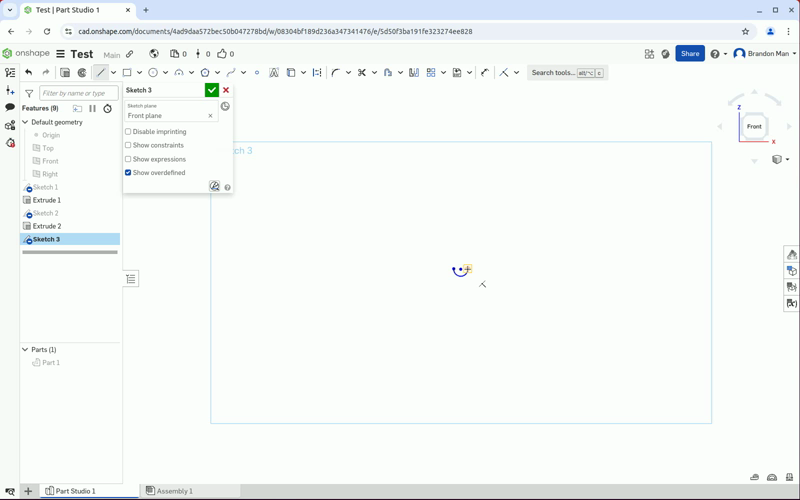
click(467, 268)
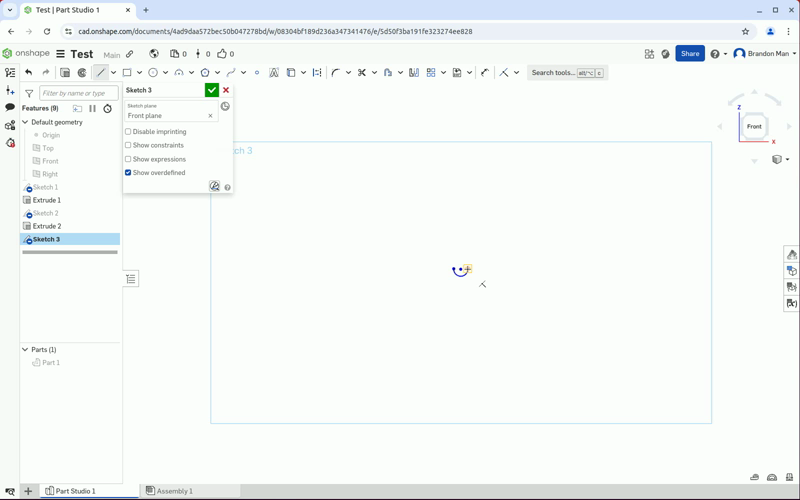
key_down(shift)
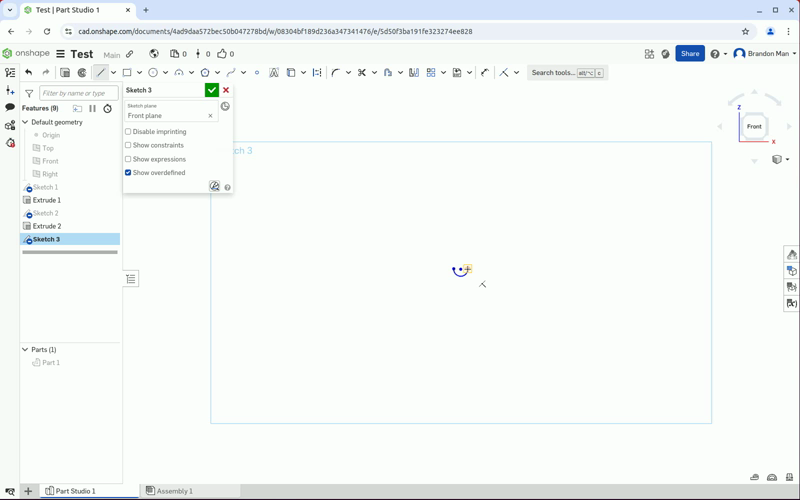
mouse_move(498, 268)
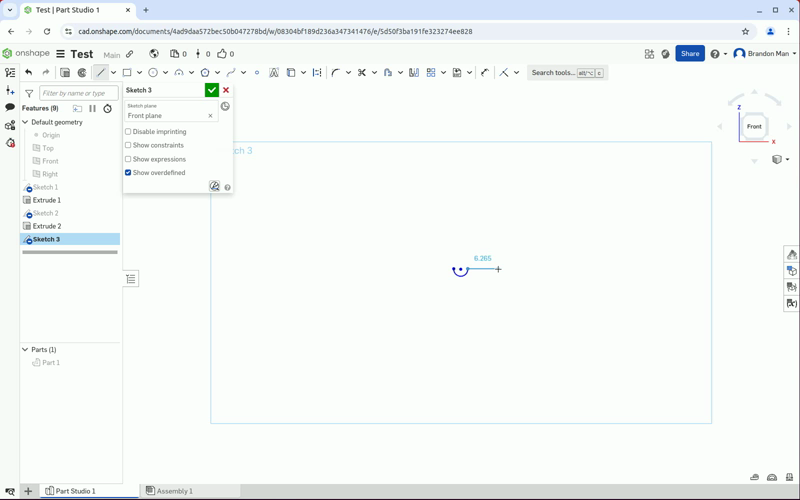
mouse_move(467, 240)
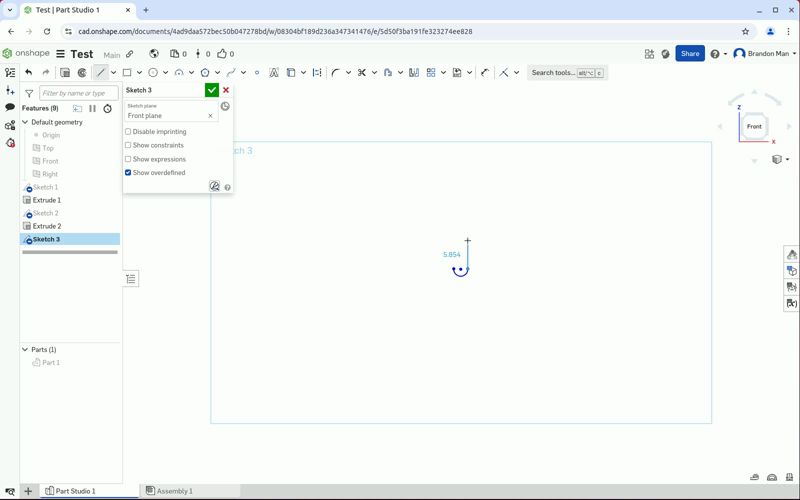
click(467, 240)
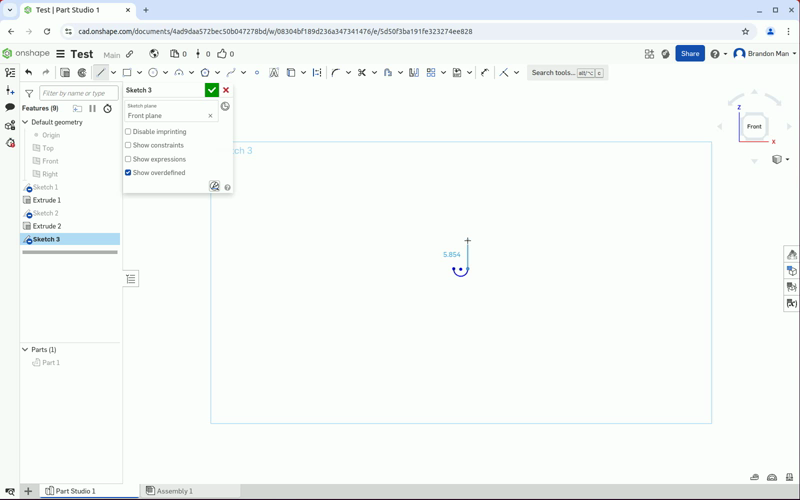
key_up(shift)
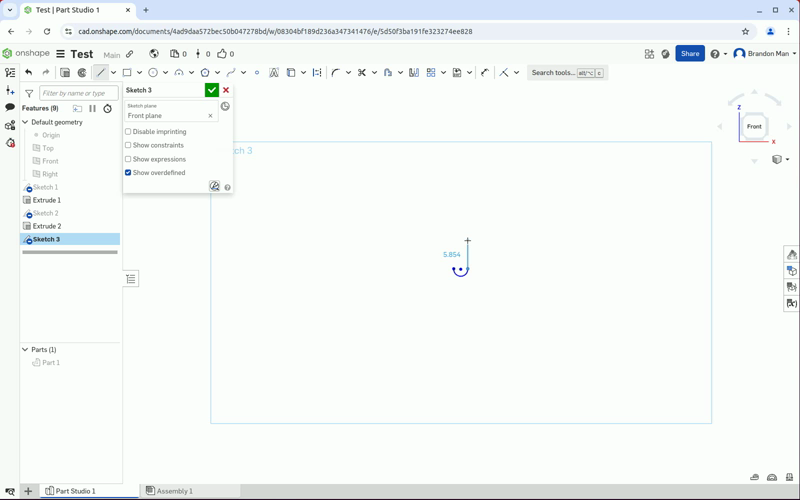
key(esc)
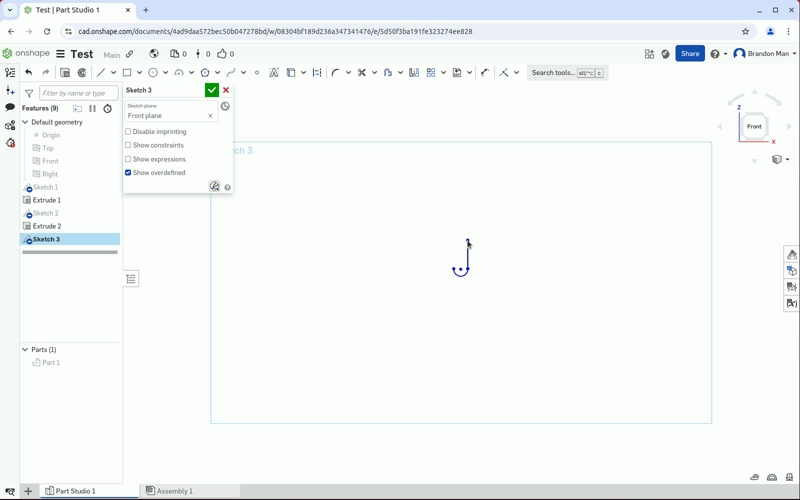
key(a)
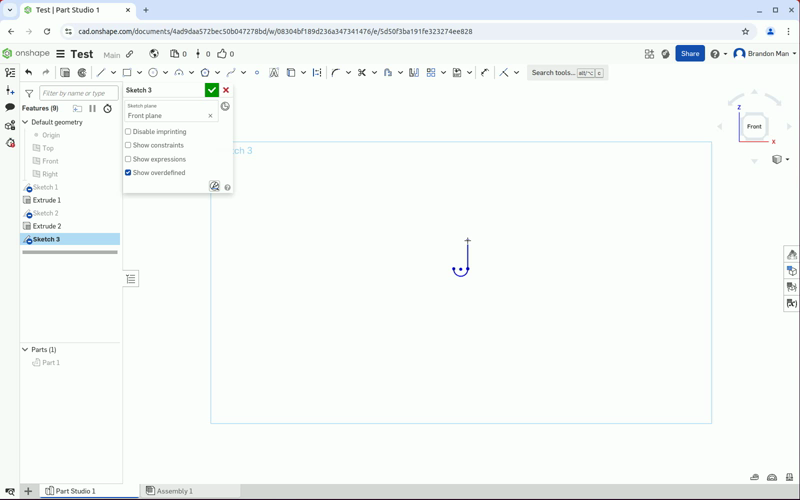
mouse_move(467, 240)
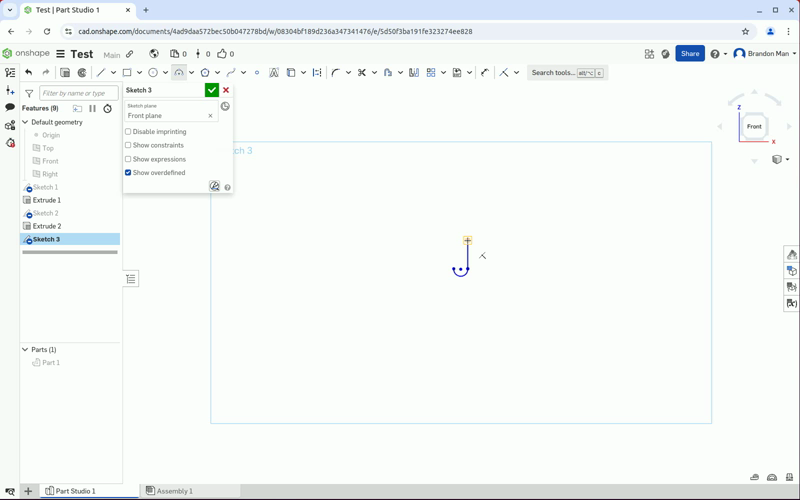
click(467, 240)
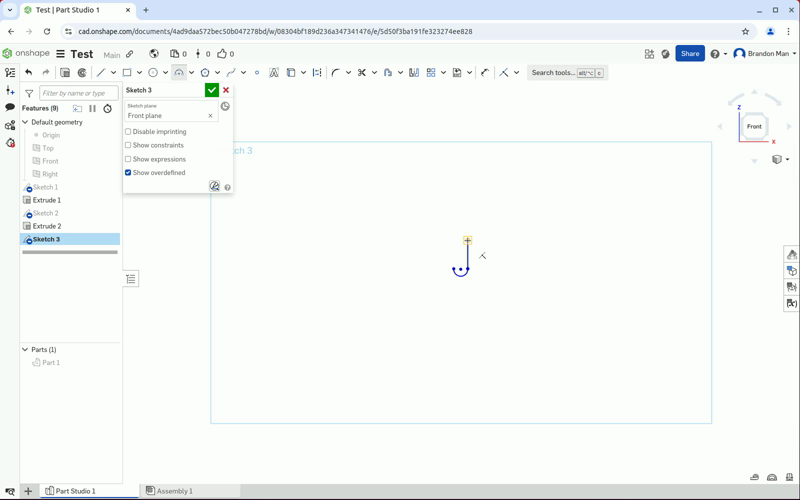
key_down(shift)
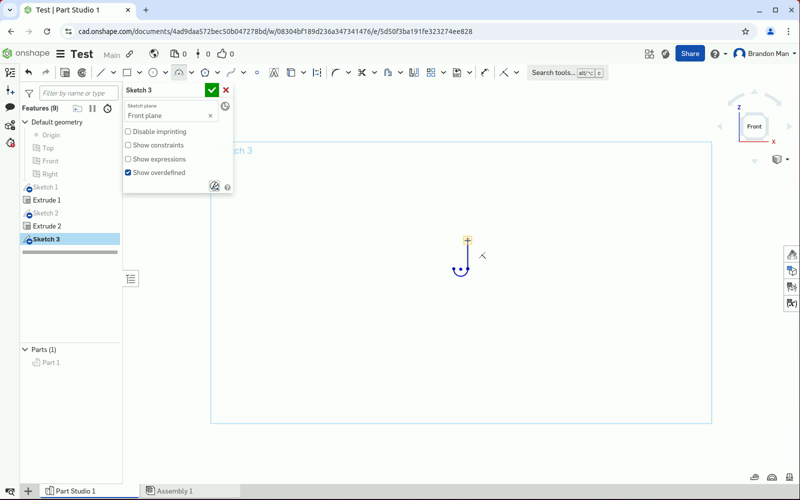
mouse_move(453, 240)
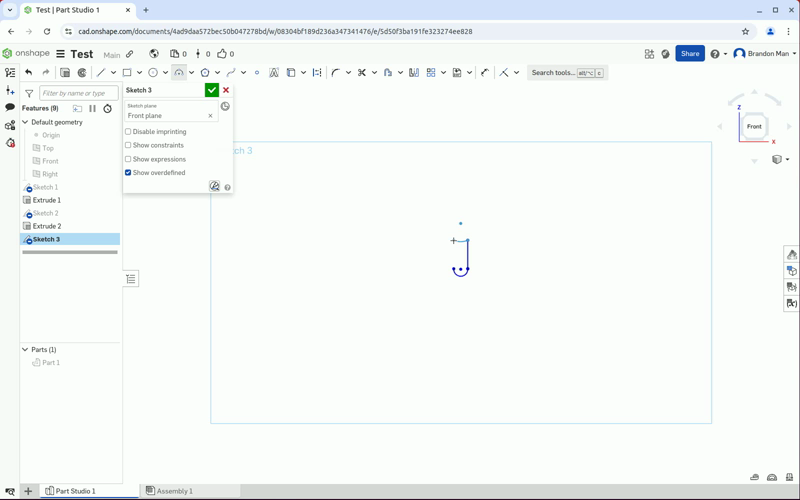
click(453, 240)
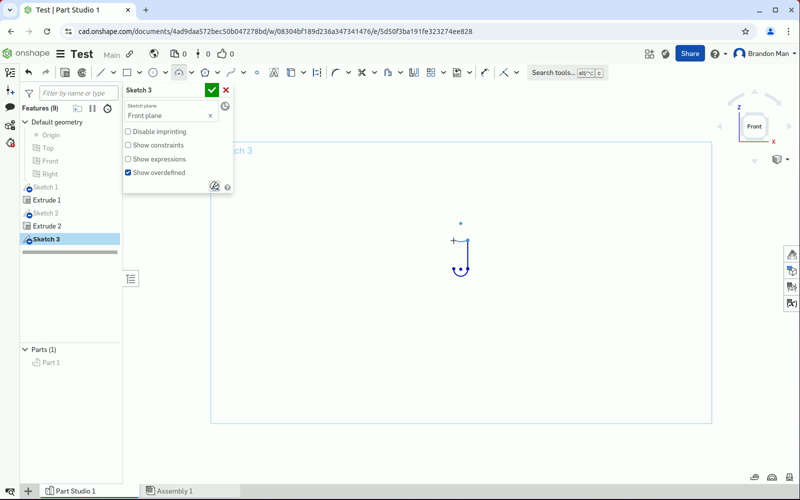
mouse_move(460, 232)
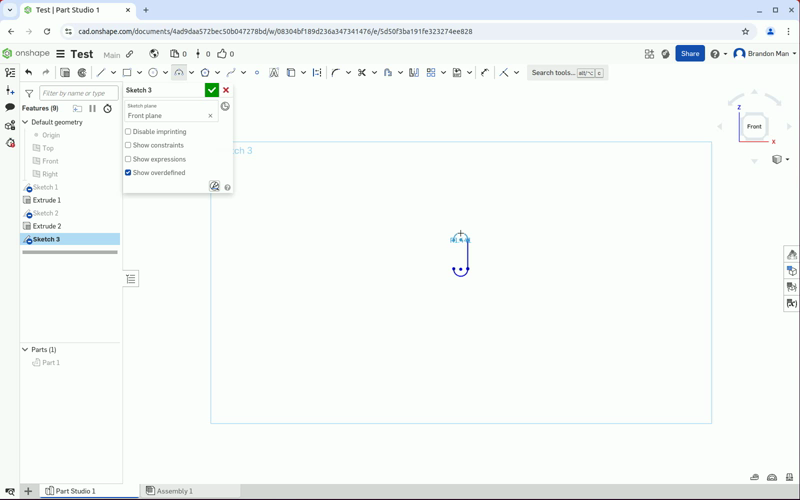
click(460, 232)
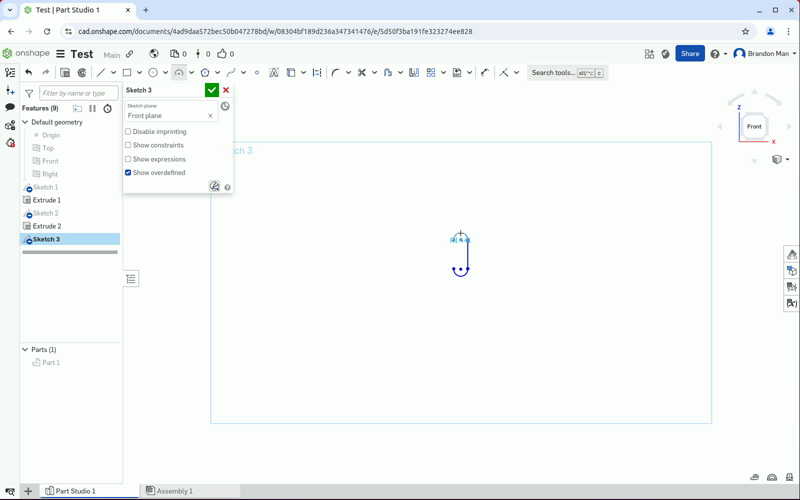
key_up(shift)
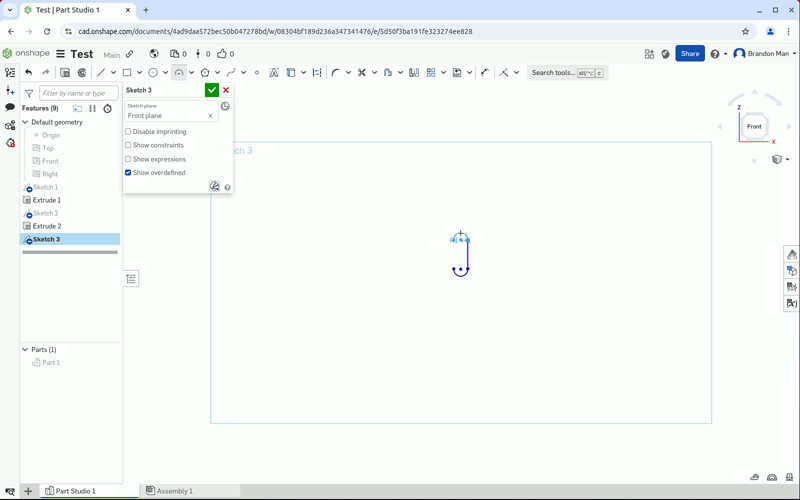
key(esc)
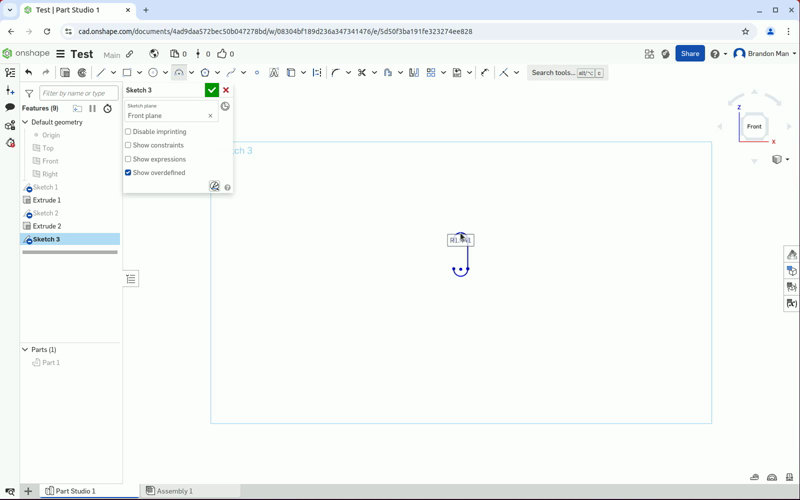
key(l)
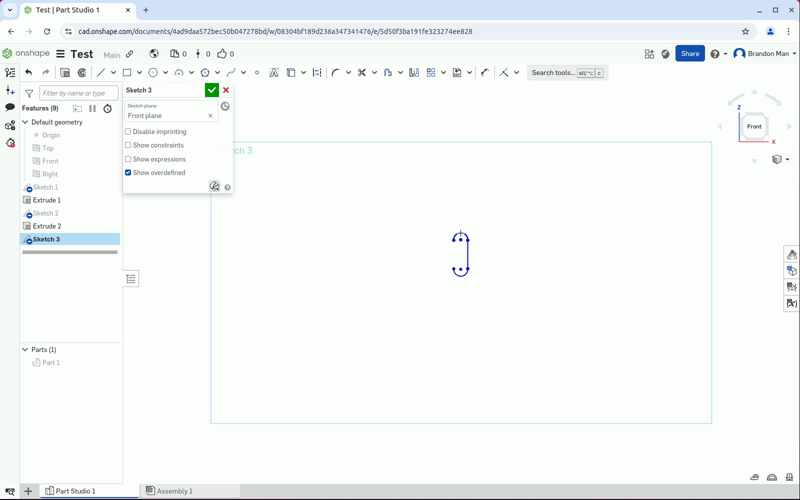
mouse_move(453, 240)
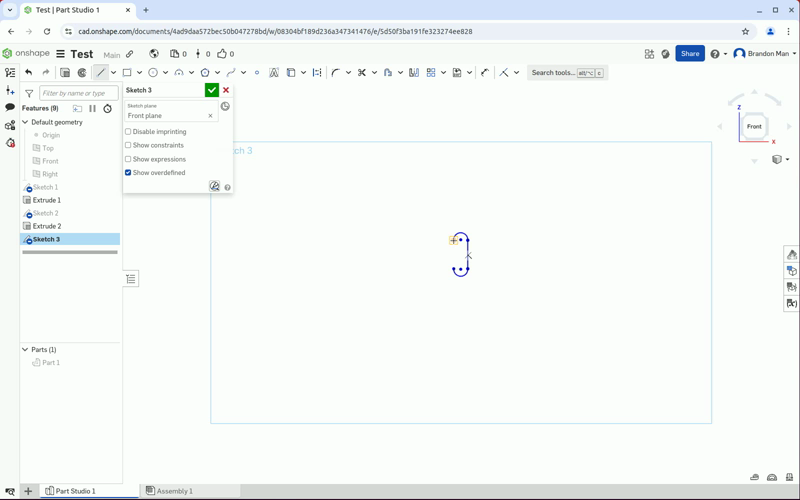
click(453, 240)
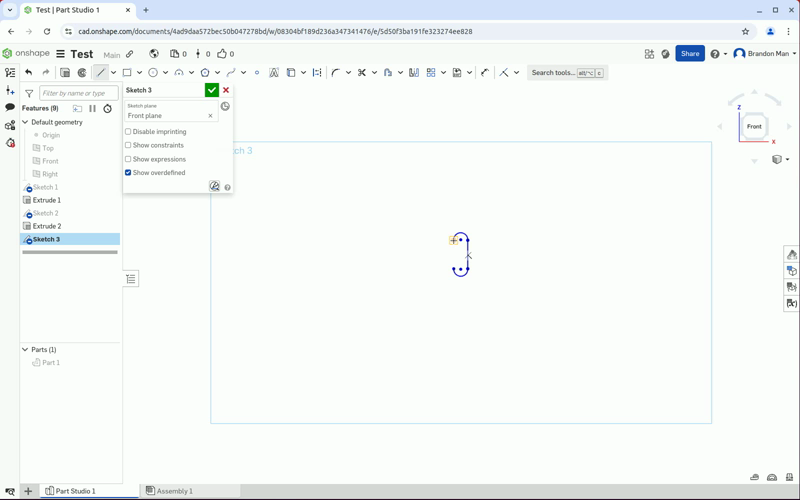
mouse_move(483, 240)
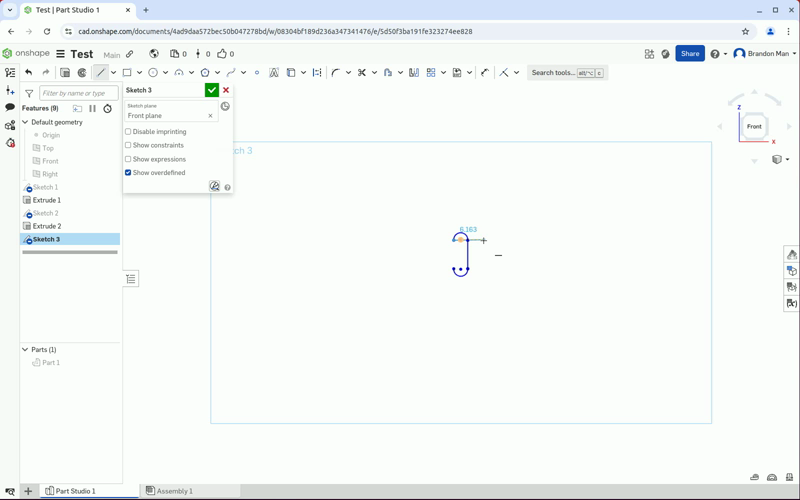
key_down(shift)
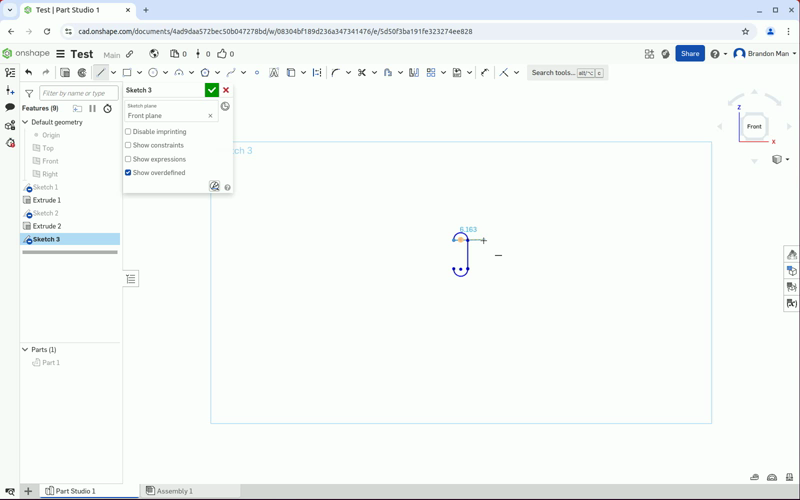
mouse_move(453, 268)
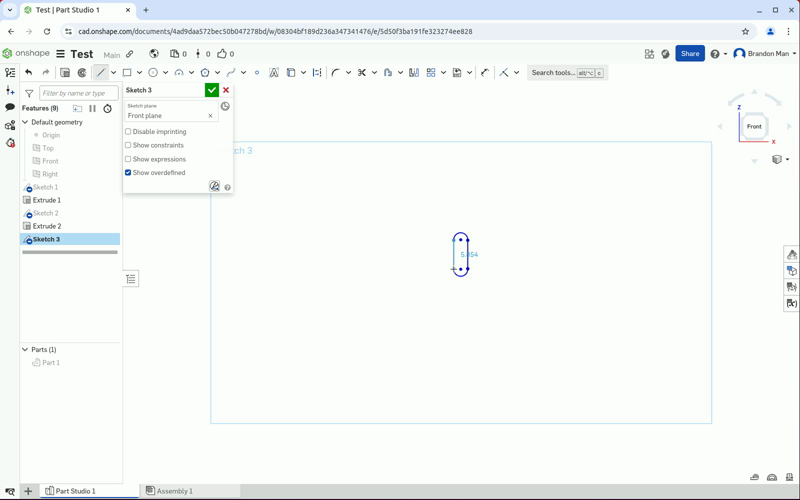
key_up(shift)
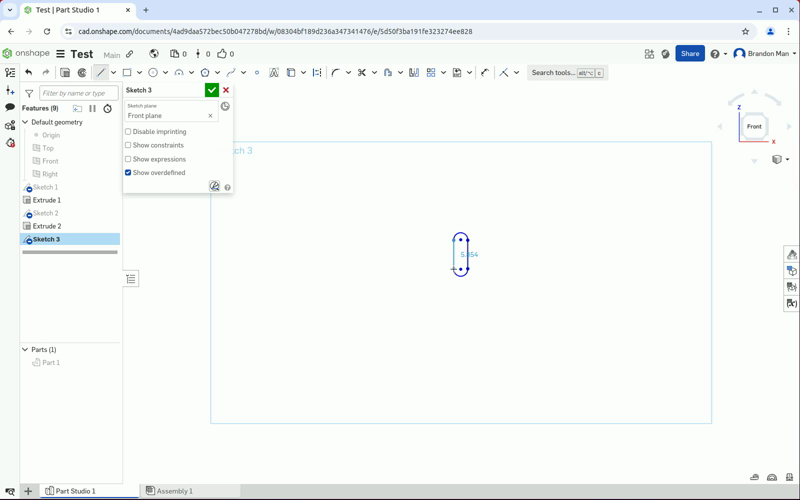
click(453, 268)
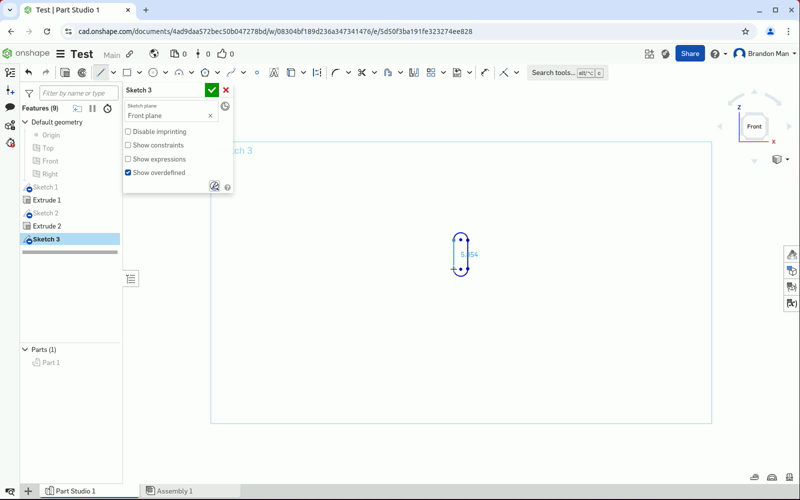
key(esc)
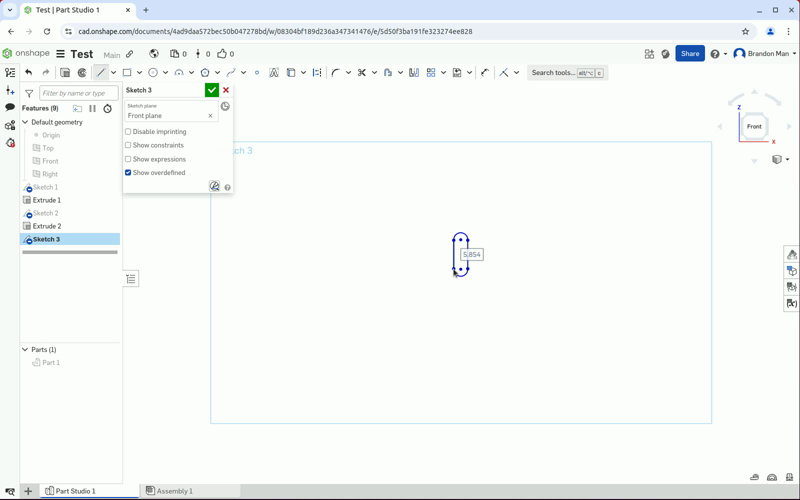
mouse_move(456, 241)
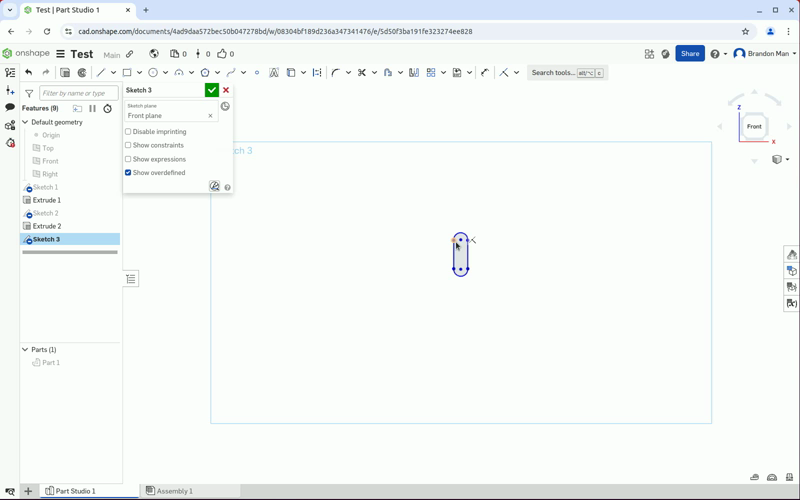
scroll(6)
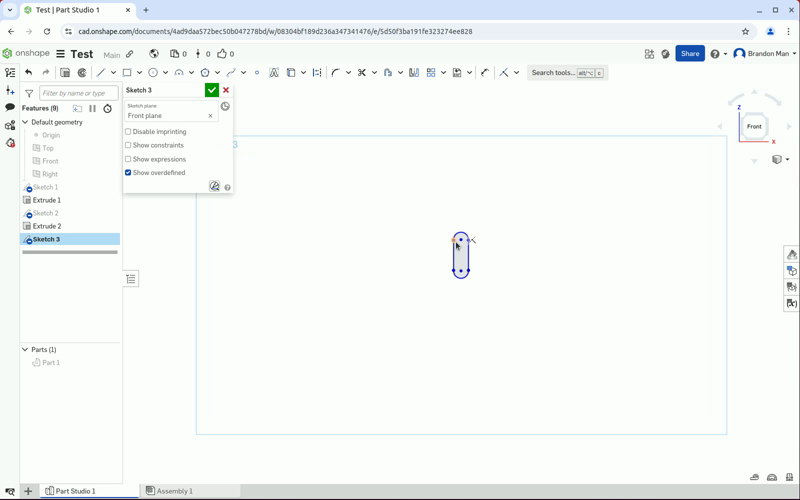
scroll(6)
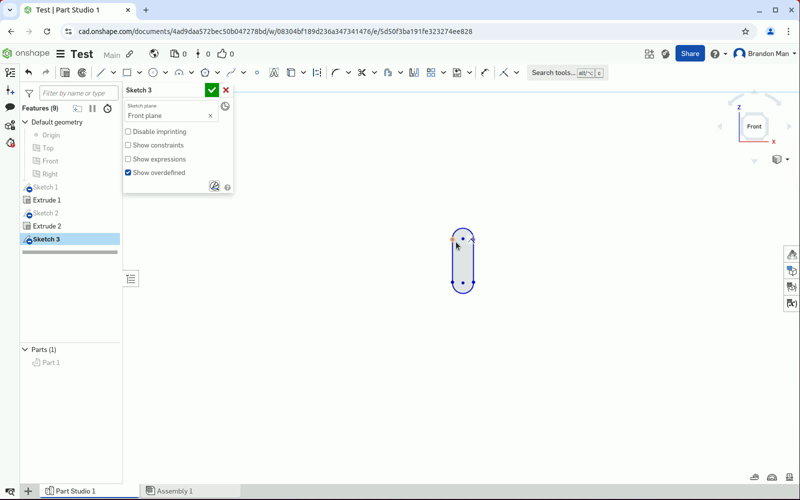
scroll(6)
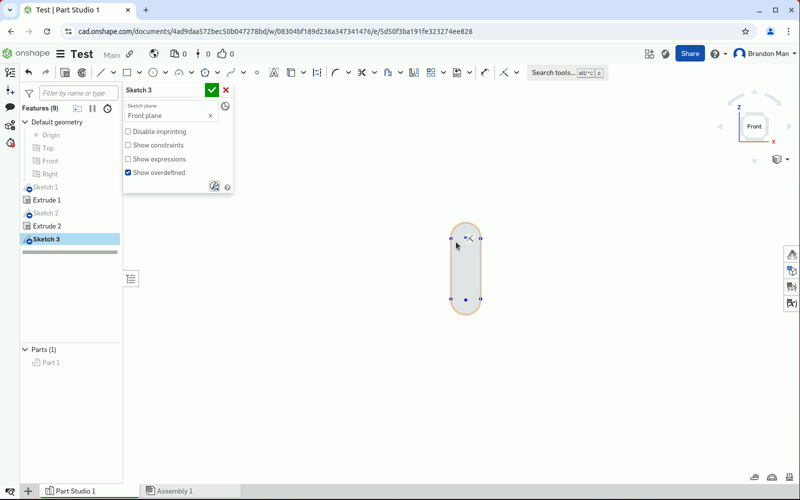
scroll(6)
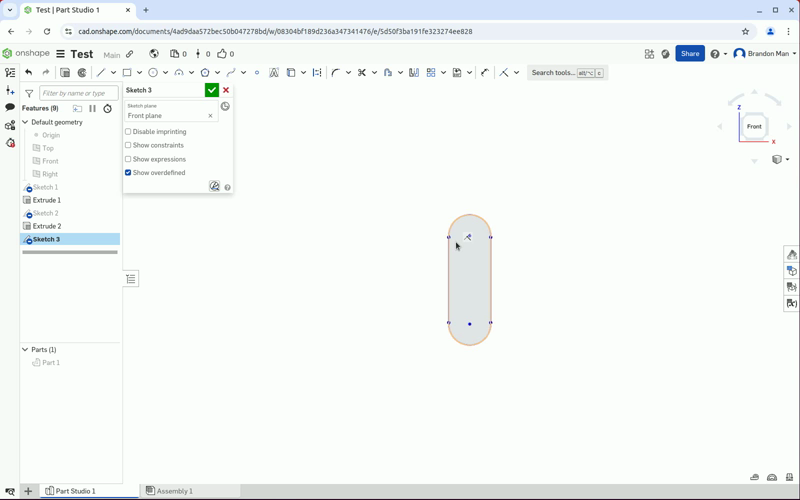
scroll(6)
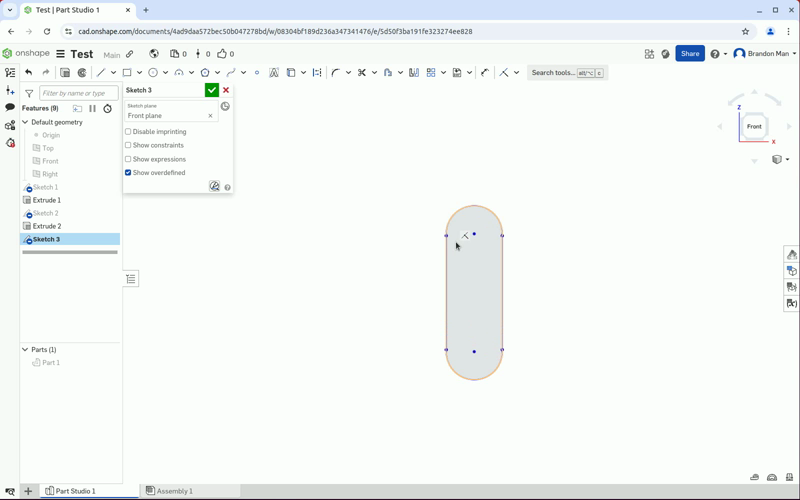
scroll(6)
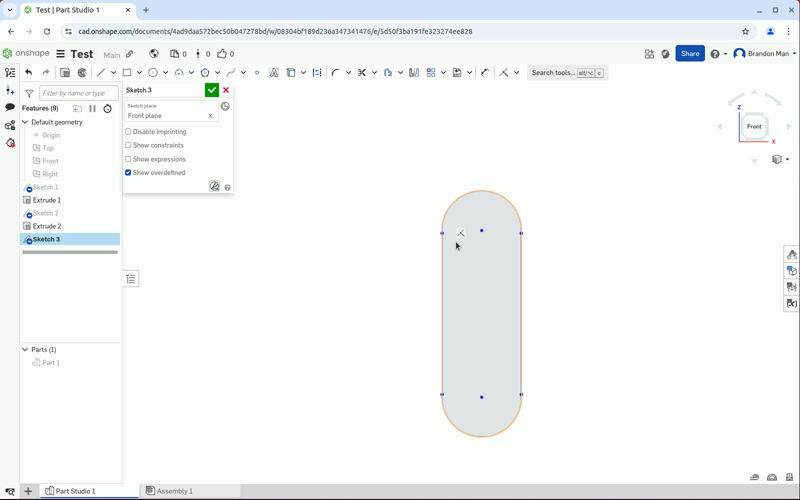
scroll(6)
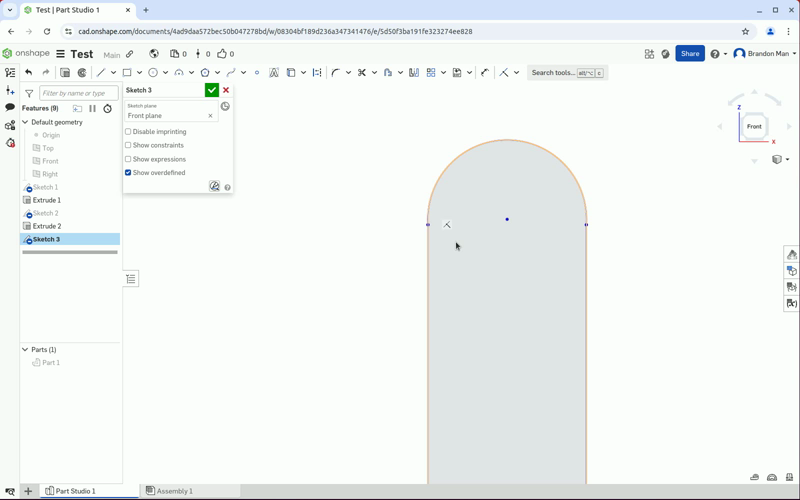
click(456, 241)
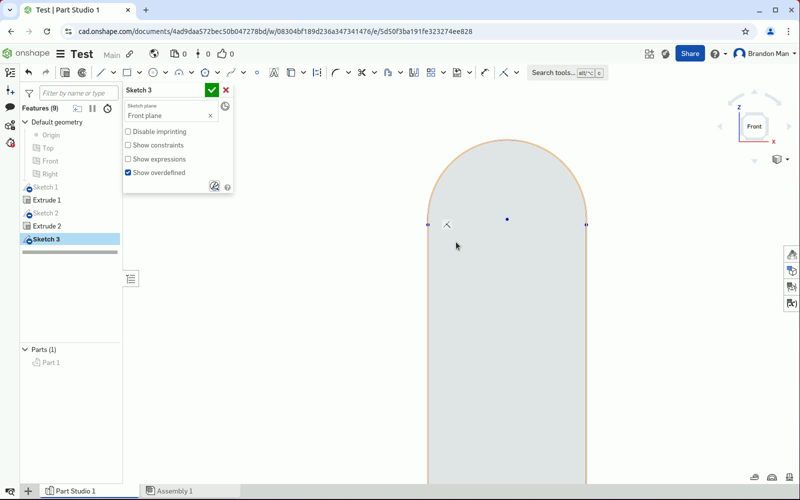
scroll(-6)
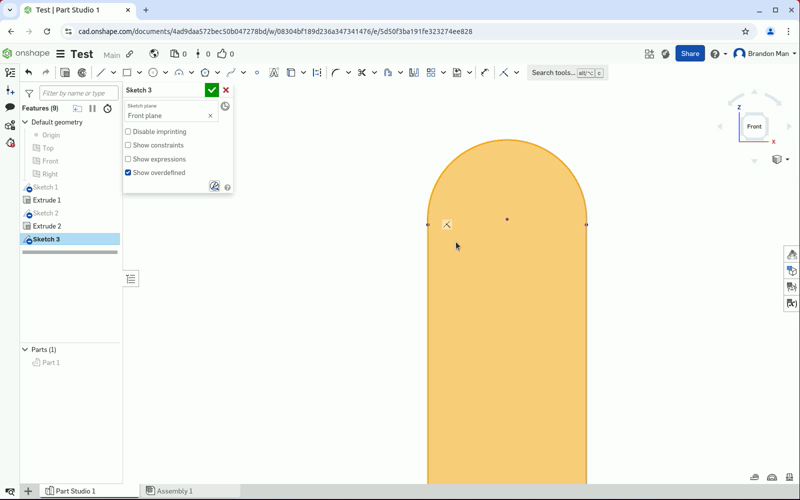
scroll(-6)
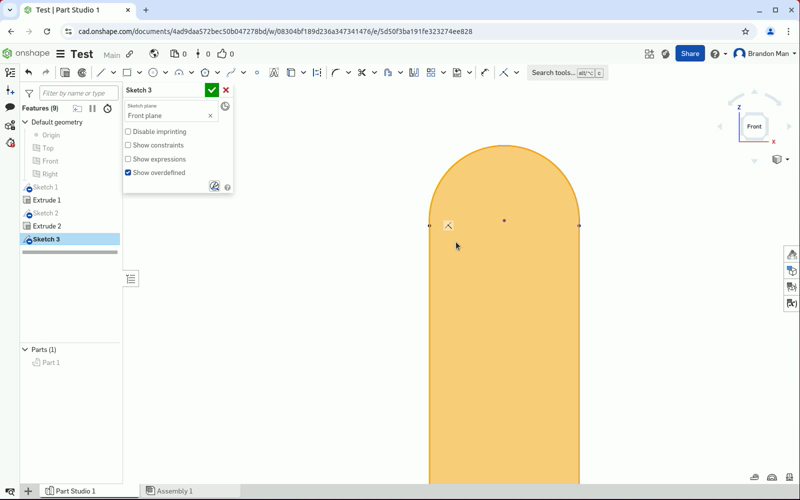
scroll(-6)
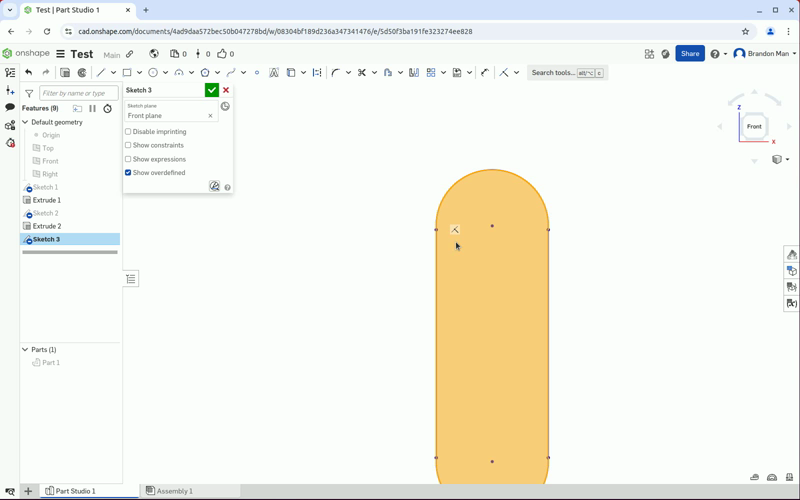
scroll(-6)
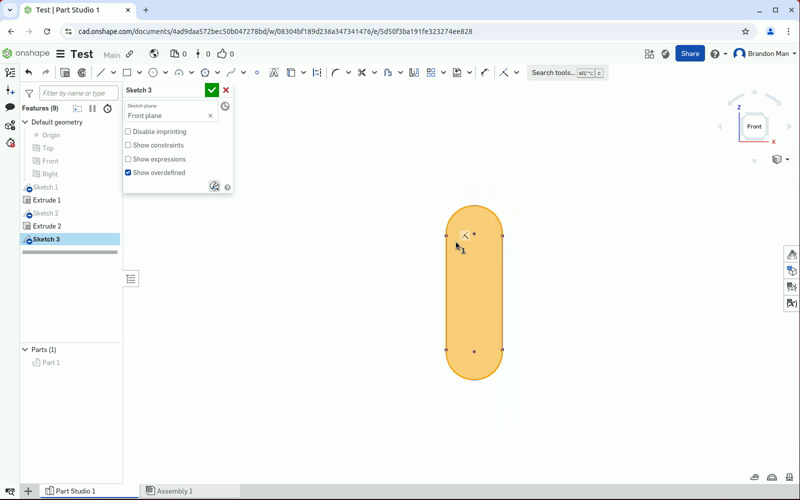
scroll(-6)
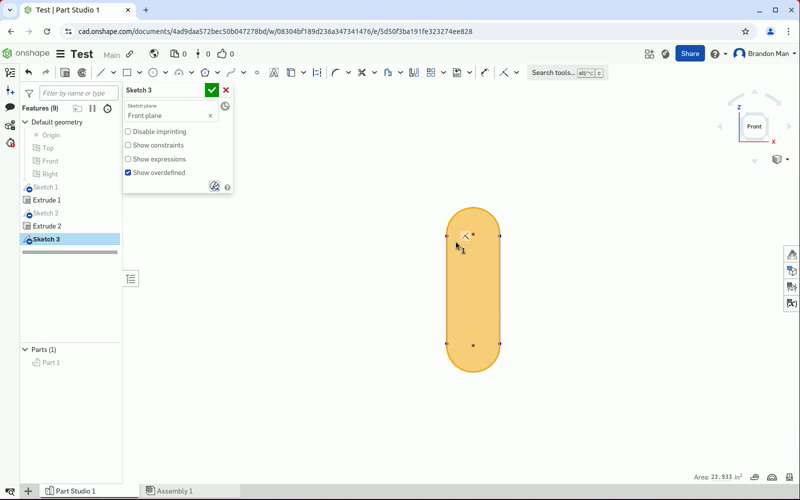
scroll(-6)
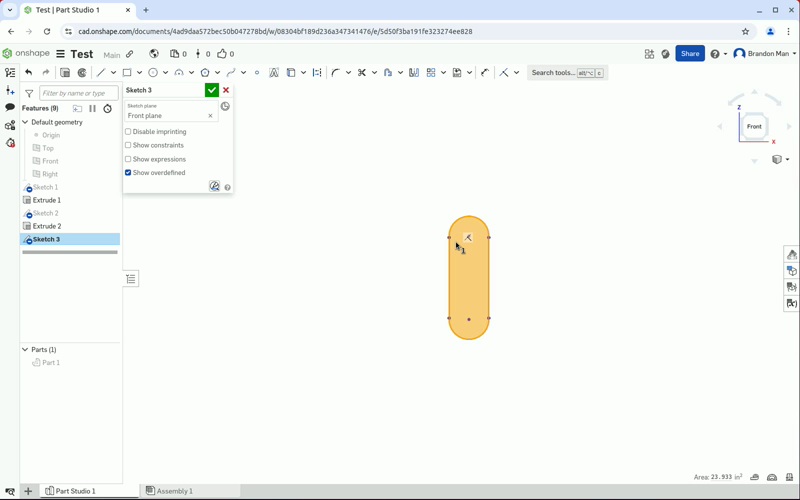
scroll(-6)
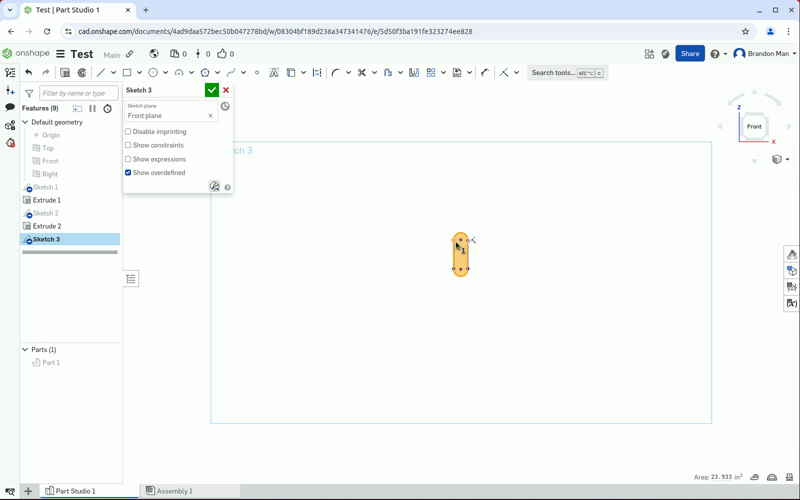
mouse_move(73, 352)
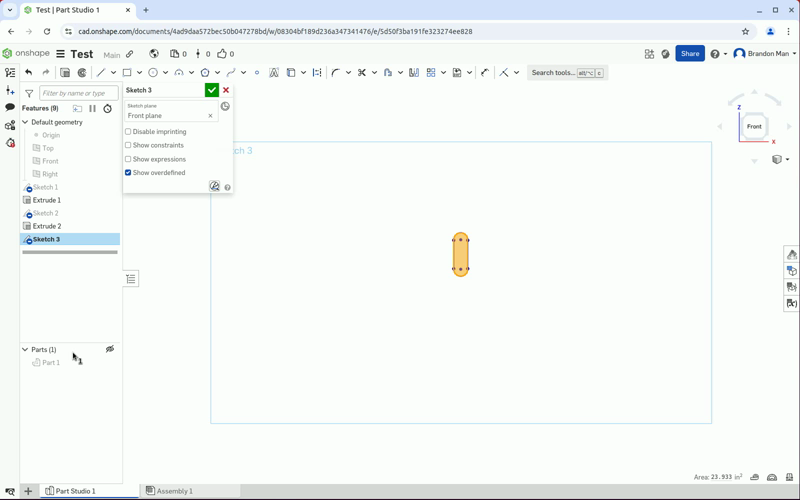
key(shift+y)
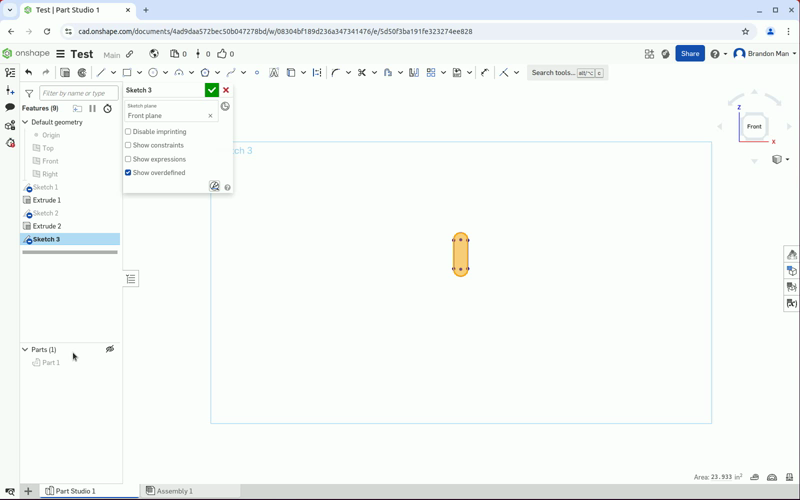
key(shift+e)
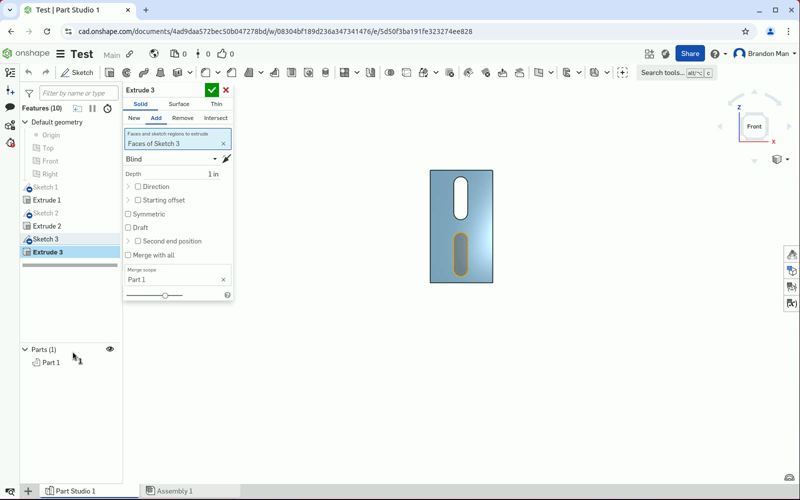
mouse_move(143, 106)
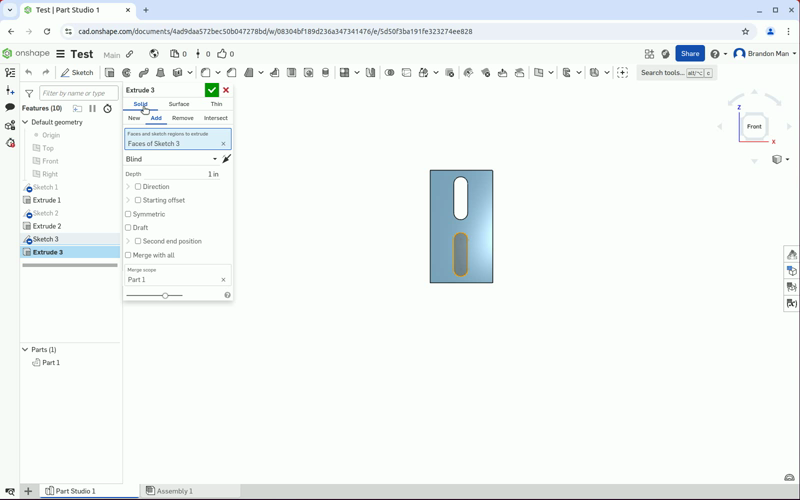
click(143, 106)
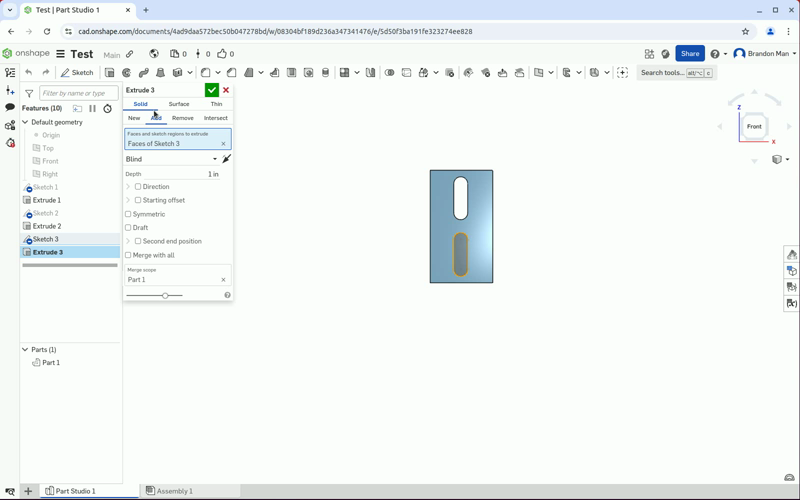
mouse_move(186, 120)
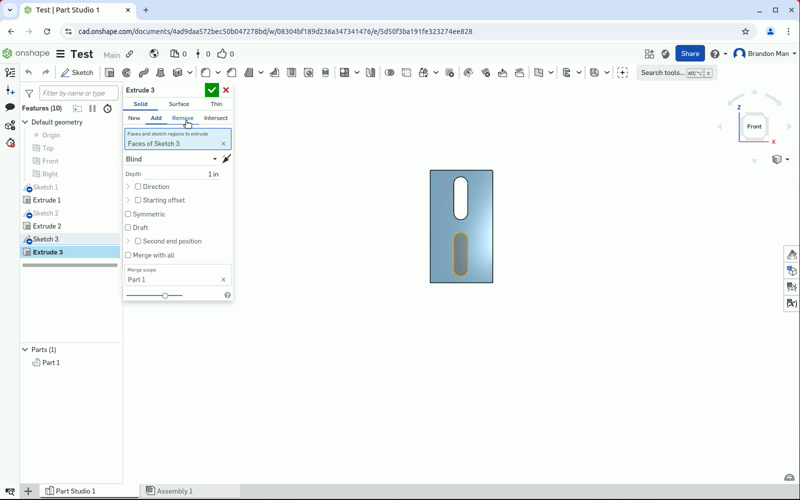
click(186, 120)
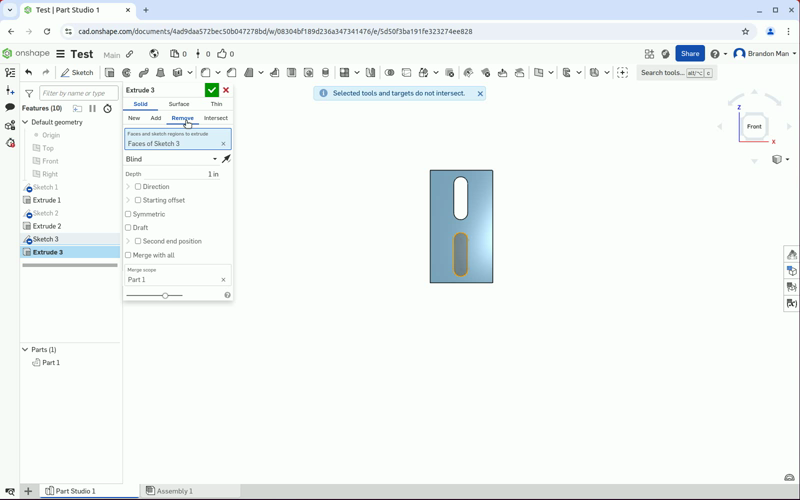
key(tab, 4)
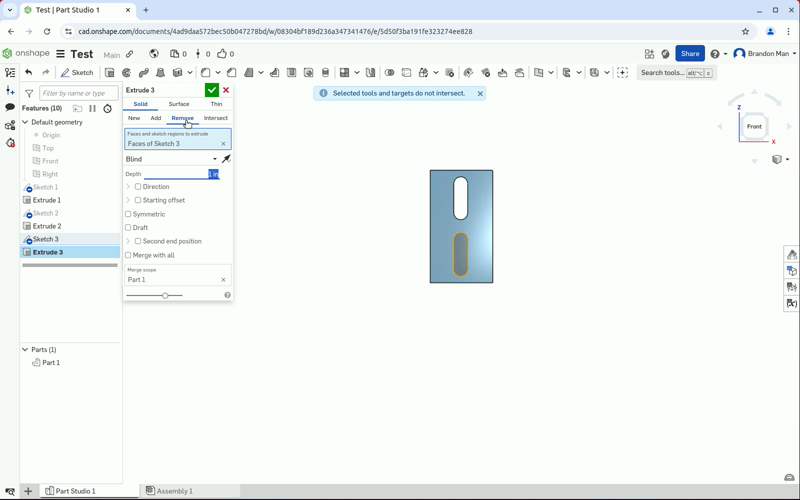
text(-1.444)
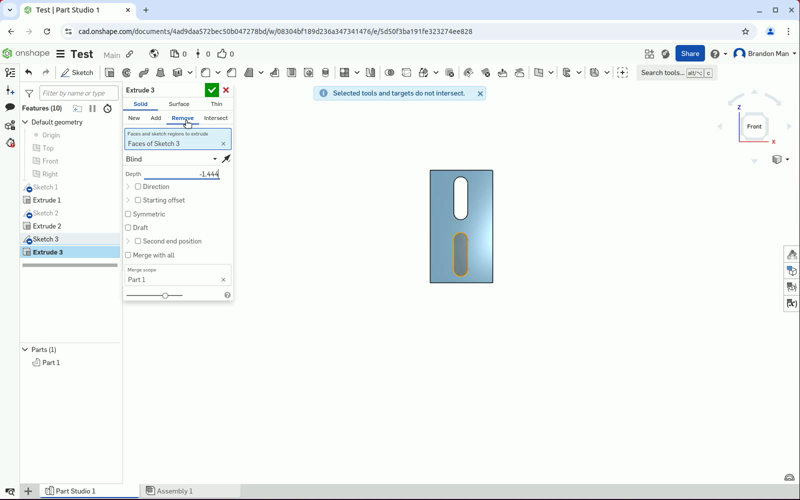
key(tab, 6)
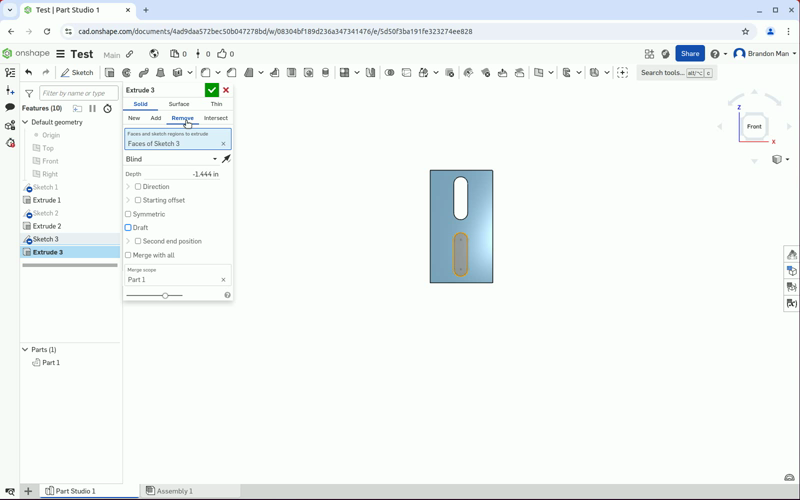
key(space)
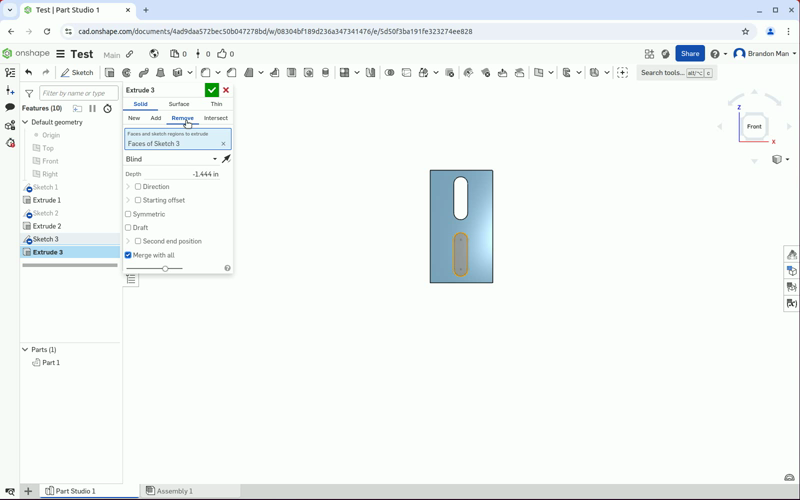
key(enter)
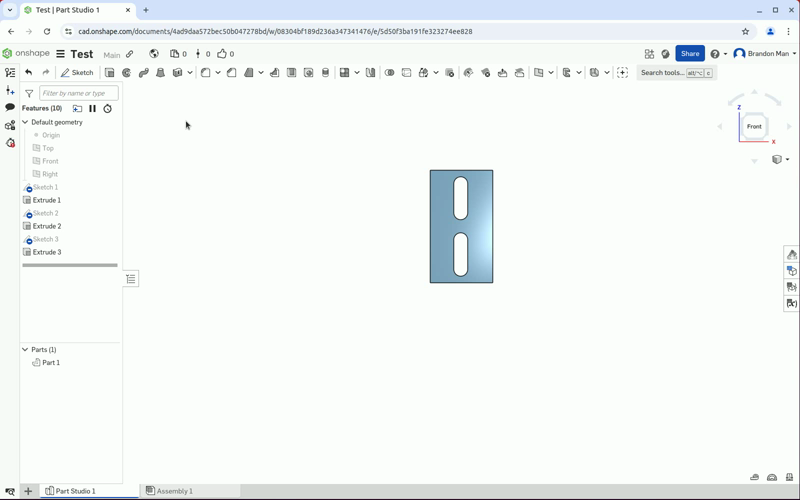
key(shift+h)
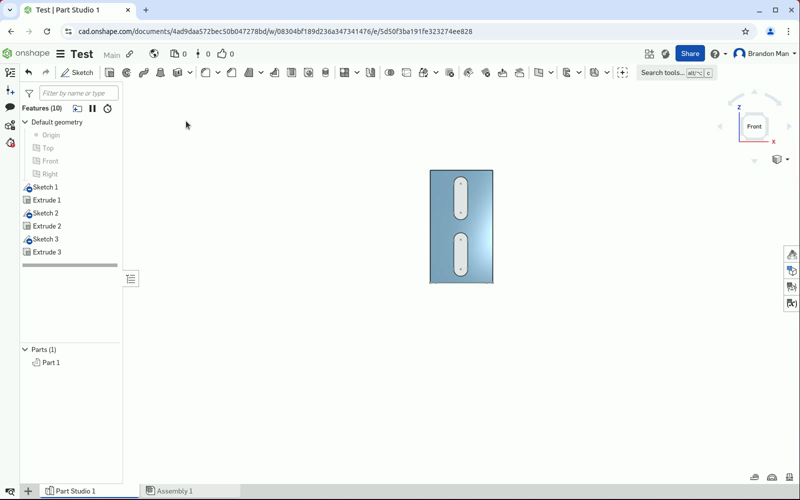
key(shift+h)
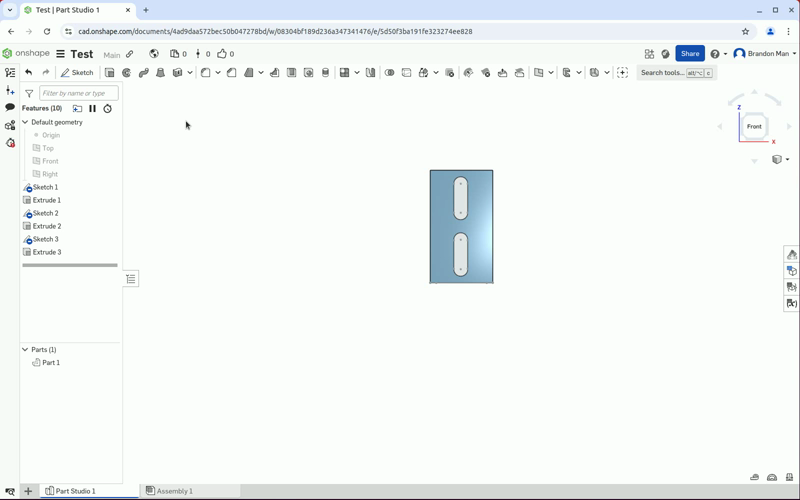
key(shift+7)
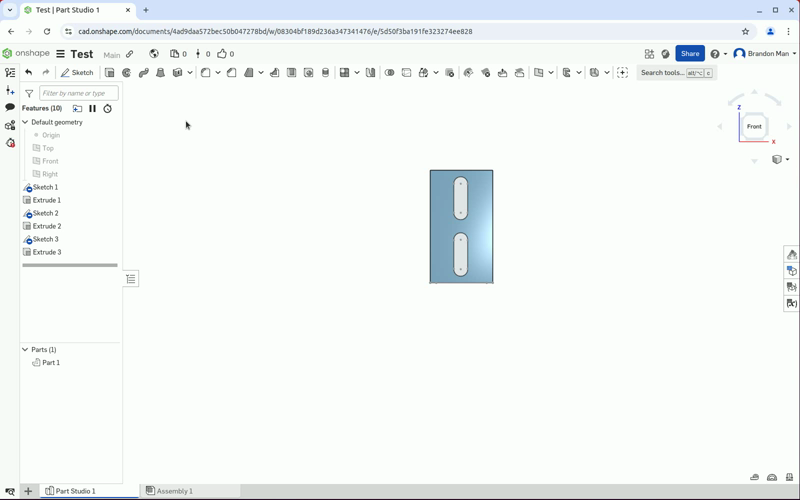
key(left, 2)
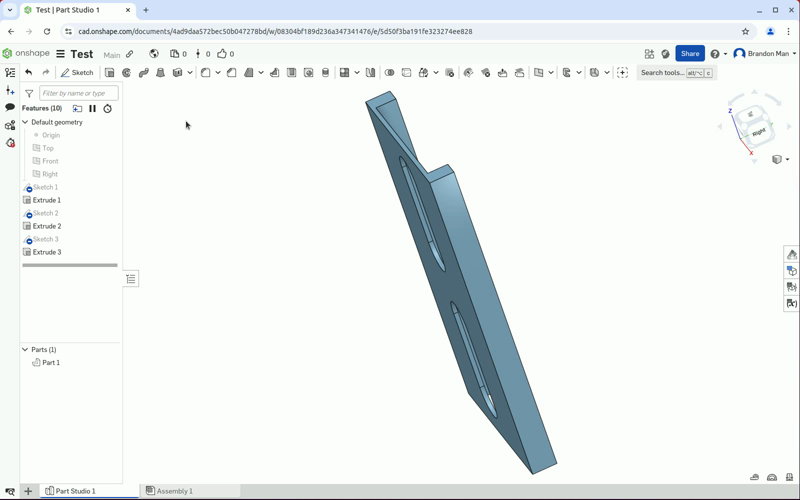
key(down, 2)
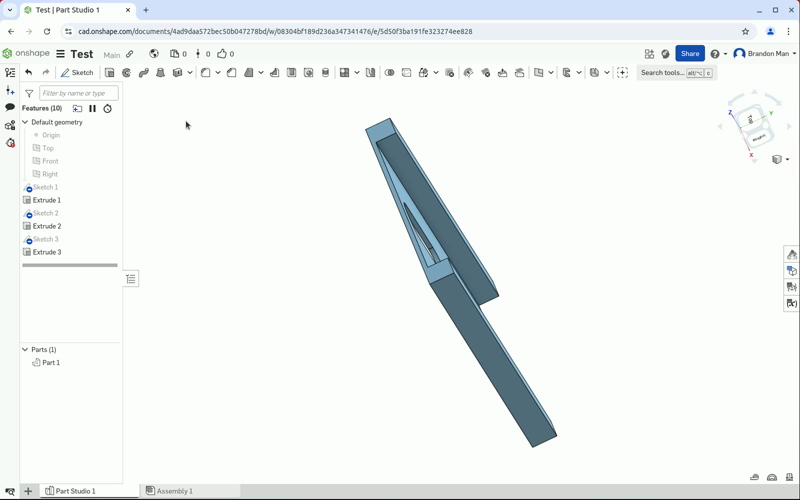
key(up, 2)
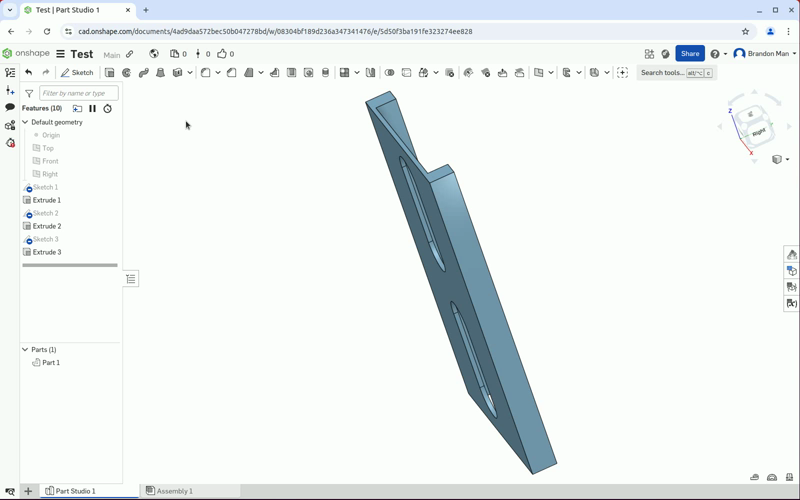
key(right, 2)
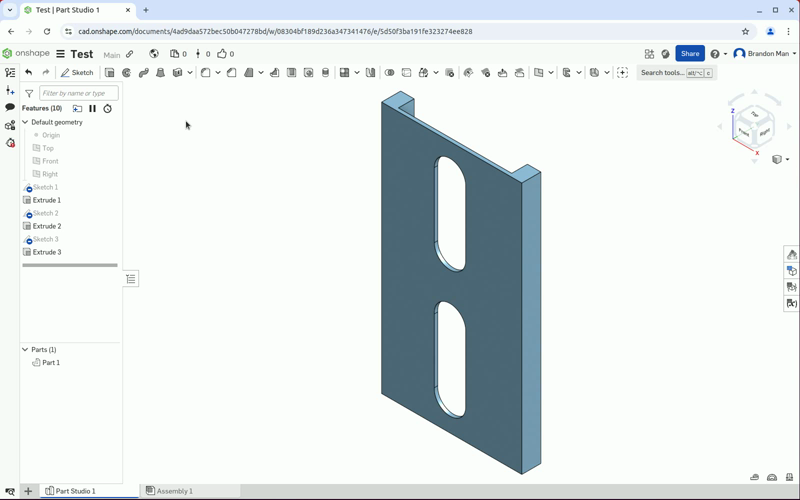
mouse_move(73, 189)
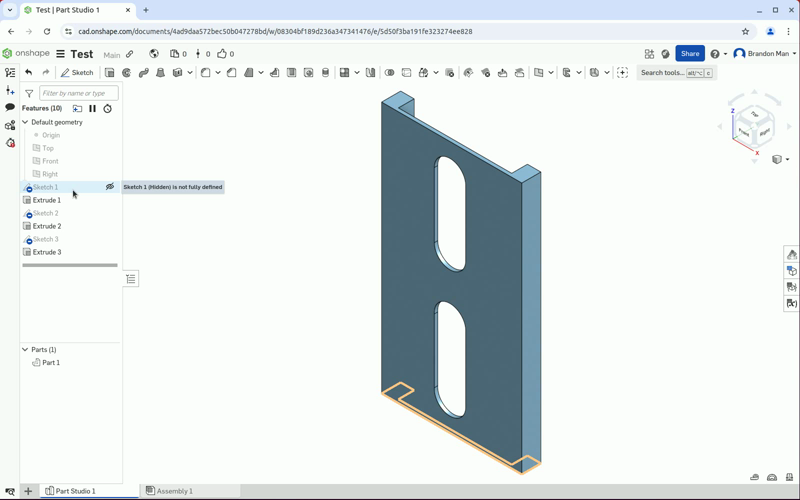
click(73, 189)